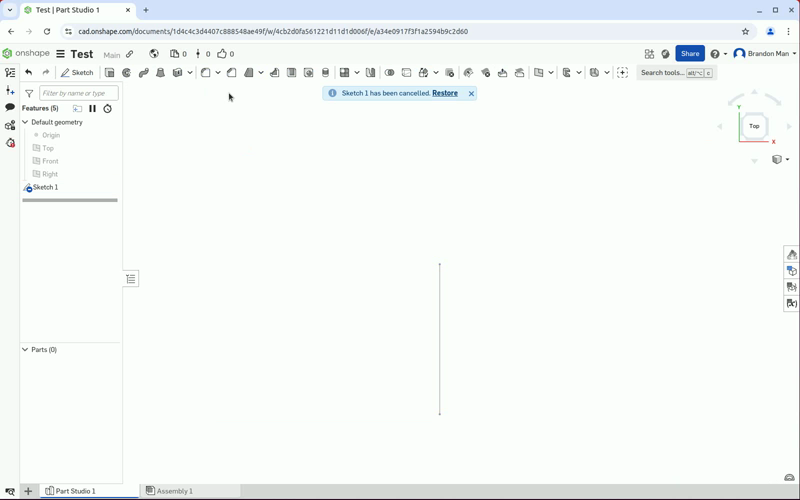
key(shift+h)
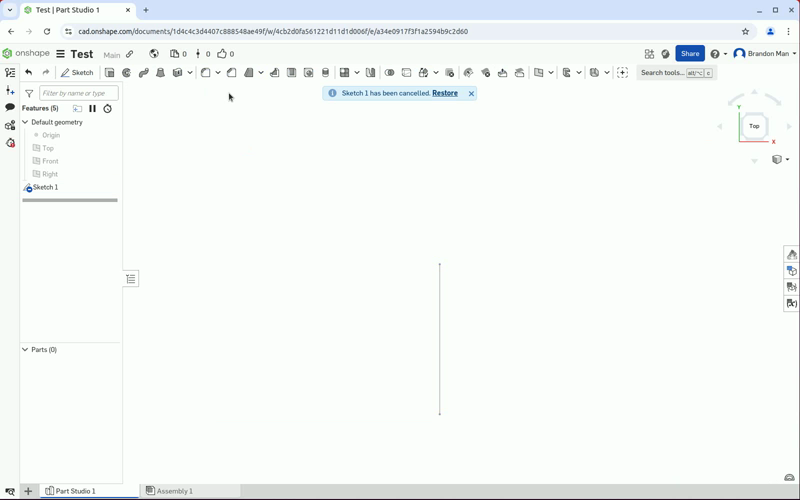
key(shift+s)
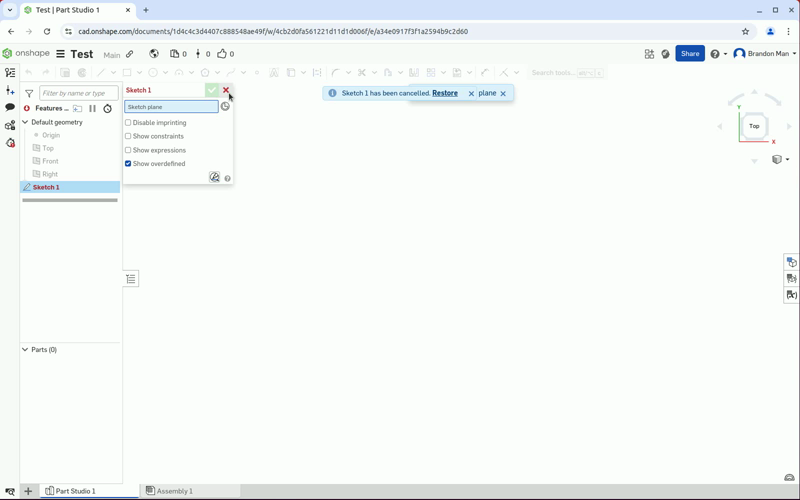
mouse_move(73, 150)
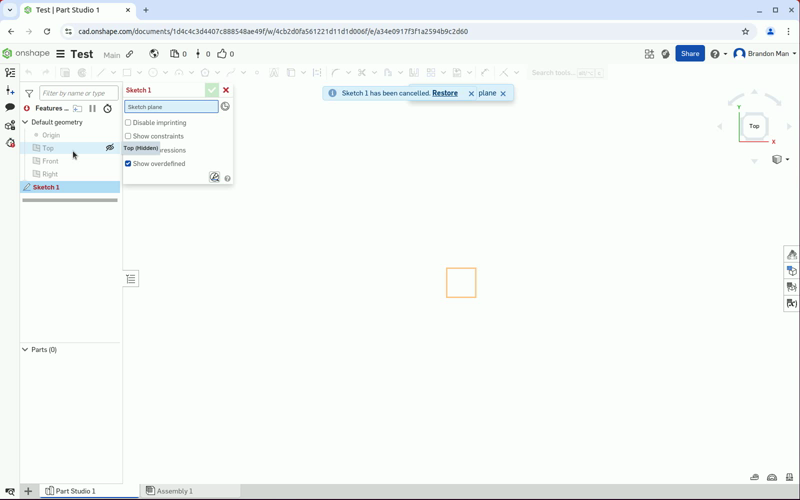
click(73, 150)
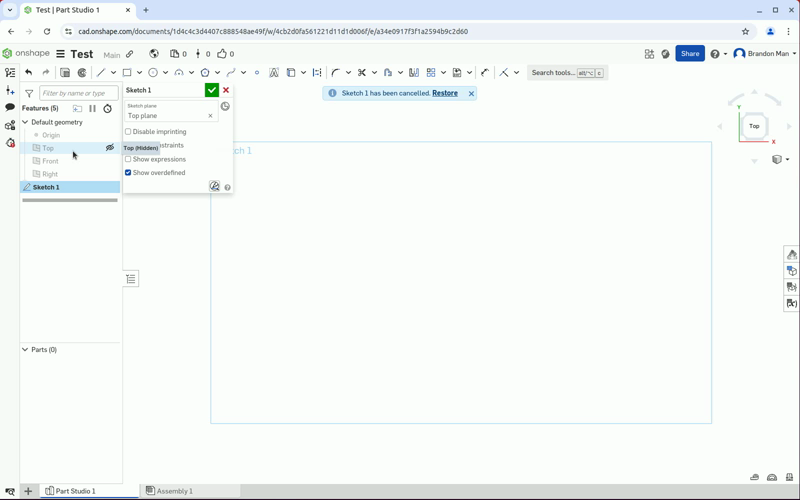
mouse_move(73, 352)
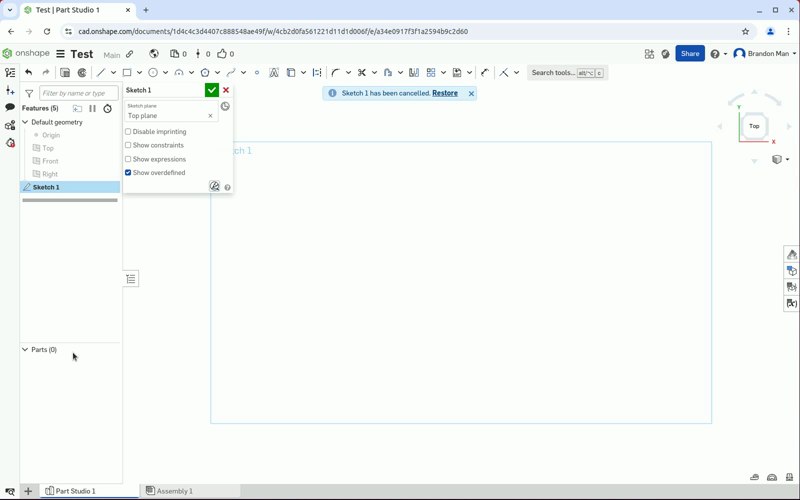
key(y)
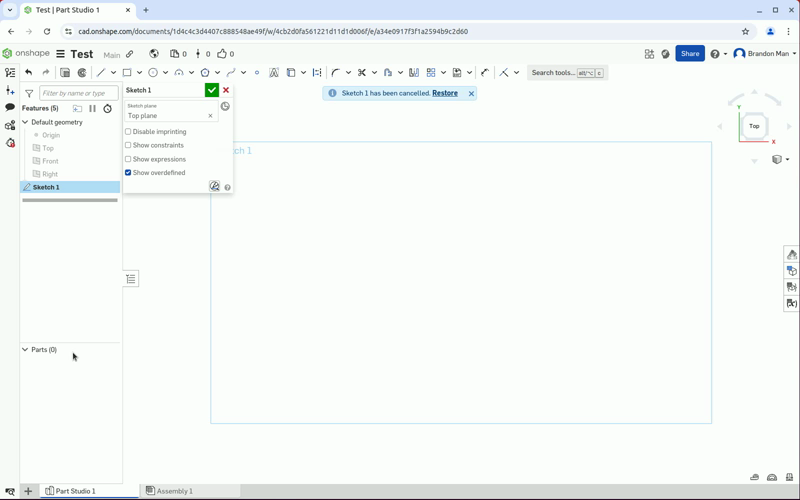
key(l)
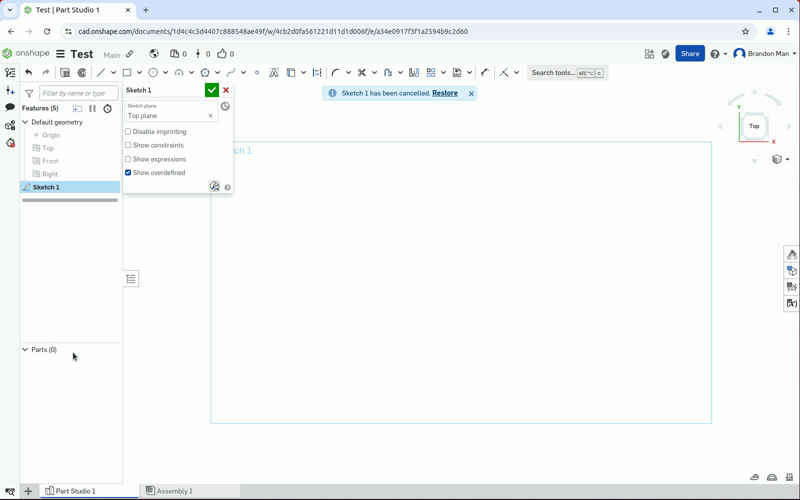
key_down(shift)
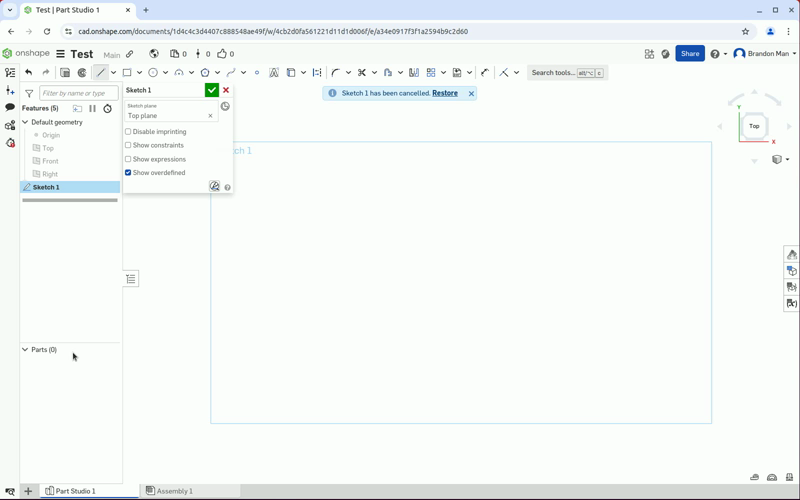
mouse_move(374, 307)
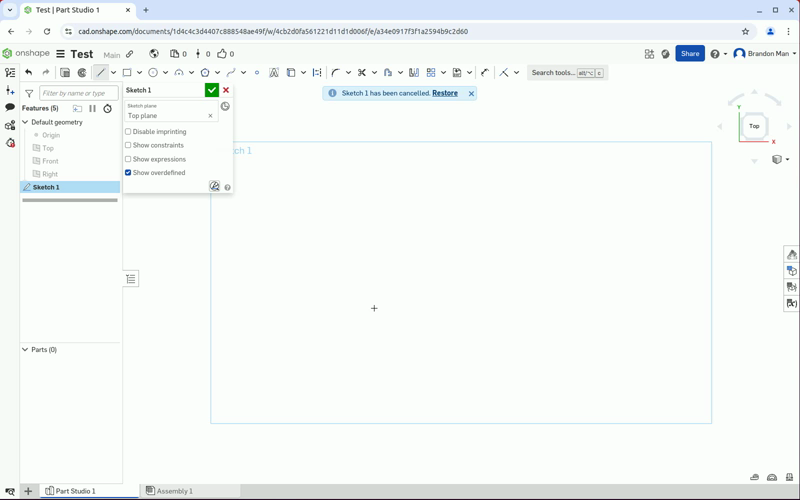
click(374, 307)
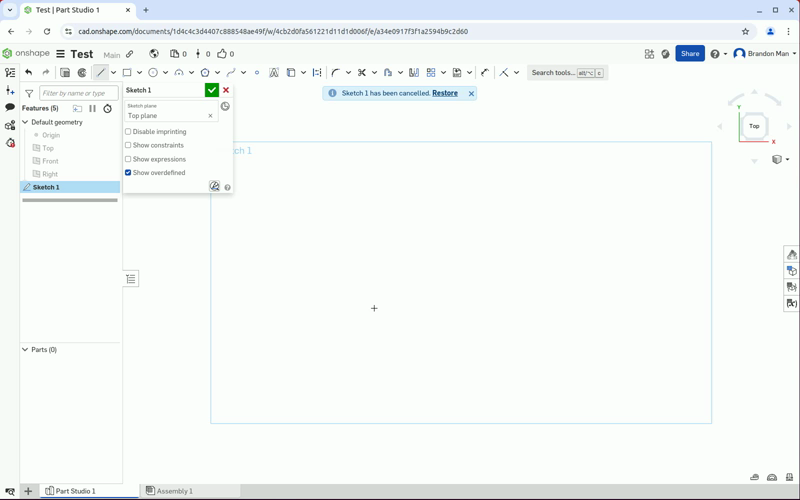
key_up(shift)
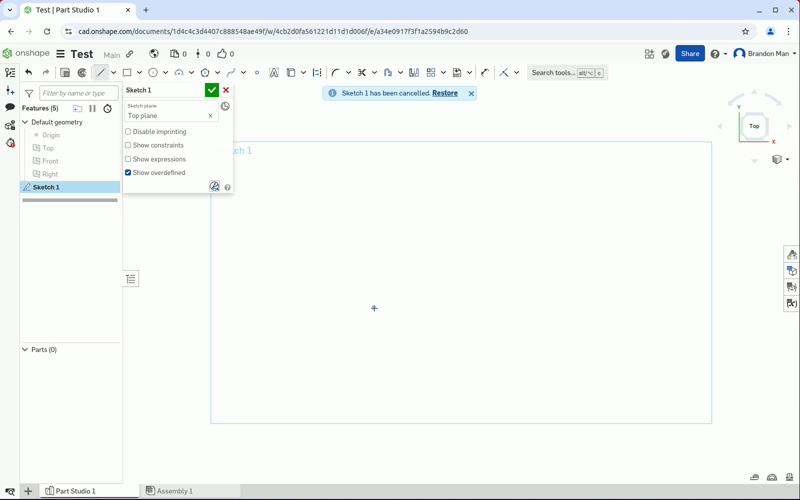
key_down(shift)
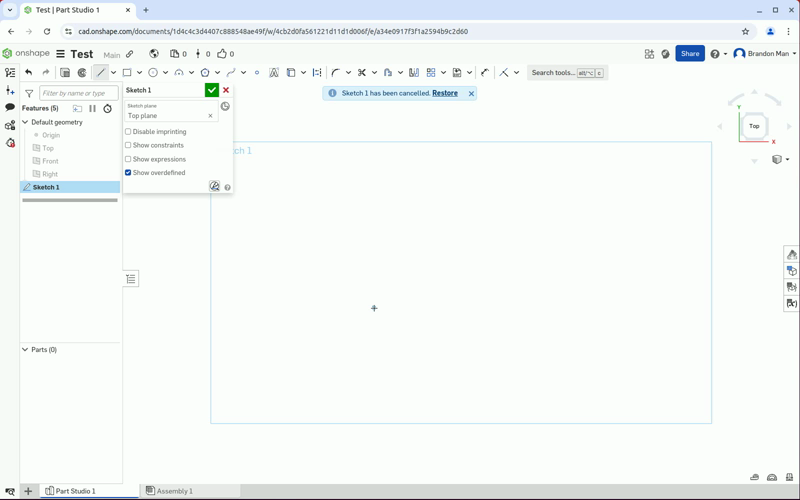
mouse_move(404, 307)
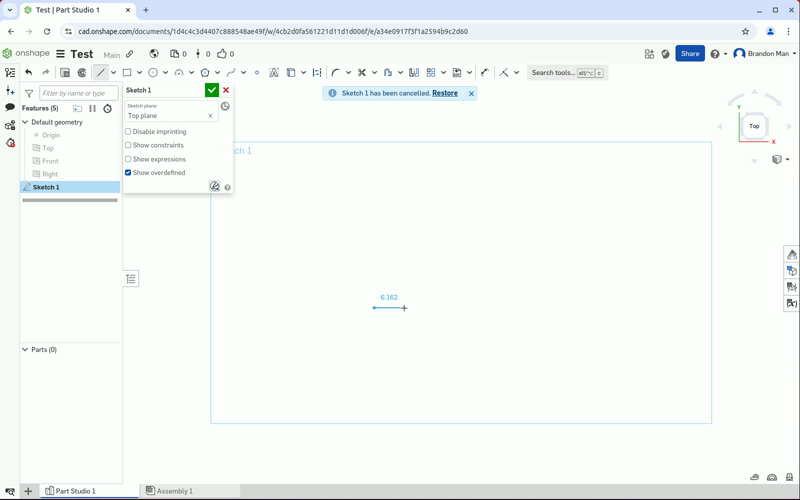
mouse_move(388, 307)
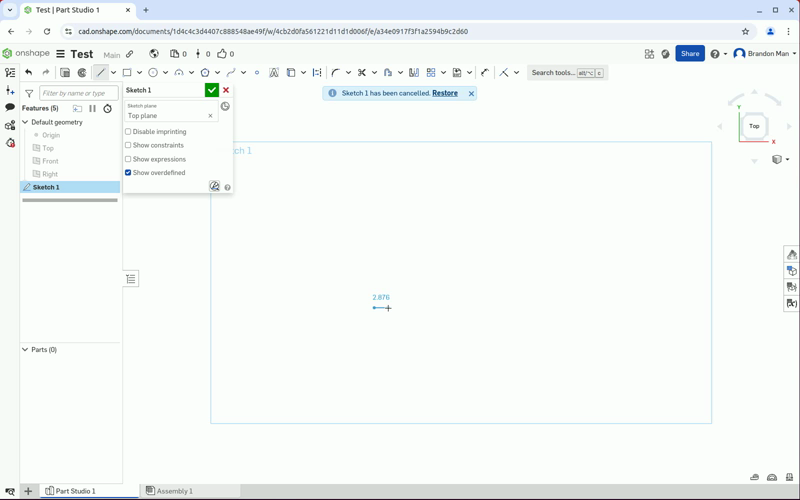
click(388, 307)
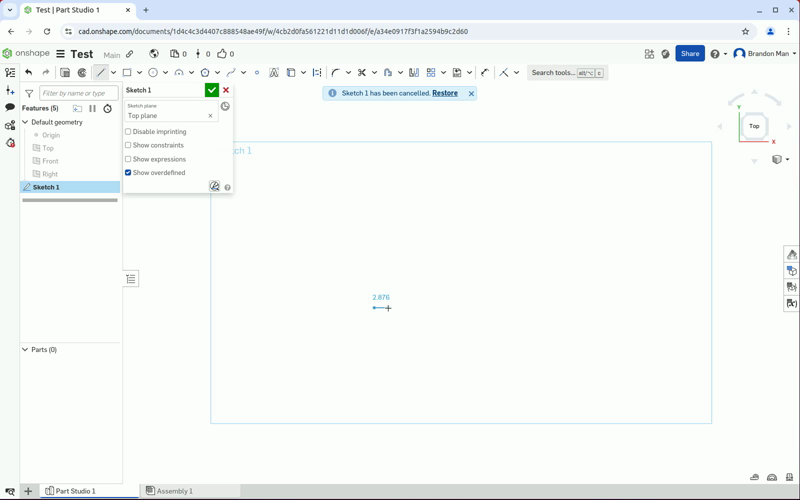
key_up(shift)
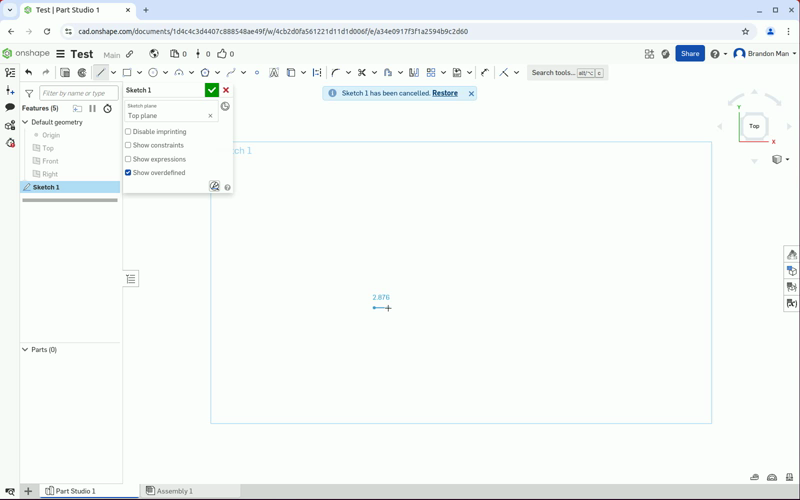
key_down(shift)
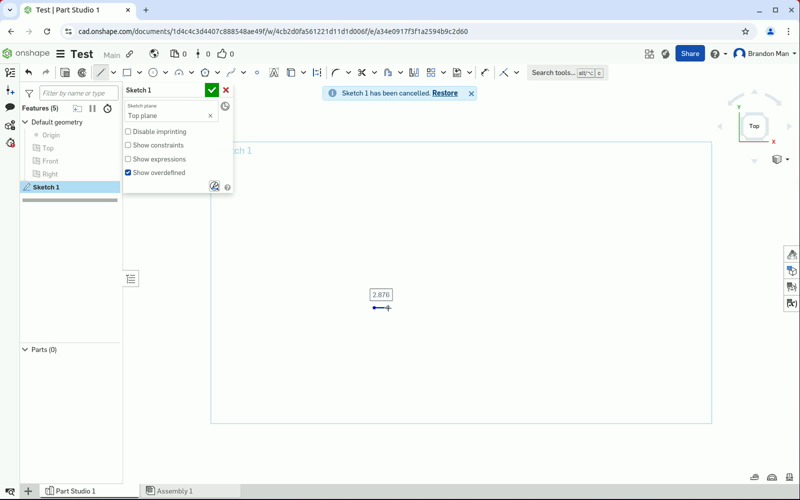
mouse_move(418, 307)
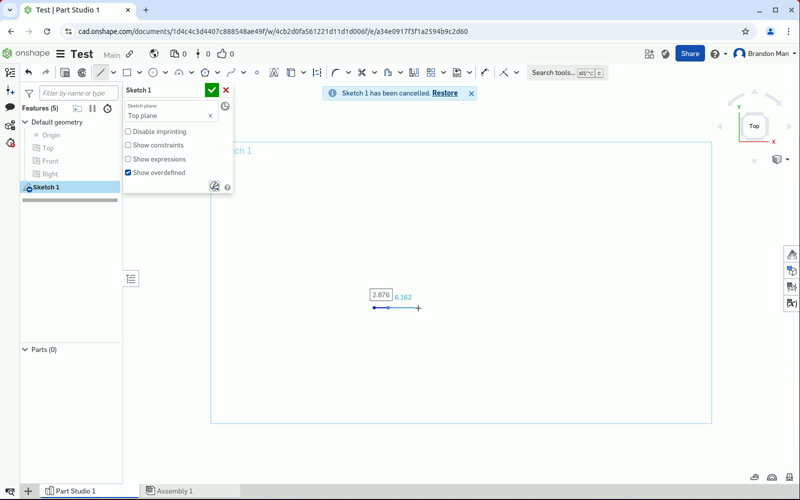
mouse_move(388, 321)
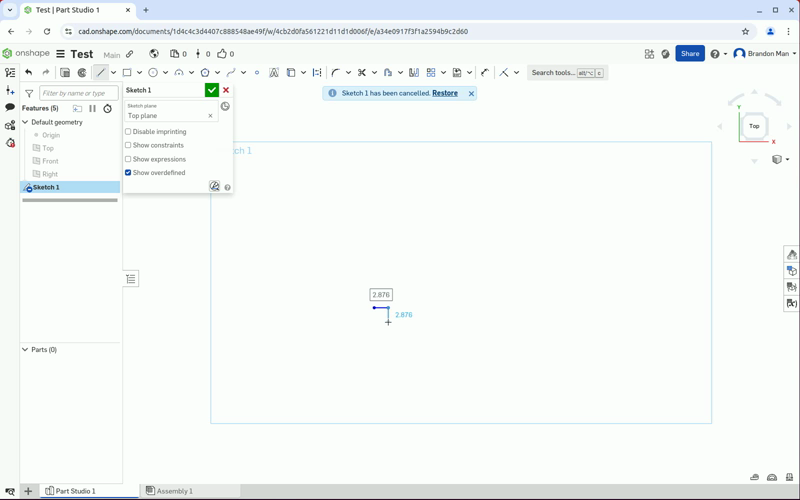
click(388, 321)
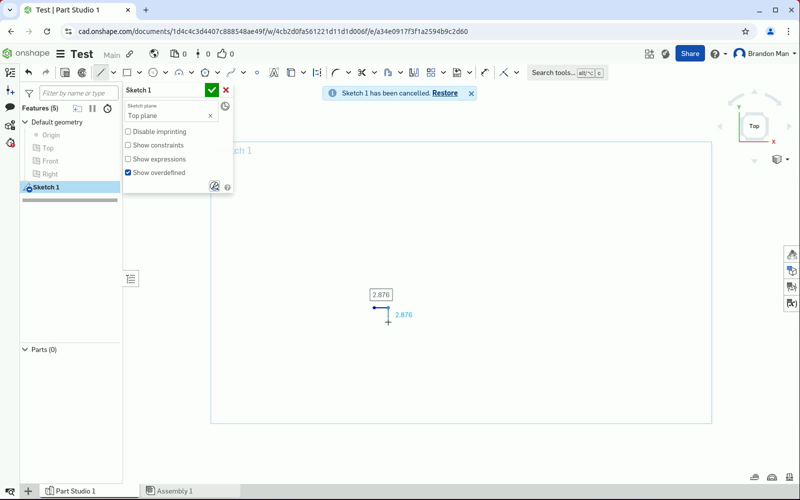
key_up(shift)
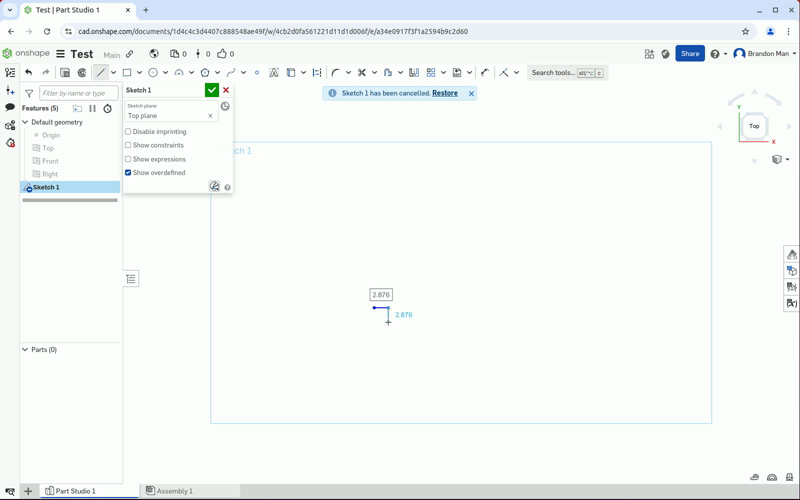
key_down(shift)
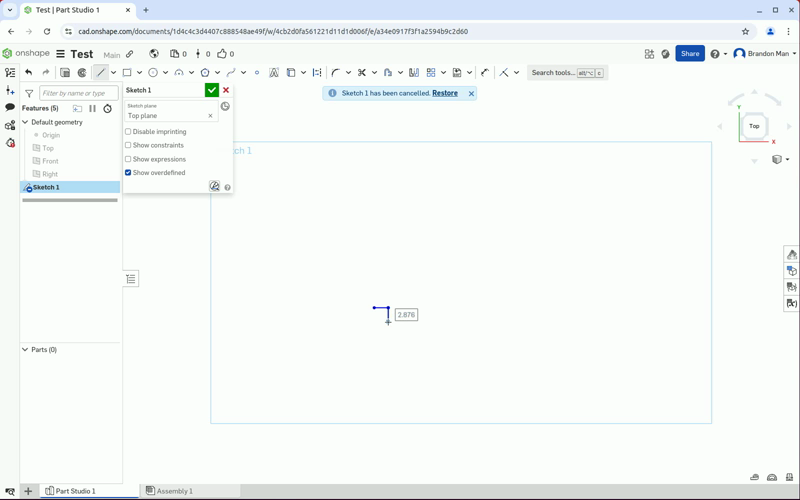
mouse_move(509, 321)
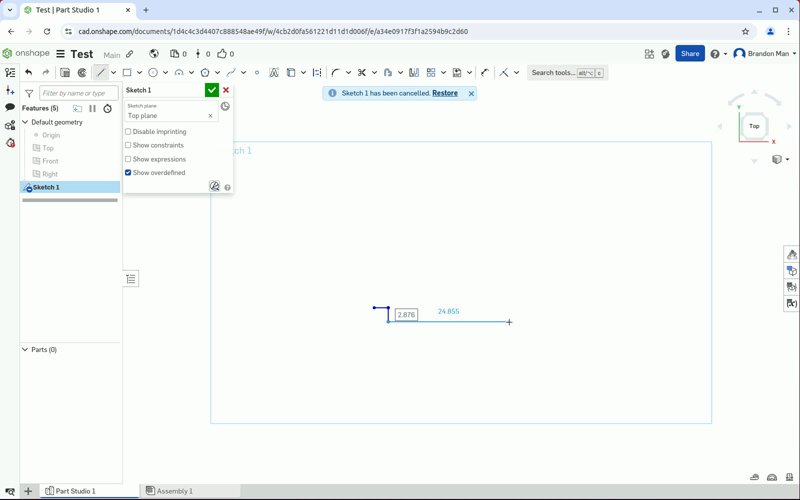
click(509, 321)
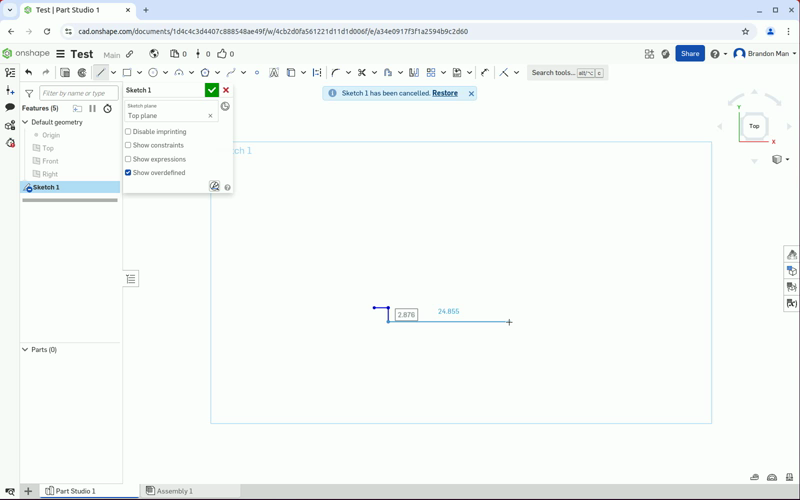
key_up(shift)
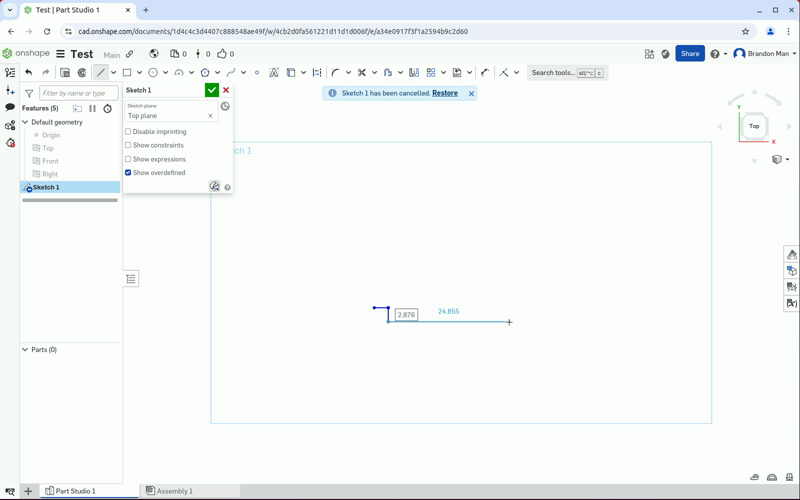
key_down(shift)
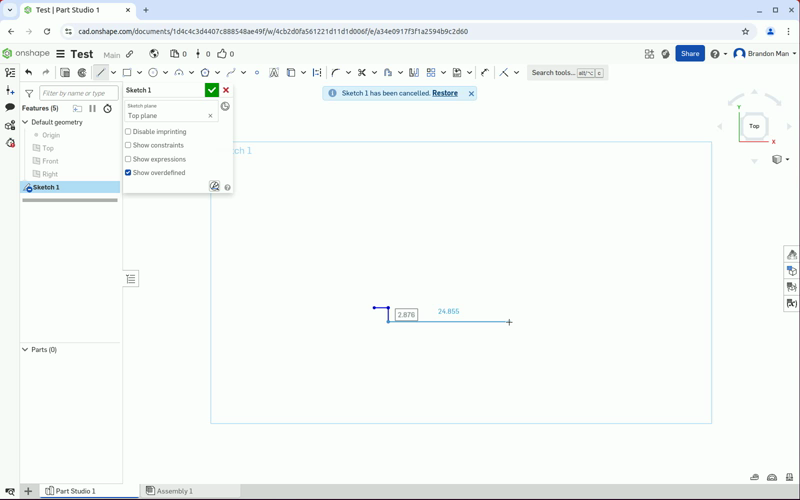
mouse_move(539, 321)
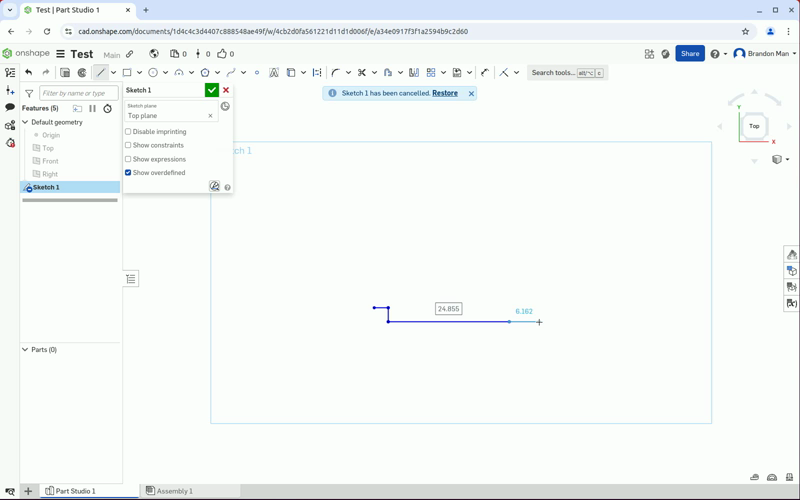
mouse_move(509, 307)
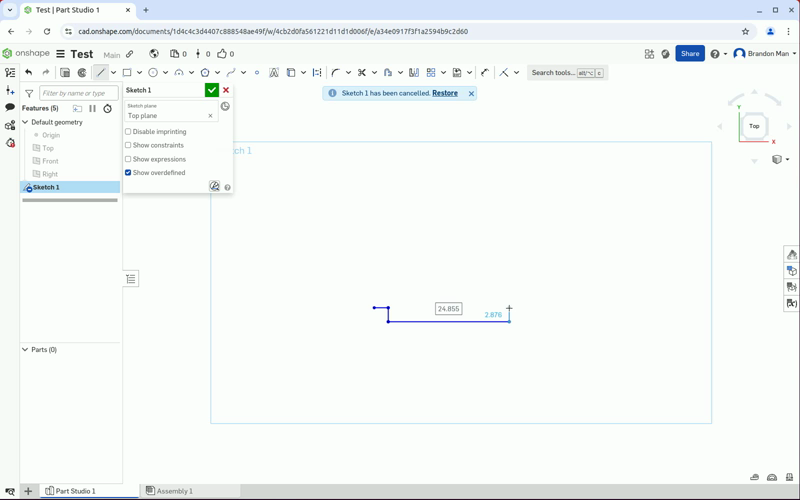
click(509, 307)
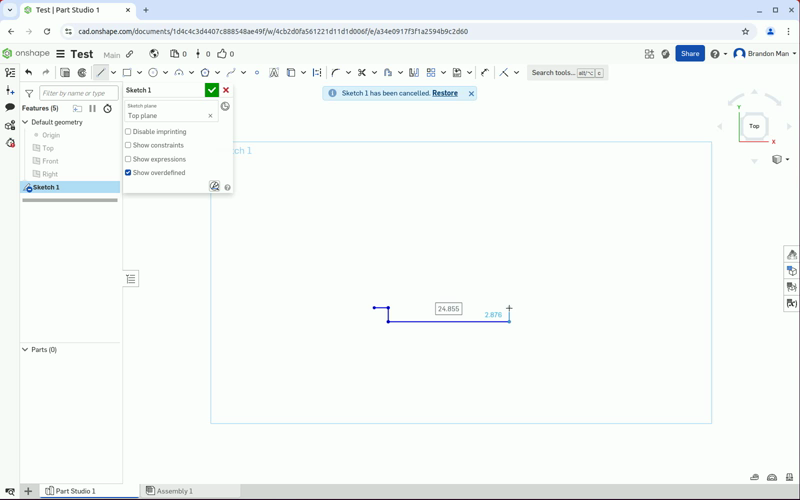
key_up(shift)
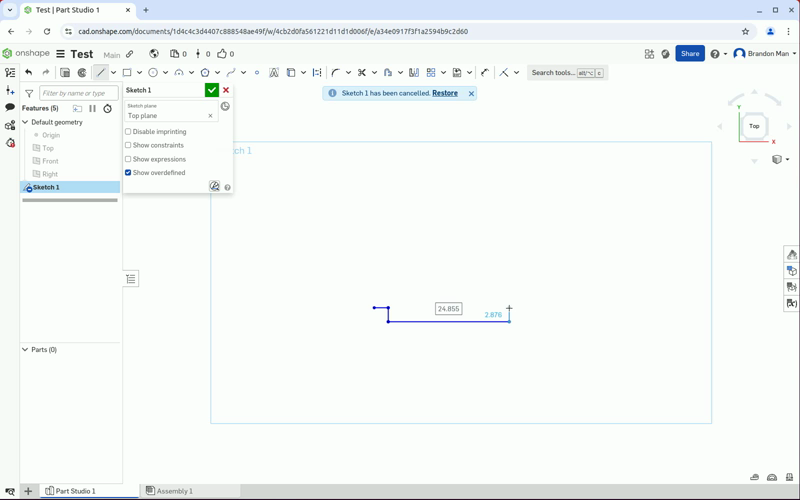
key_down(shift)
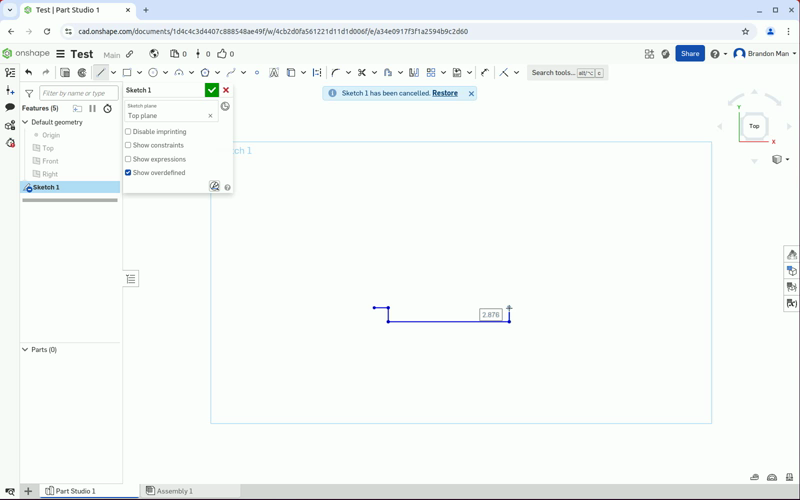
mouse_move(539, 307)
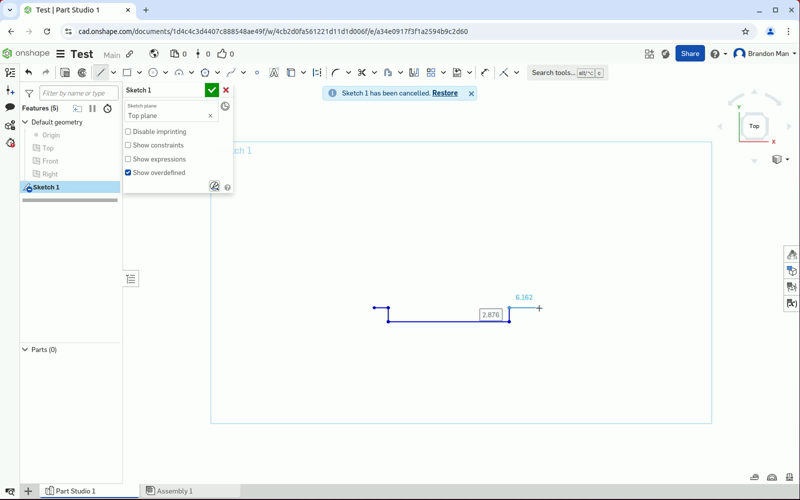
mouse_move(523, 307)
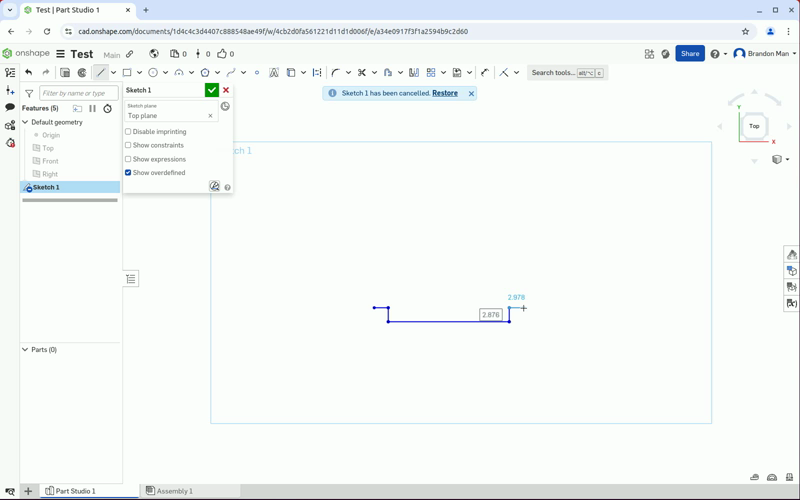
click(523, 307)
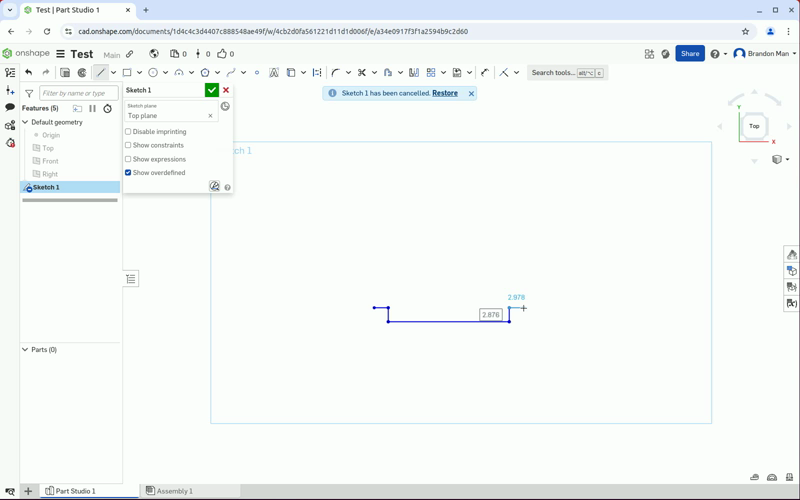
key_up(shift)
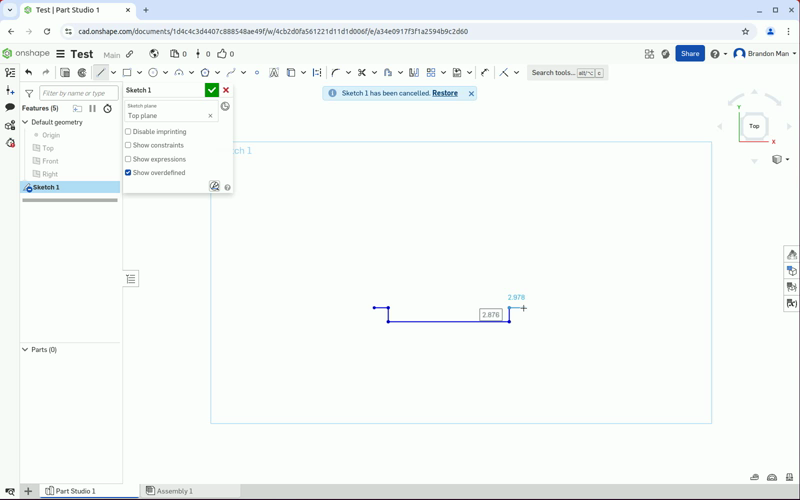
key_down(shift)
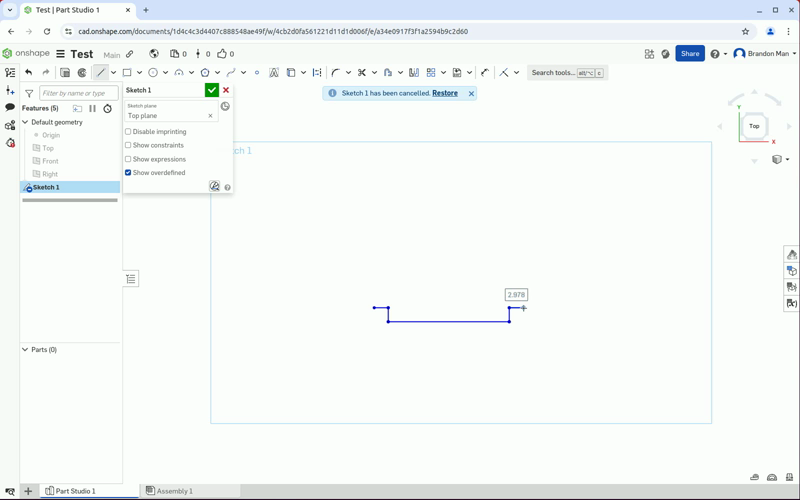
mouse_move(523, 186)
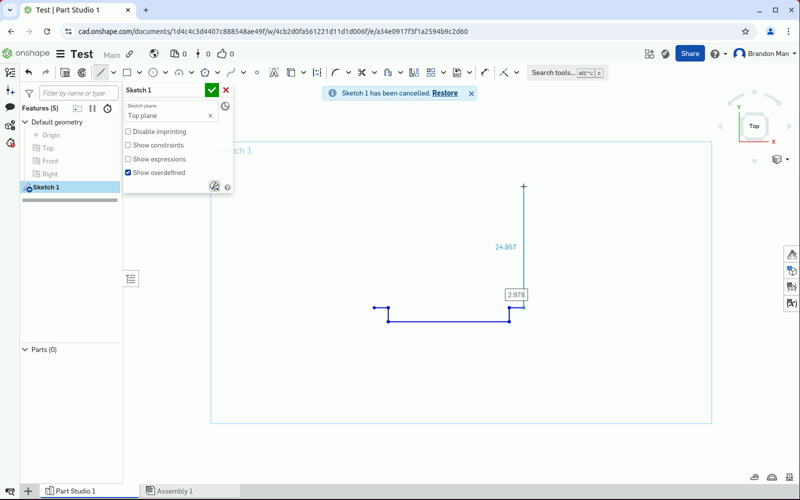
click(523, 186)
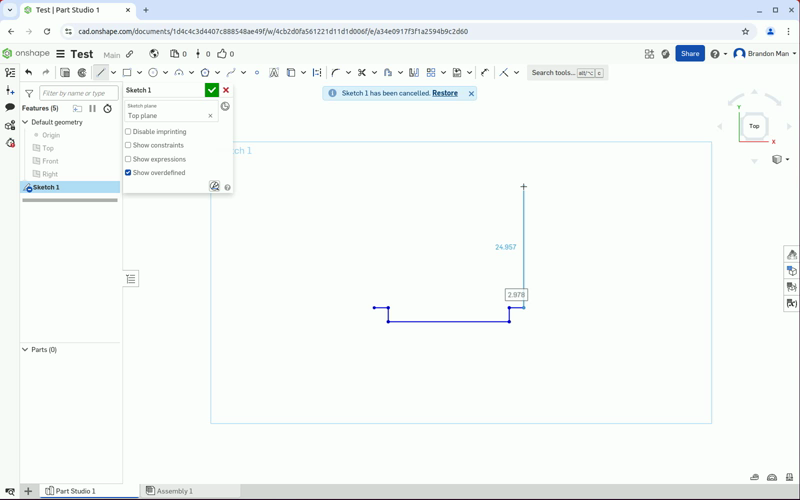
key_up(shift)
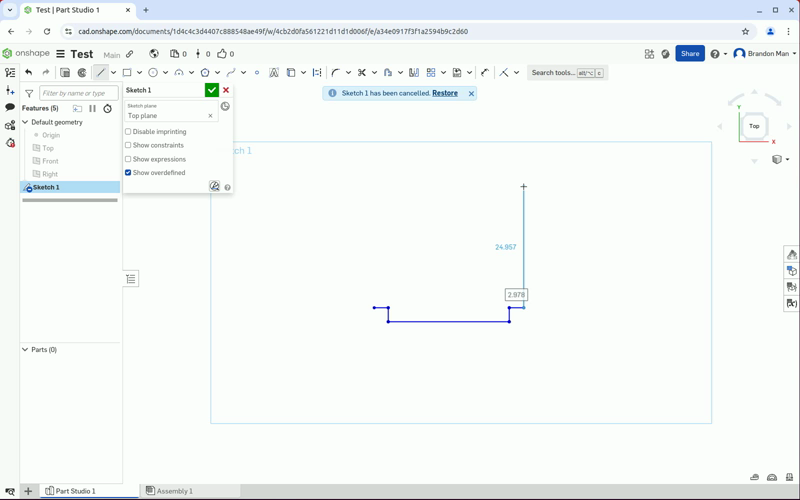
key_down(shift)
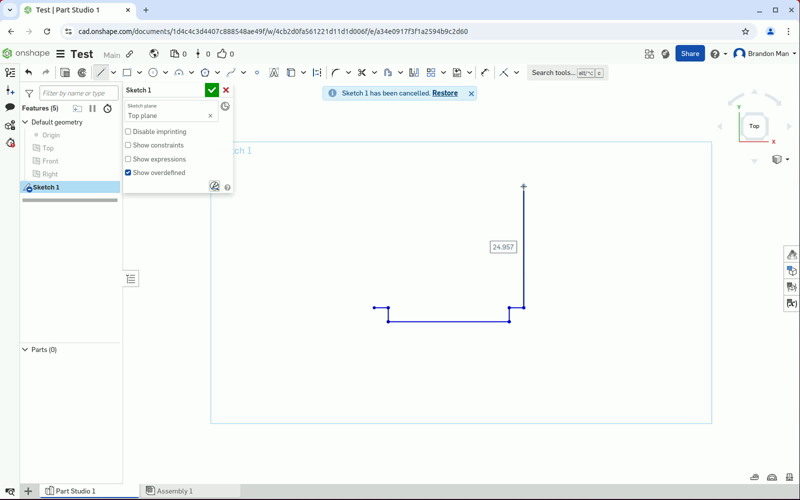
mouse_move(553, 186)
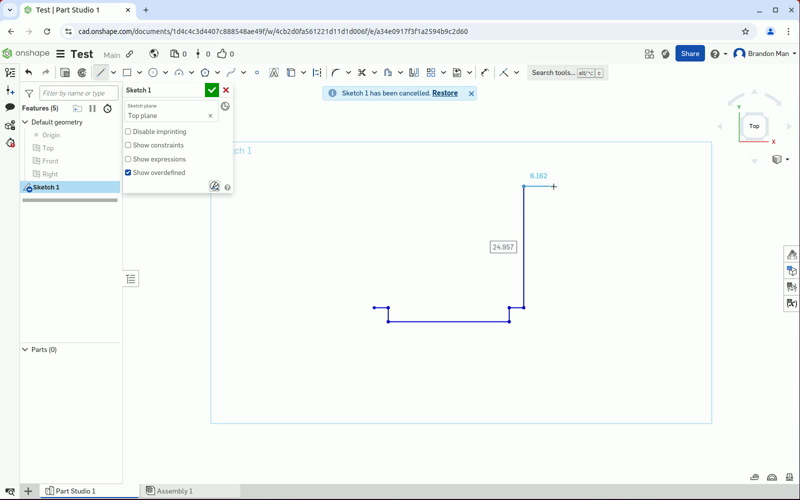
mouse_move(509, 186)
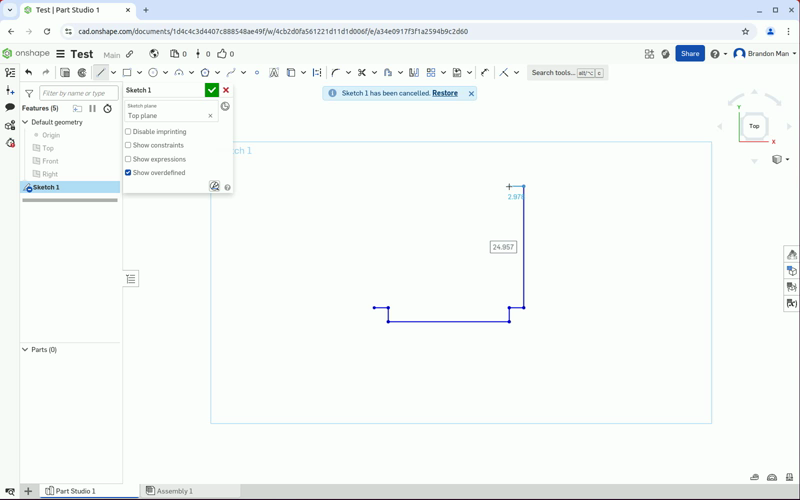
click(509, 186)
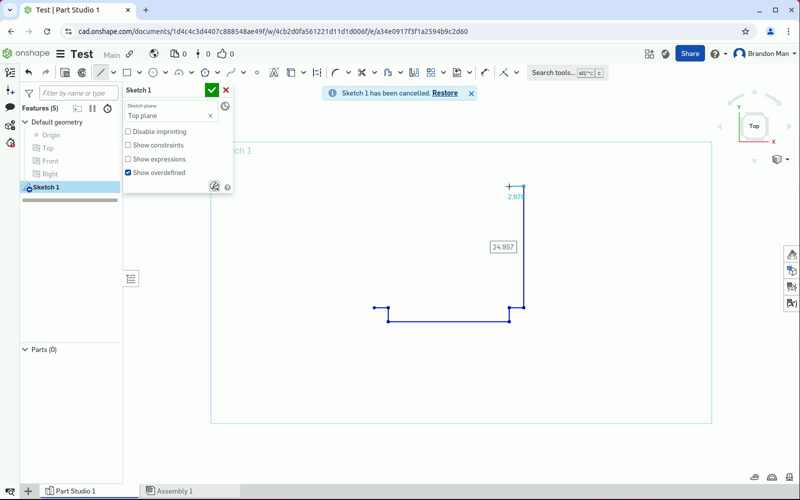
key_up(shift)
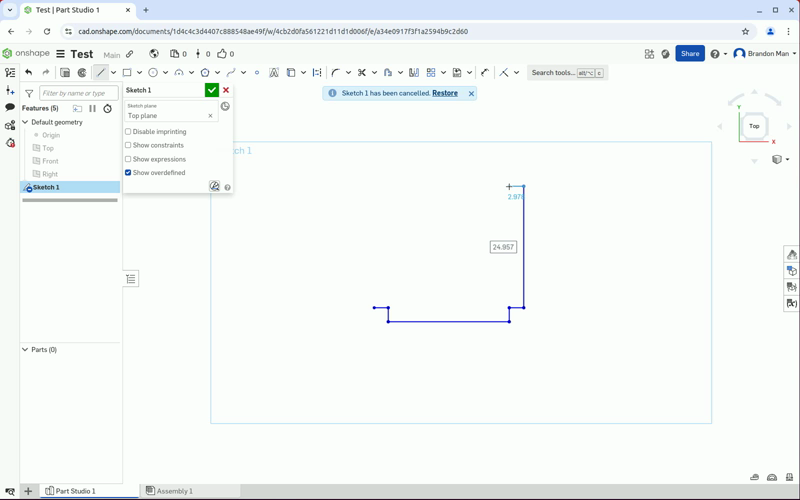
key_down(shift)
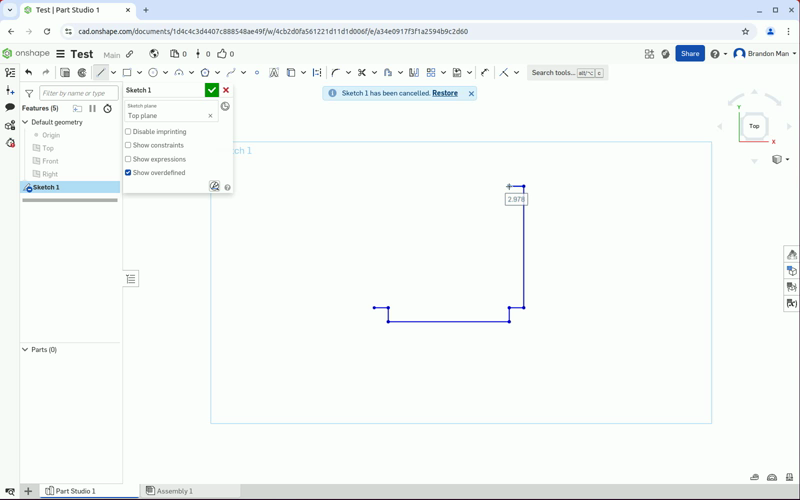
mouse_move(539, 186)
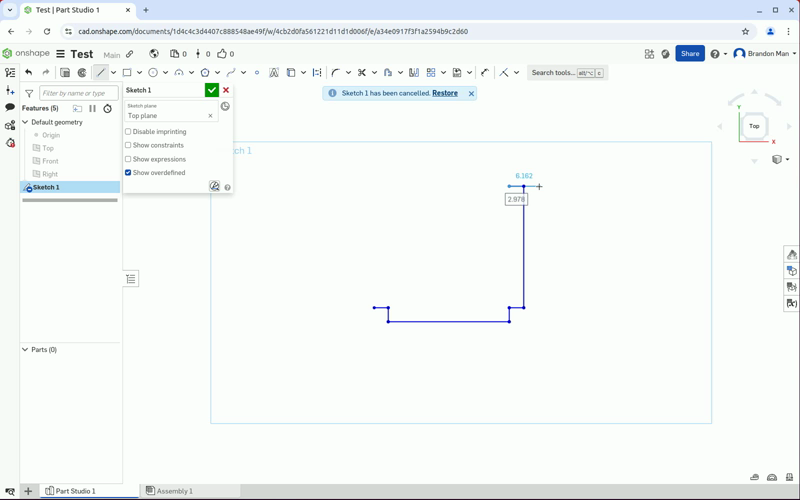
mouse_move(509, 172)
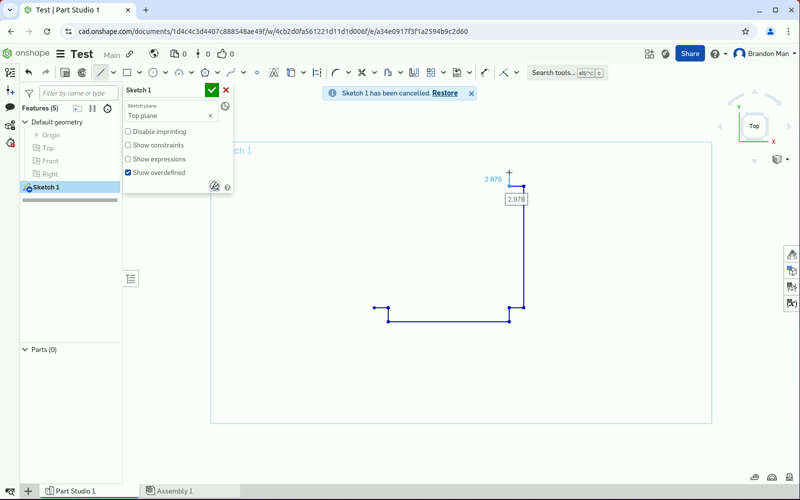
click(509, 172)
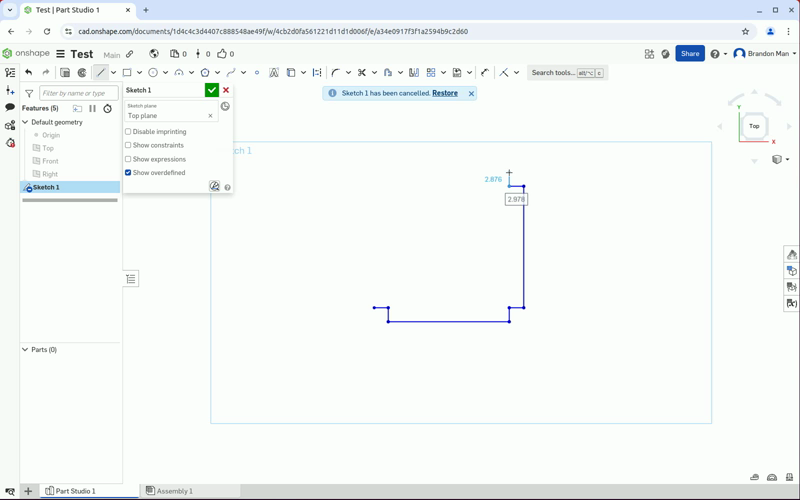
key_up(shift)
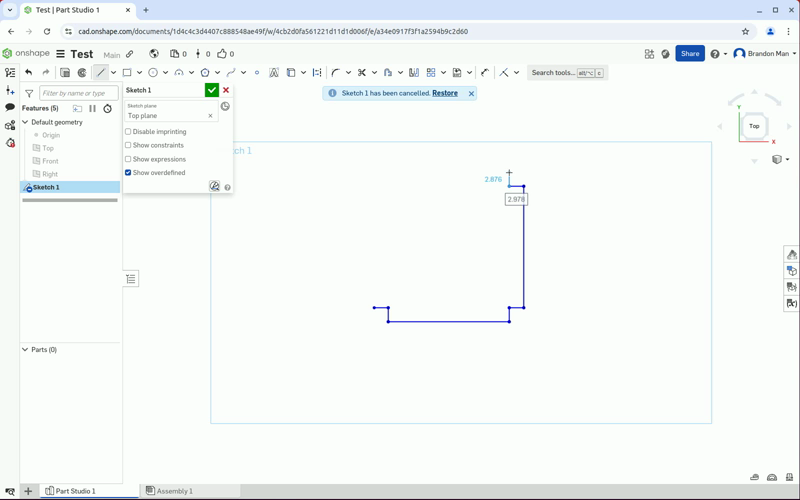
key_down(shift)
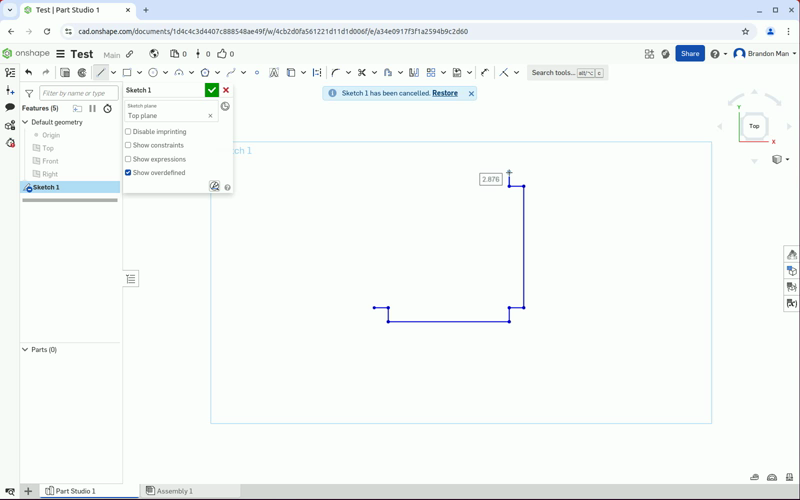
mouse_move(388, 172)
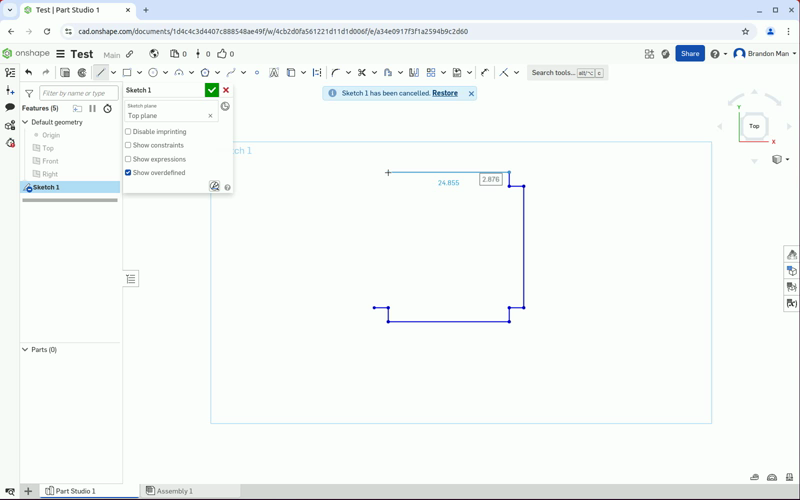
click(388, 172)
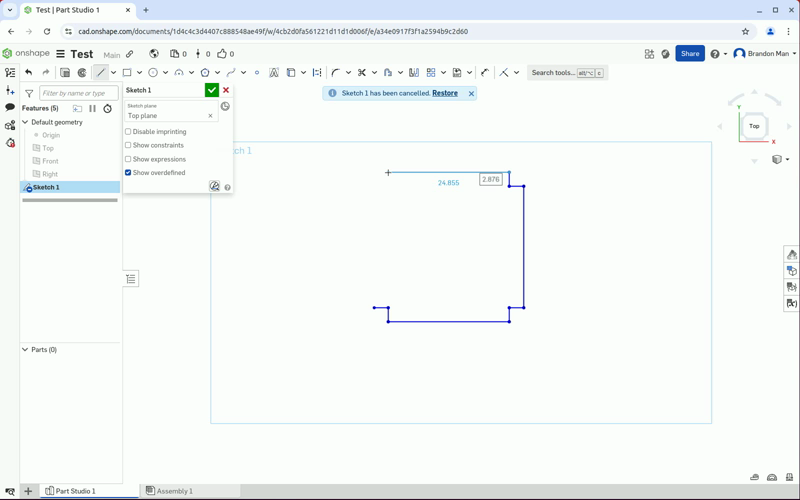
key_up(shift)
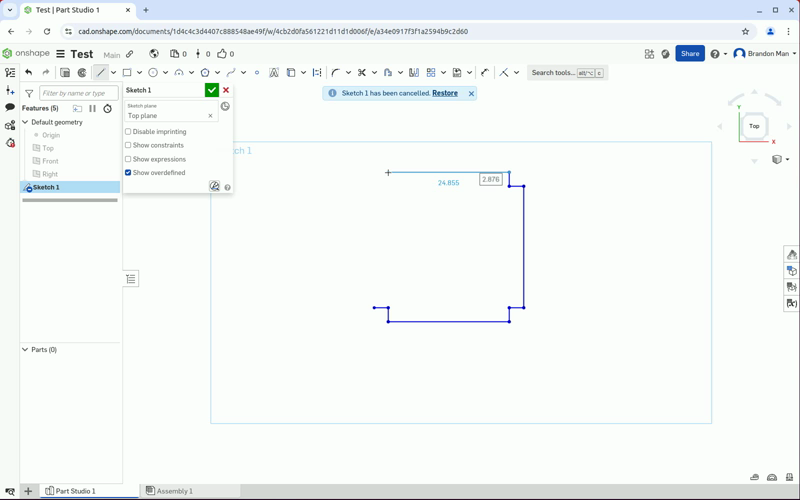
key_down(shift)
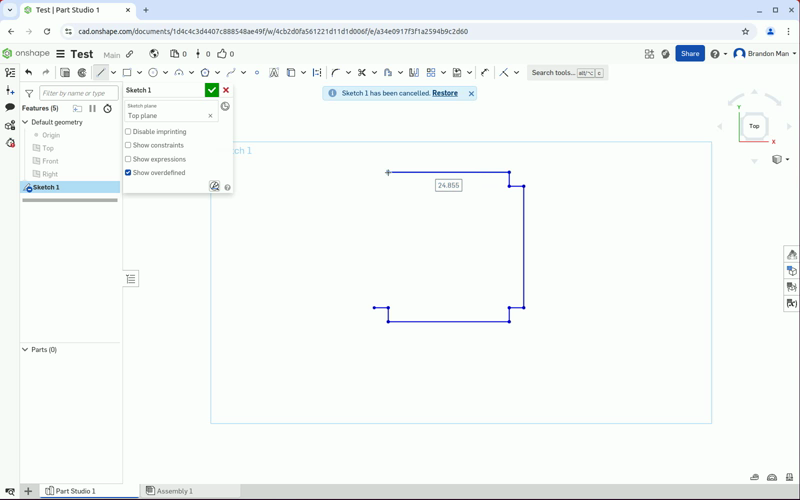
mouse_move(418, 172)
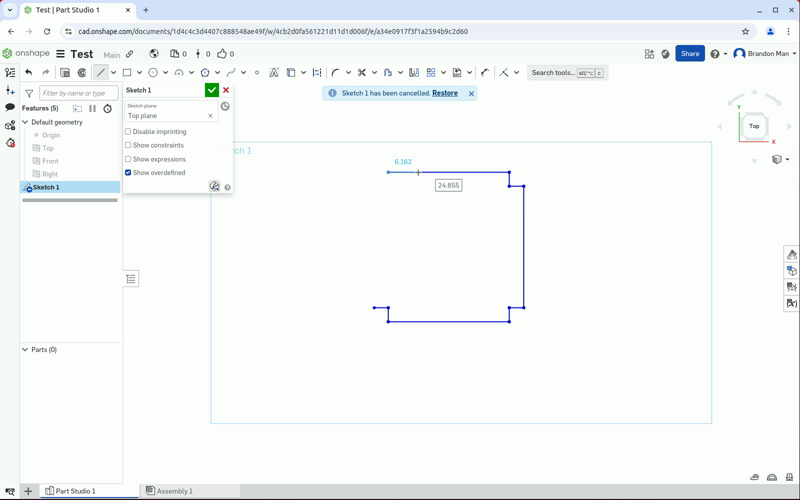
mouse_move(388, 186)
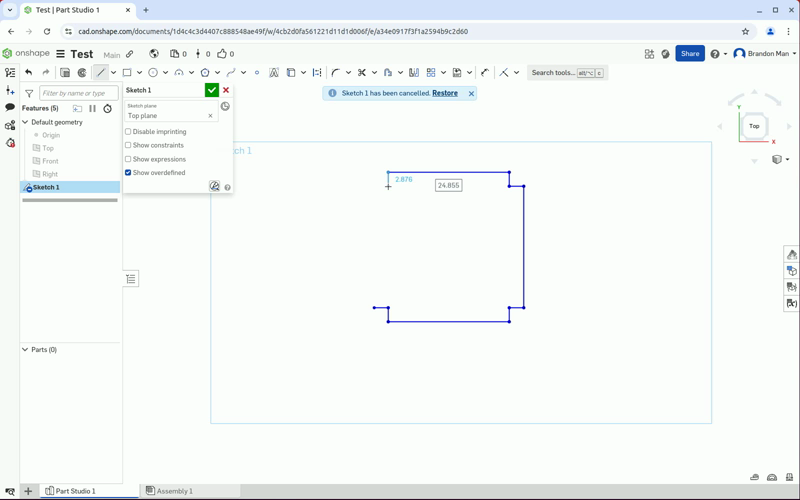
click(388, 186)
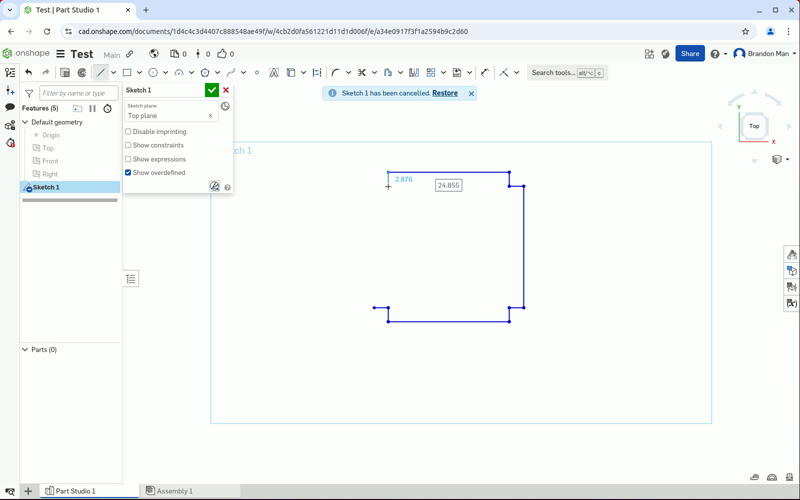
key_up(shift)
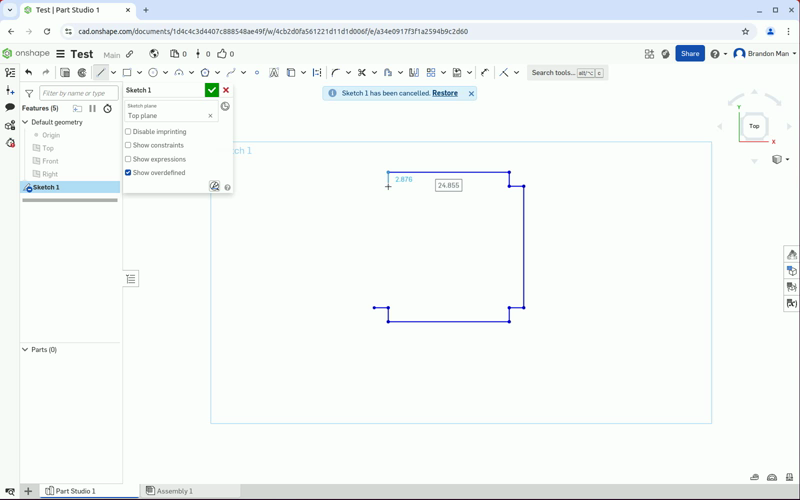
key_down(shift)
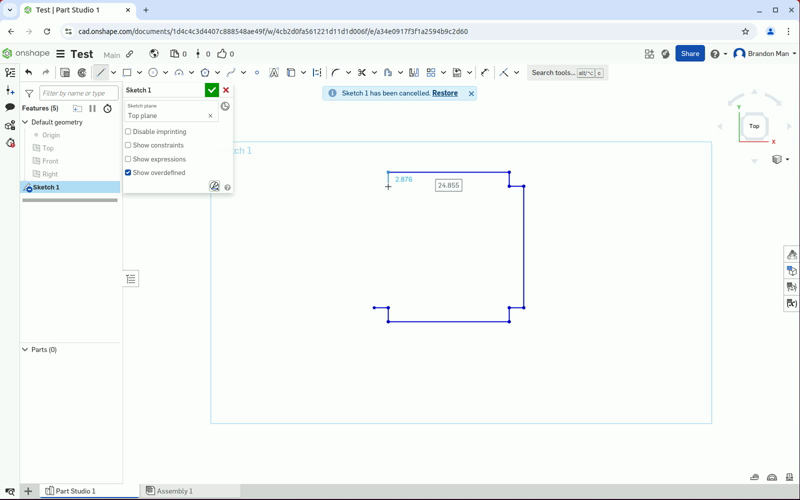
mouse_move(418, 186)
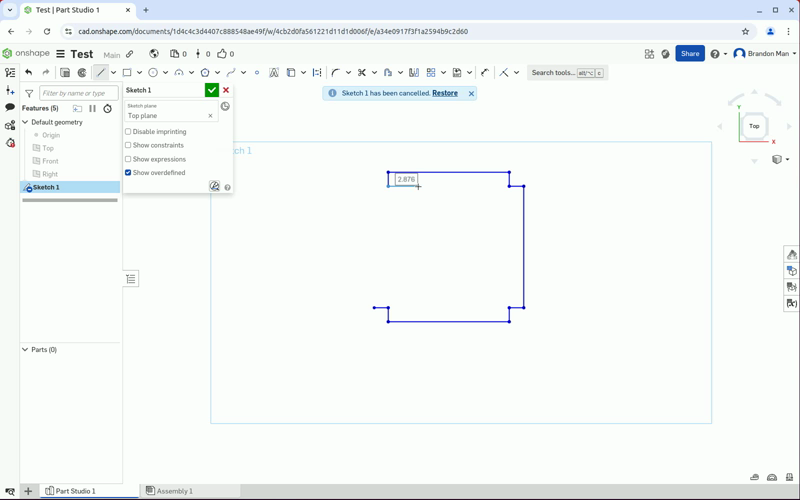
mouse_move(374, 186)
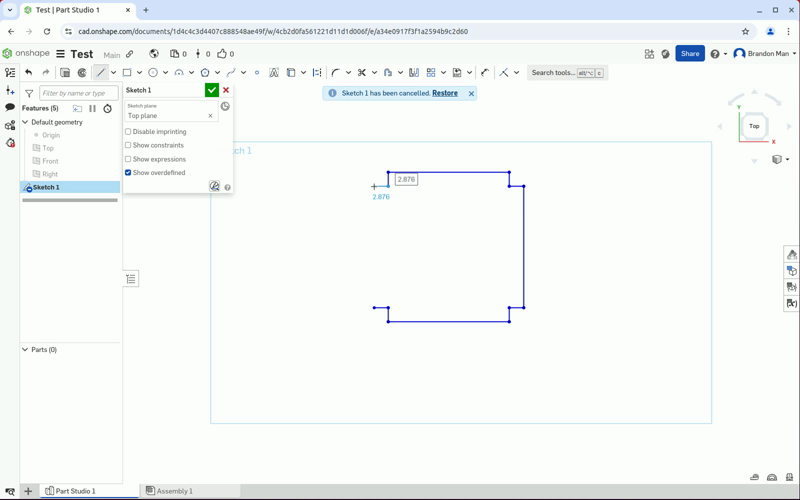
click(374, 186)
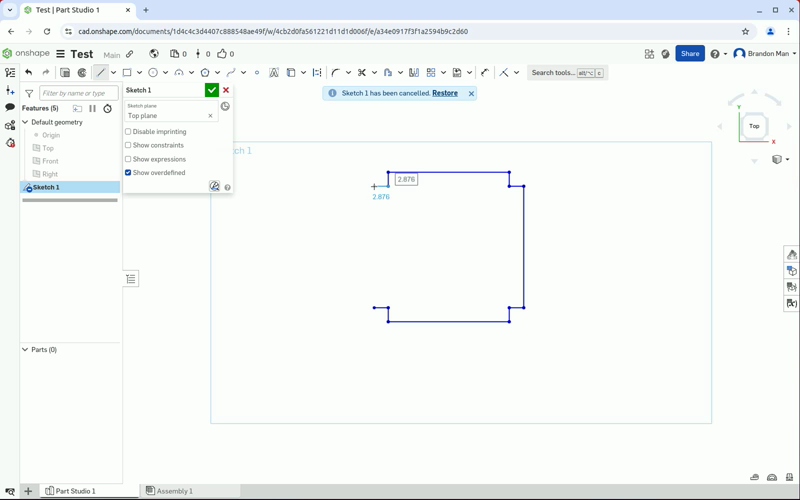
key_up(shift)
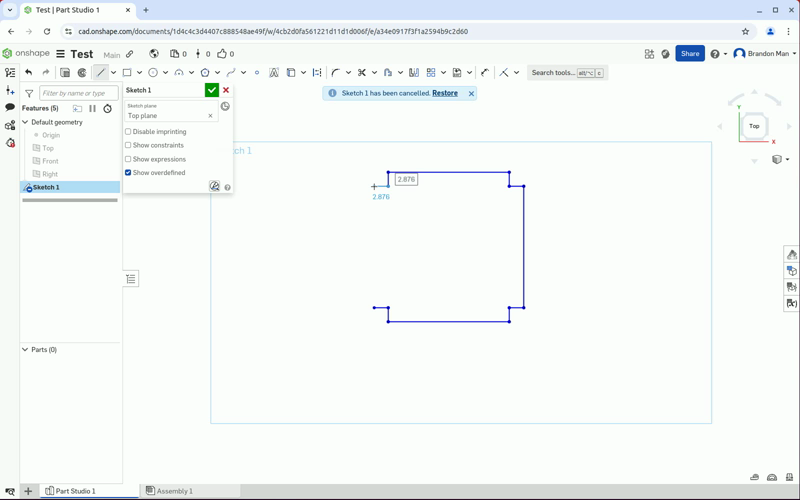
key_down(shift)
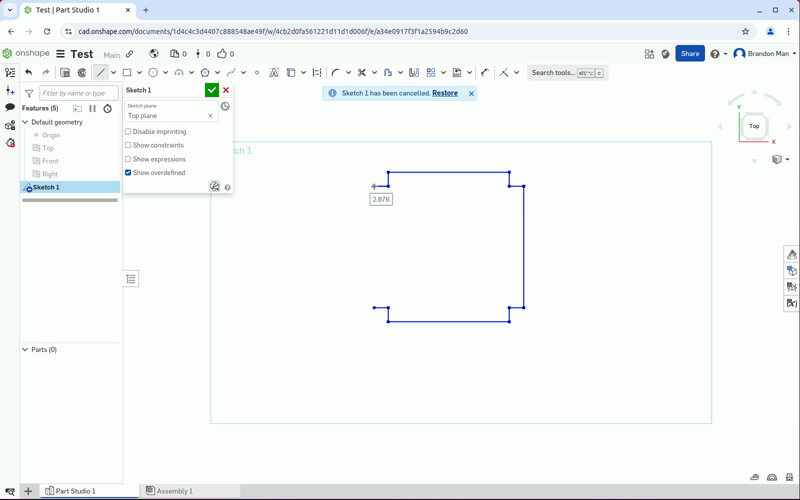
mouse_move(374, 307)
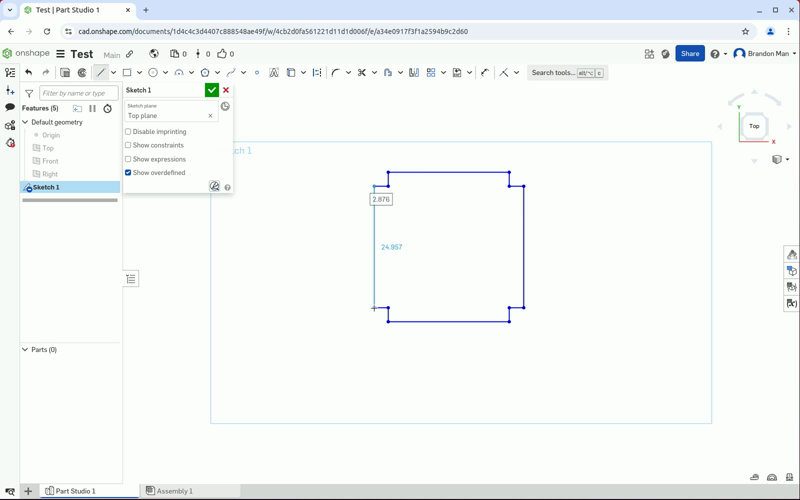
key_up(shift)
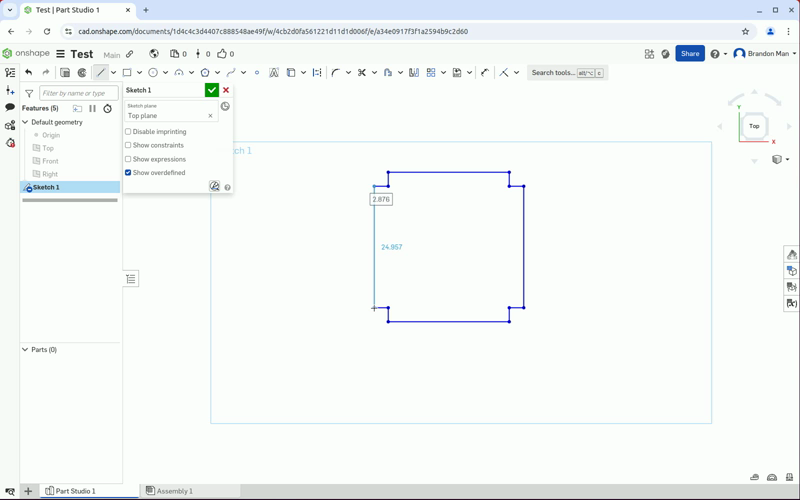
click(374, 307)
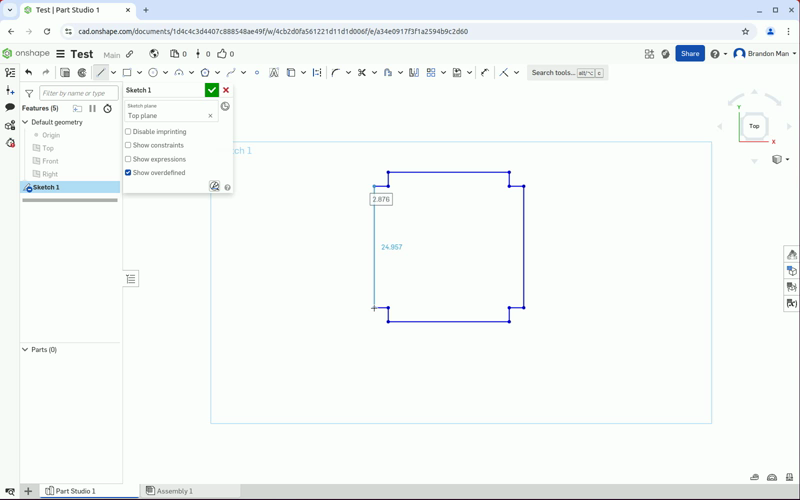
key(esc)
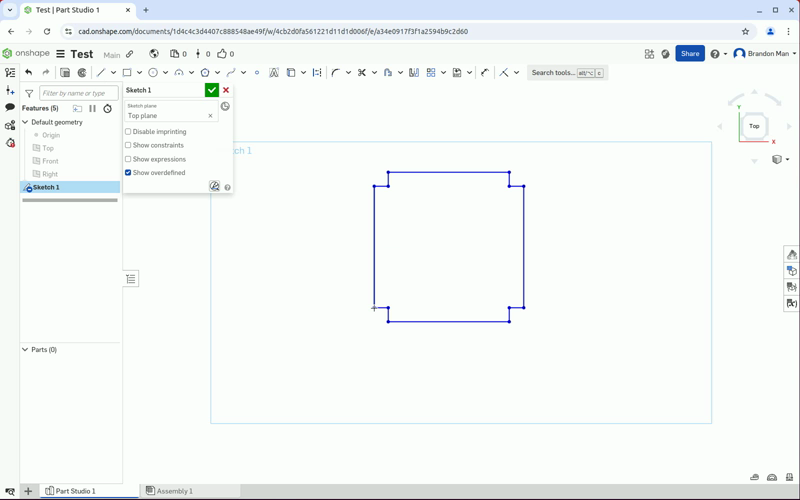
mouse_move(391, 205)
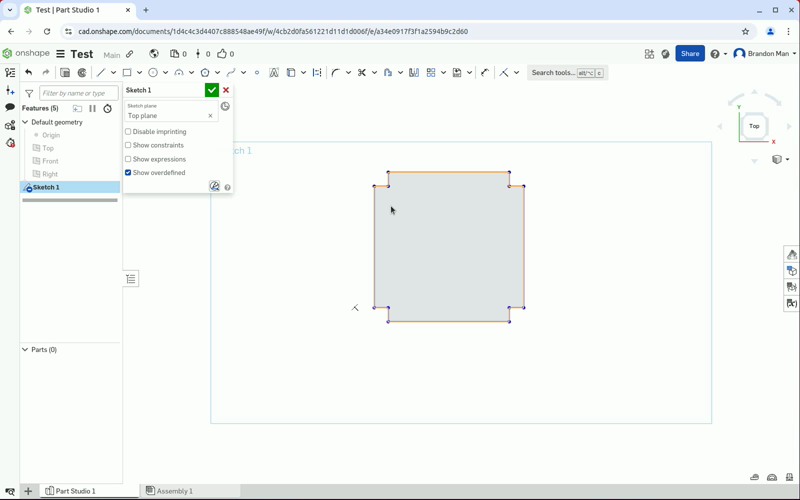
click(391, 205)
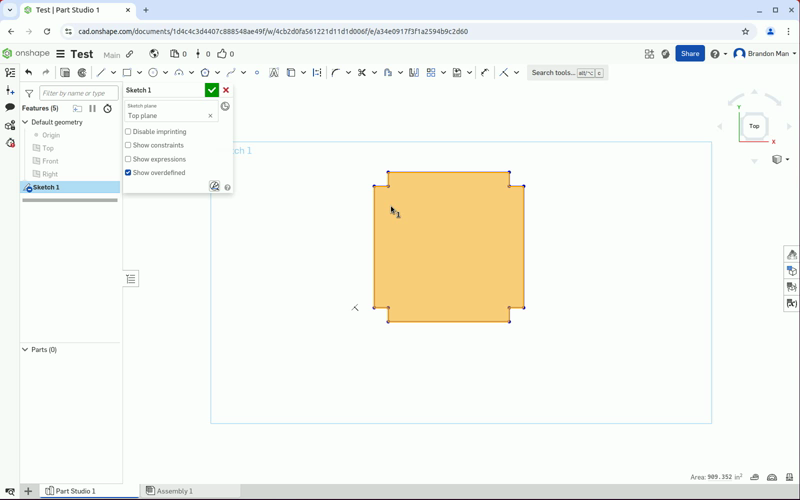
mouse_move(73, 352)
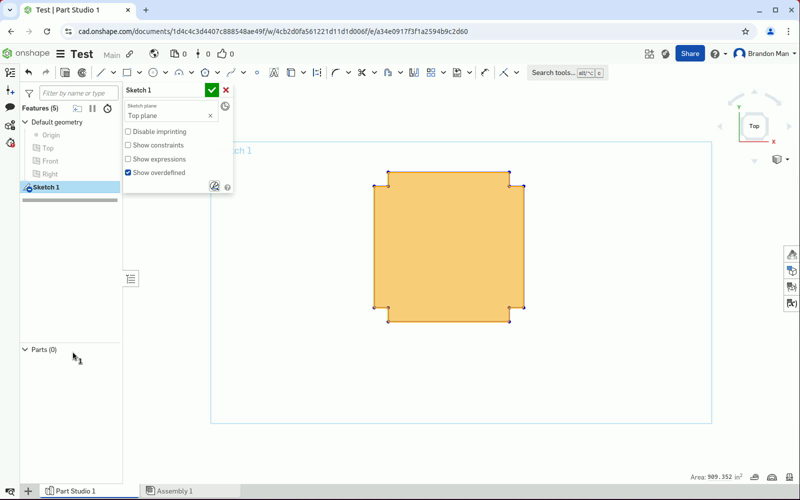
key(shift+y)
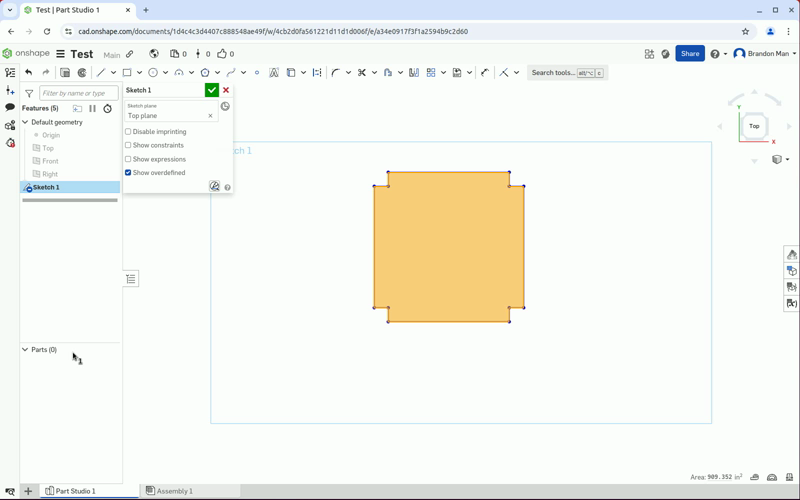
key(shift+e)
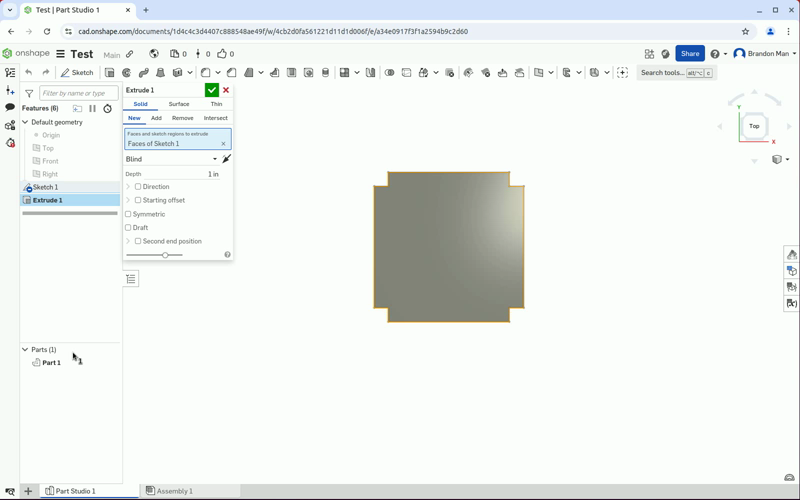
mouse_move(143, 106)
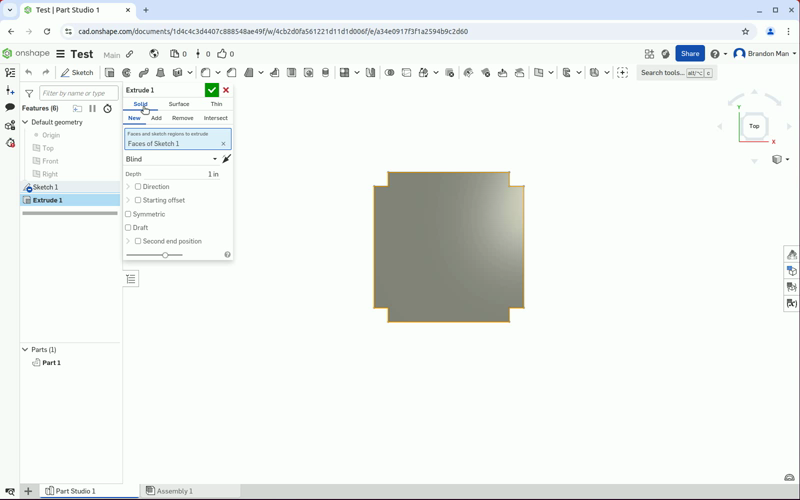
click(143, 106)
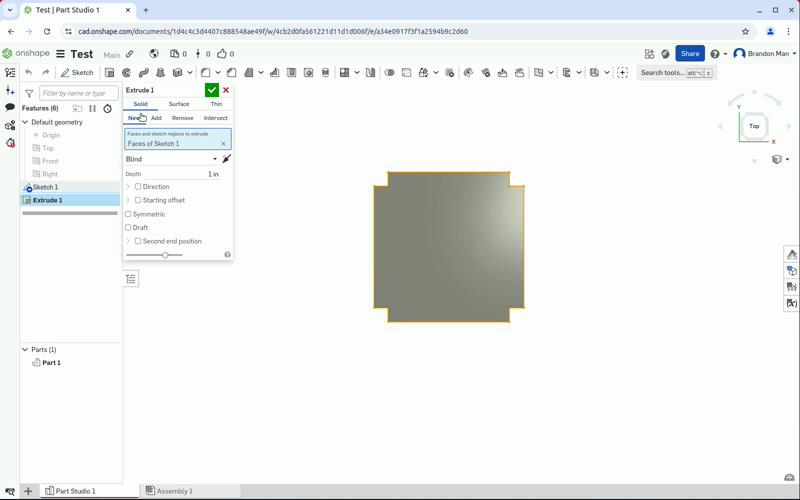
mouse_move(137, 120)
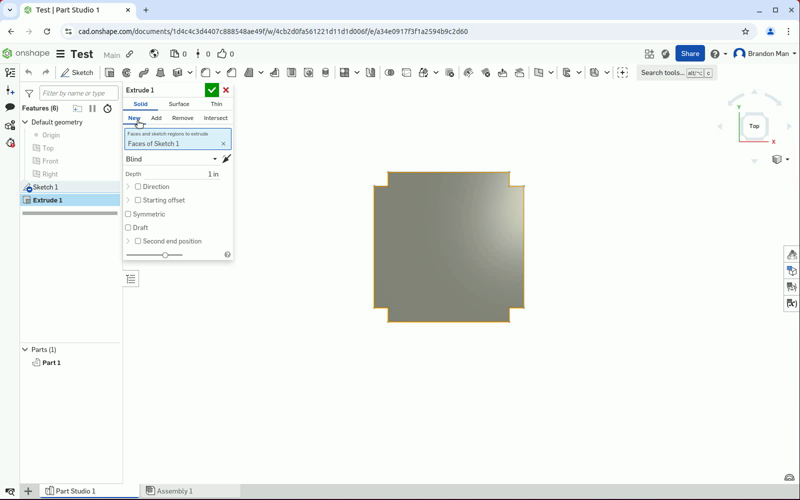
click(137, 120)
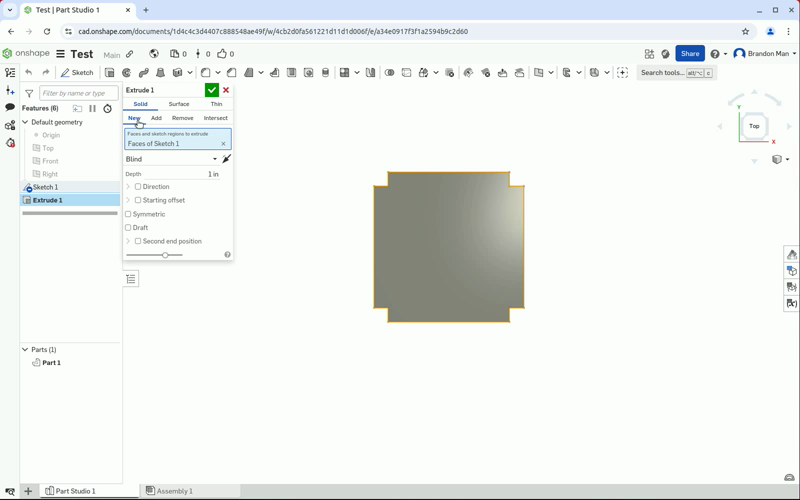
key(tab, 4)
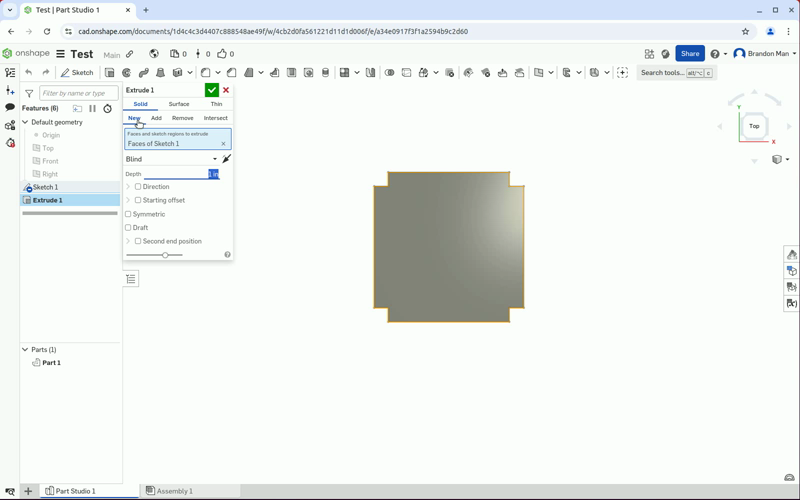
text(14.202)
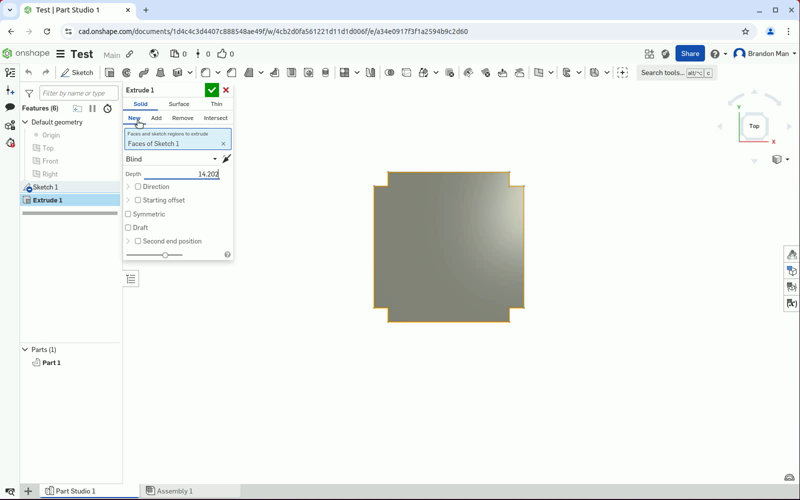
key(enter)
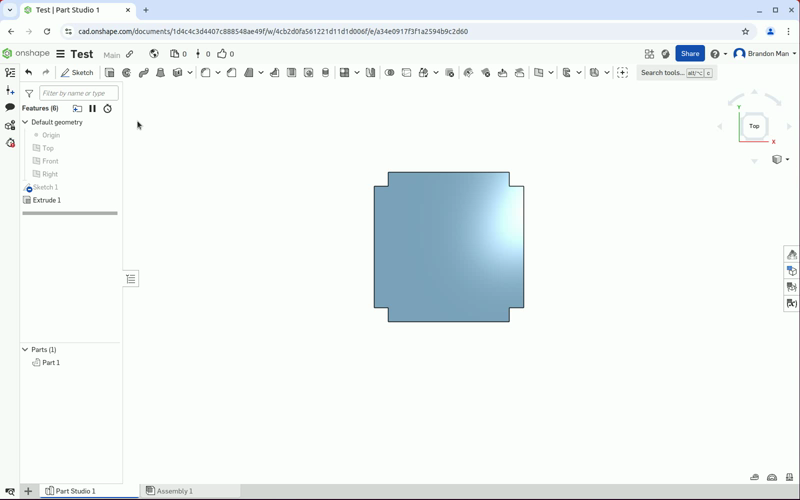
key(shift+h)
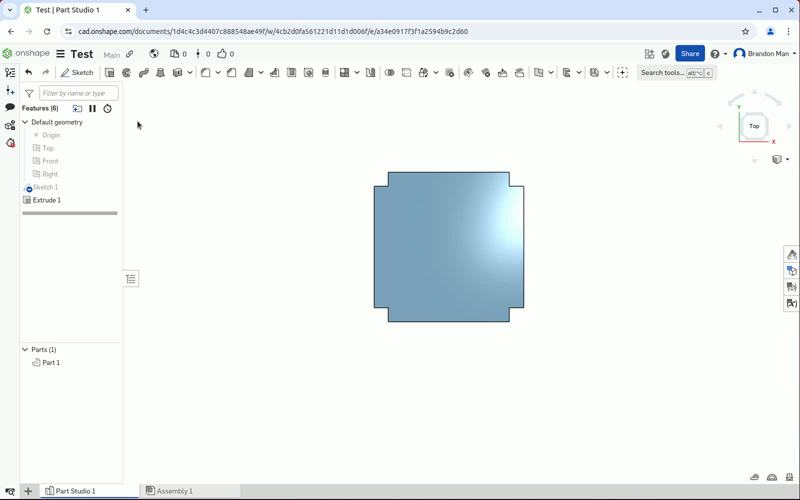
key(shift+h)
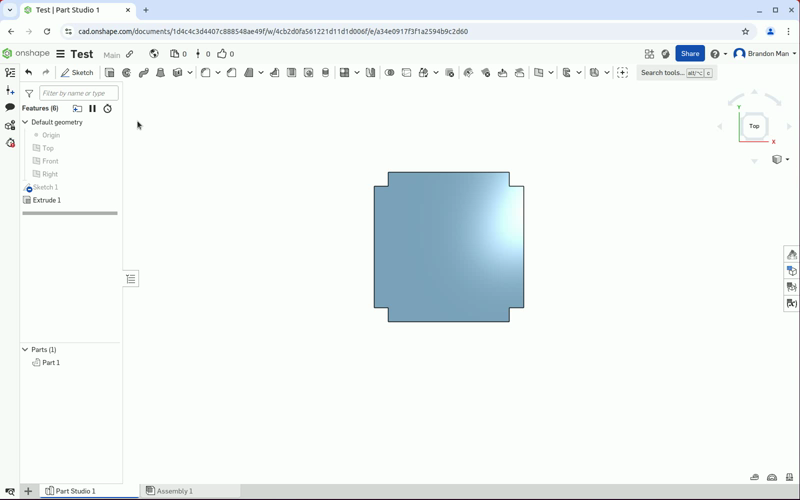
mouse_move(73, 189)
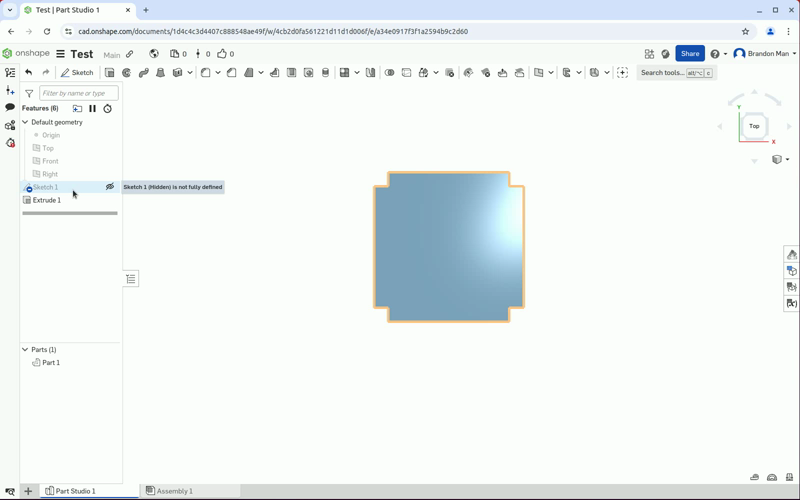
click(73, 189)
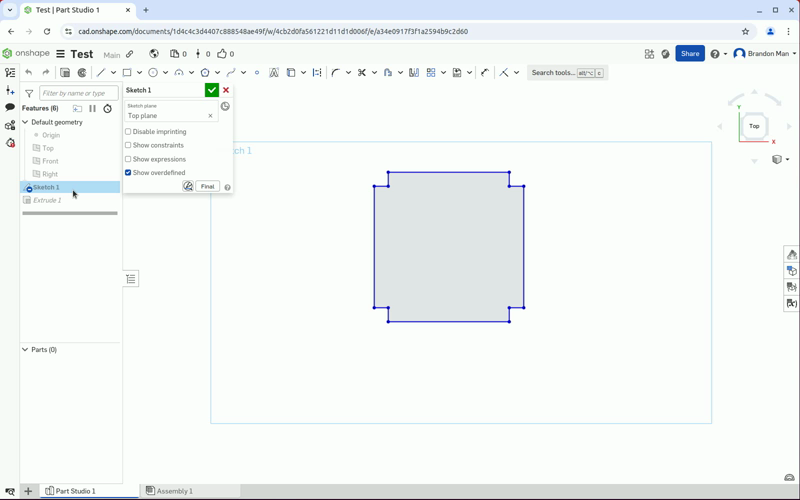
mouse_move(229, 92)
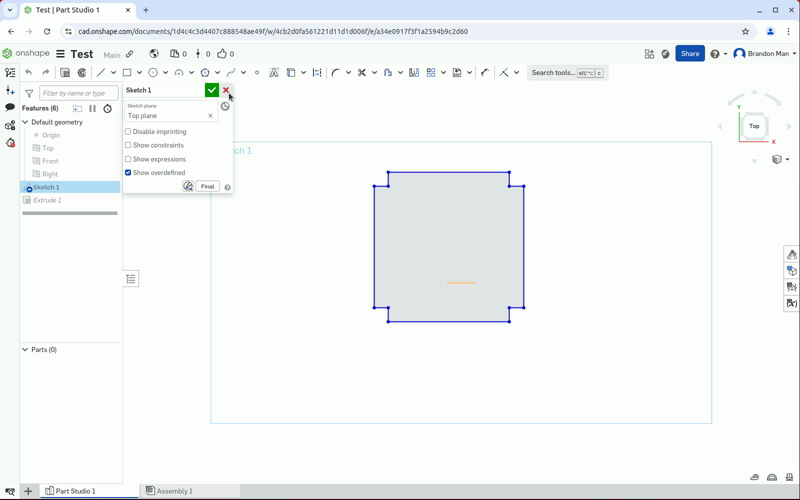
click(229, 92)
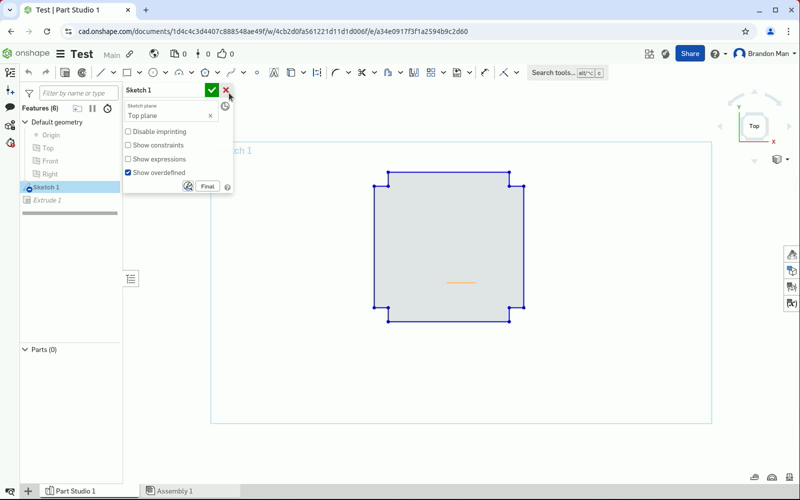
key(shift+s)
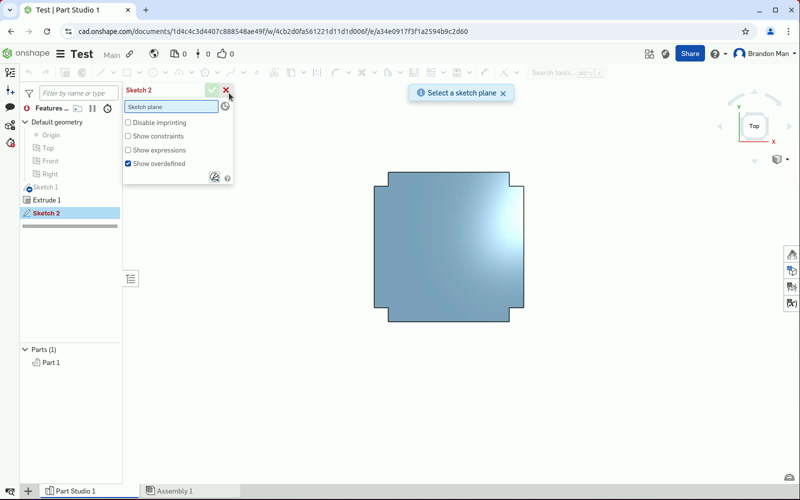
mouse_move(73, 150)
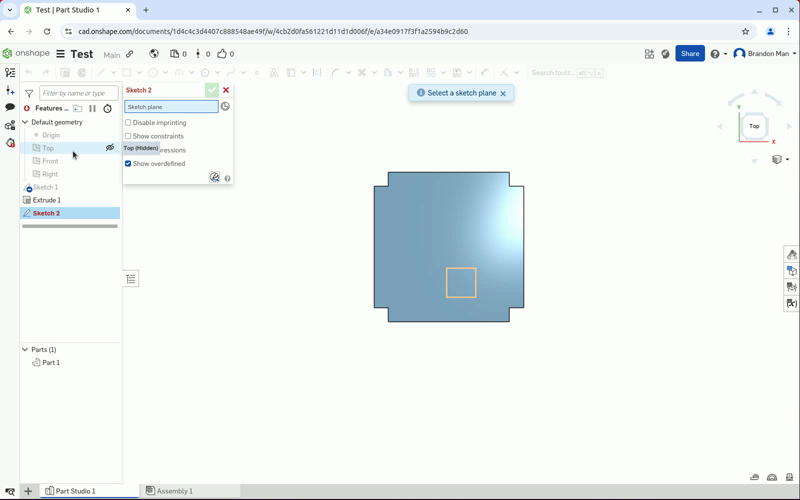
click(73, 150)
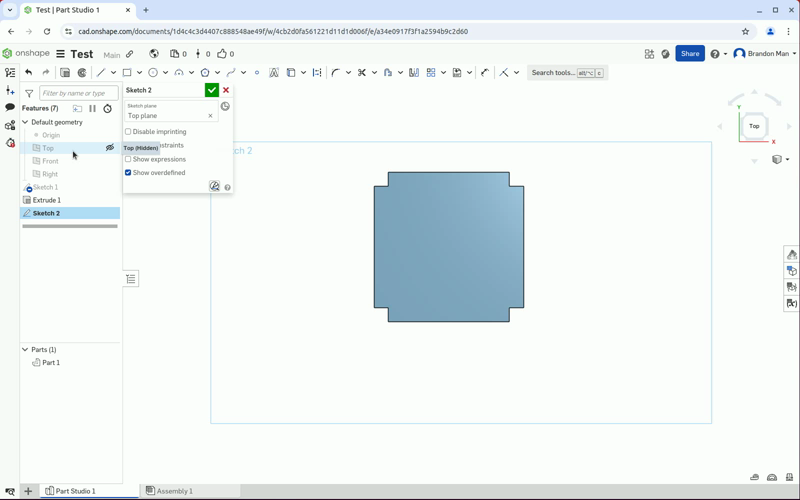
mouse_move(73, 352)
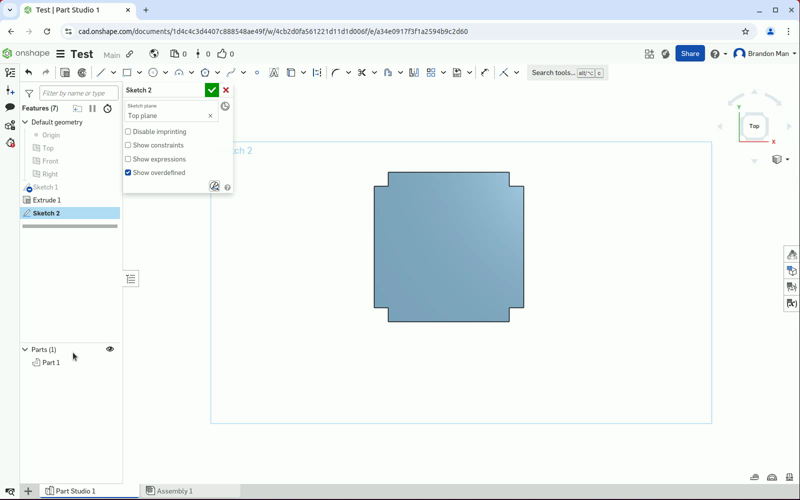
key(y)
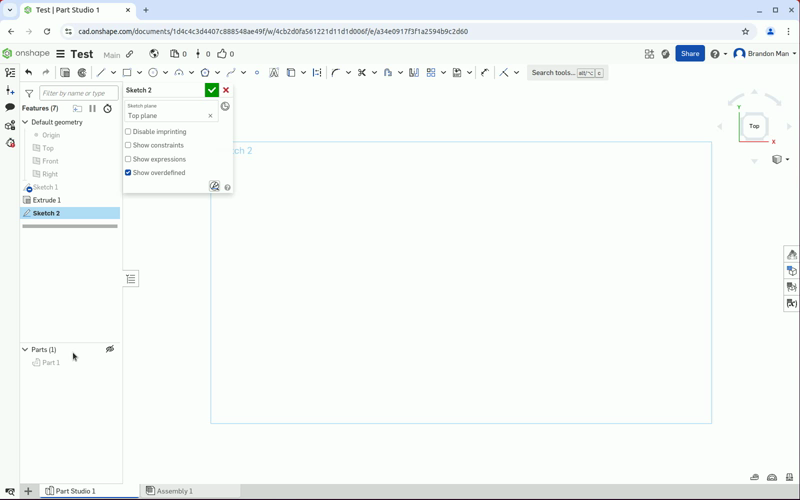
key(l)
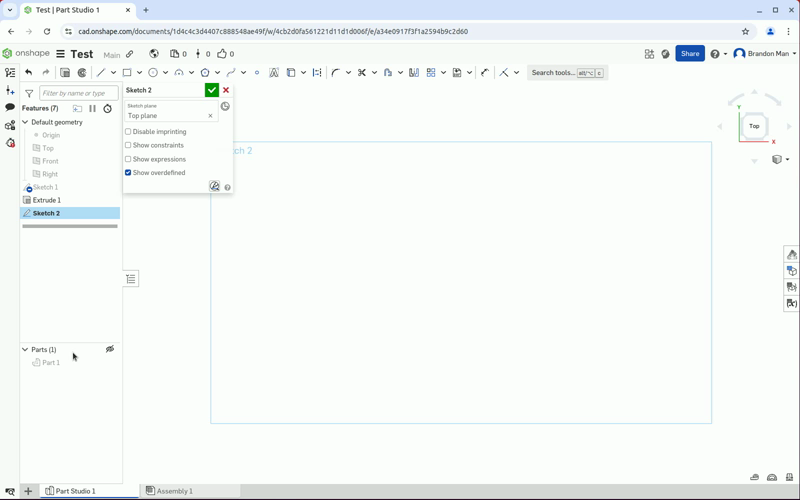
key_down(shift)
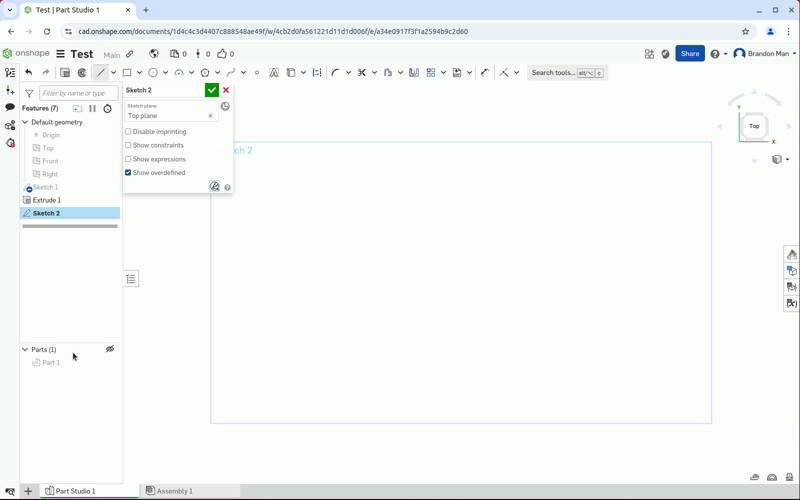
mouse_move(511, 321)
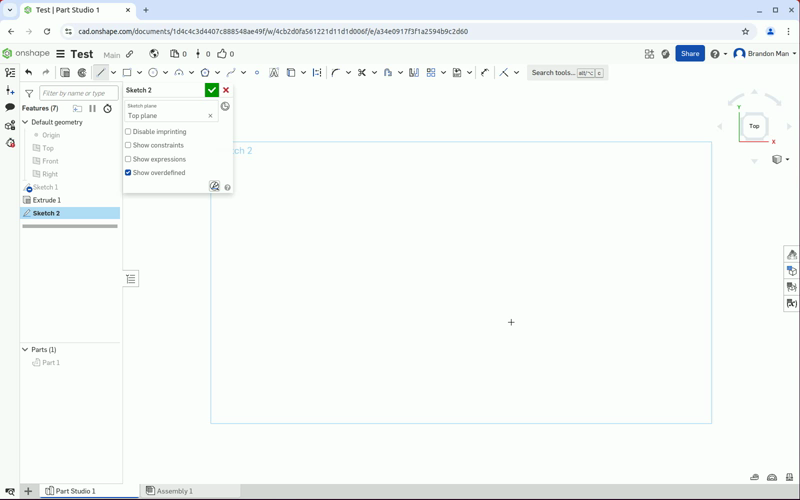
click(511, 321)
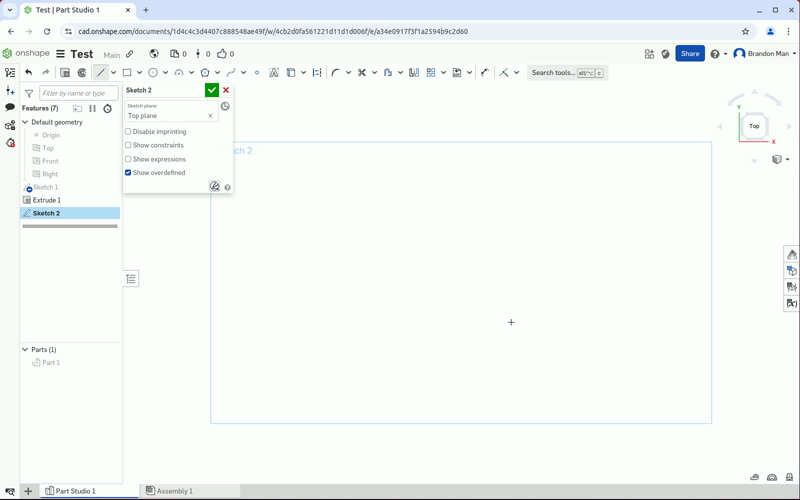
key_up(shift)
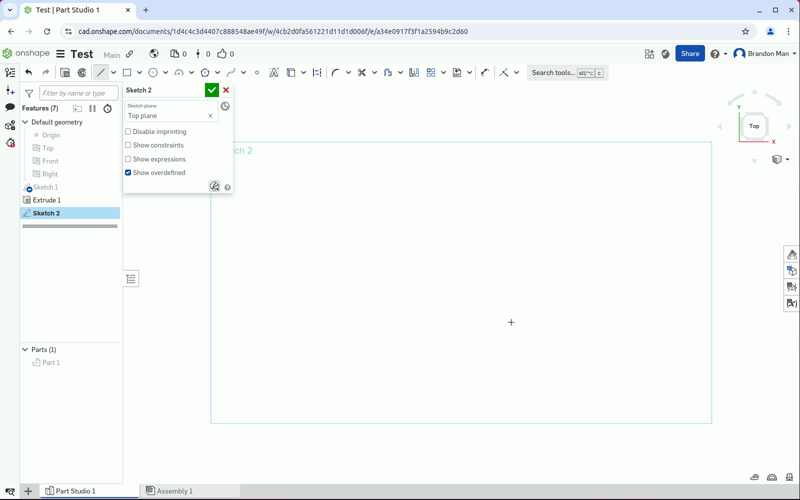
key_down(shift)
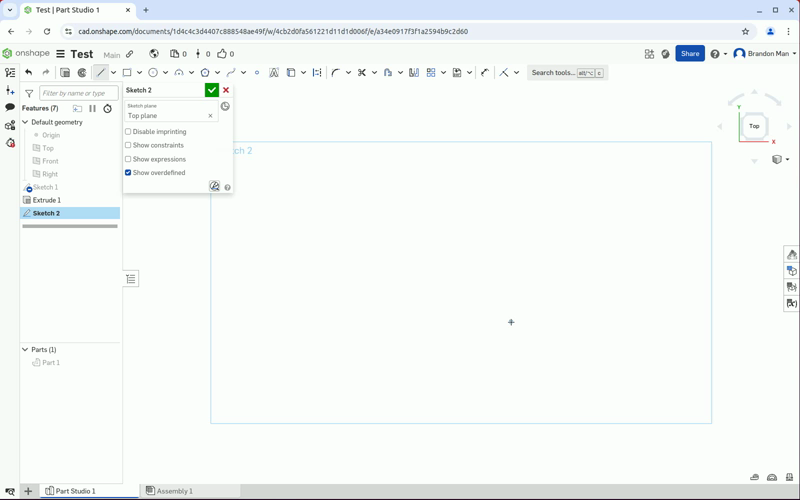
mouse_move(541, 321)
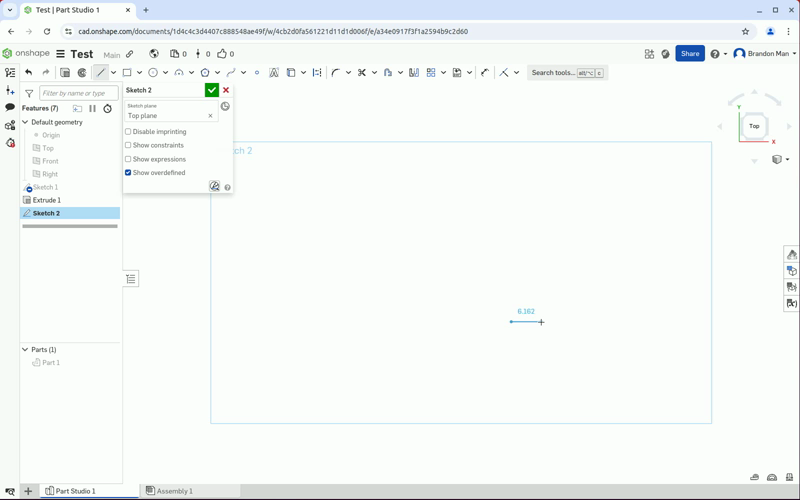
mouse_move(526, 321)
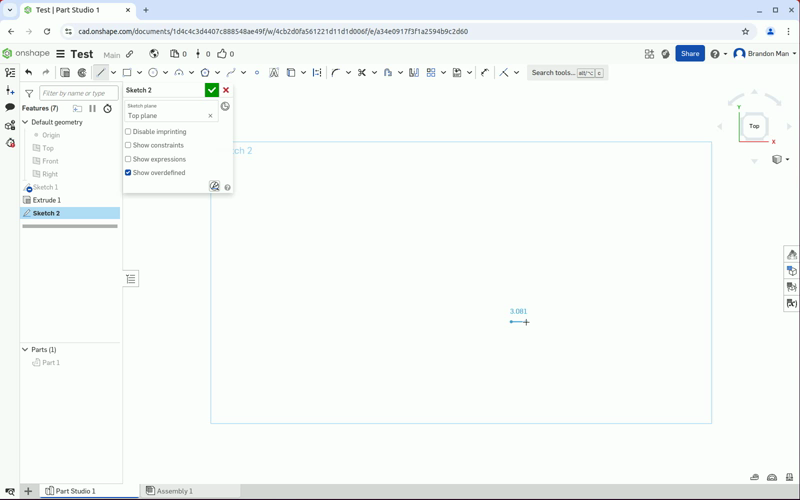
click(526, 321)
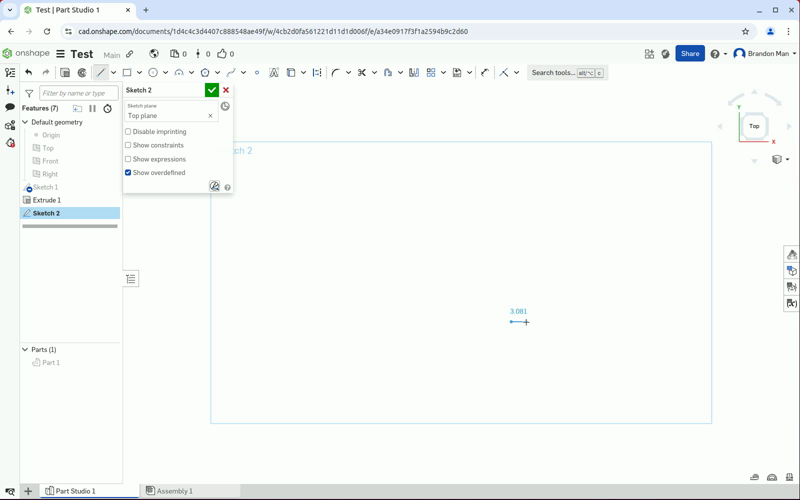
key_up(shift)
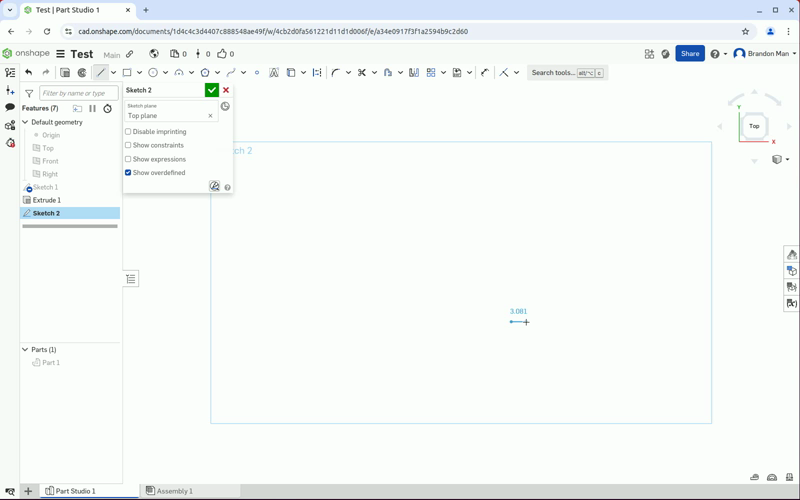
key_down(shift)
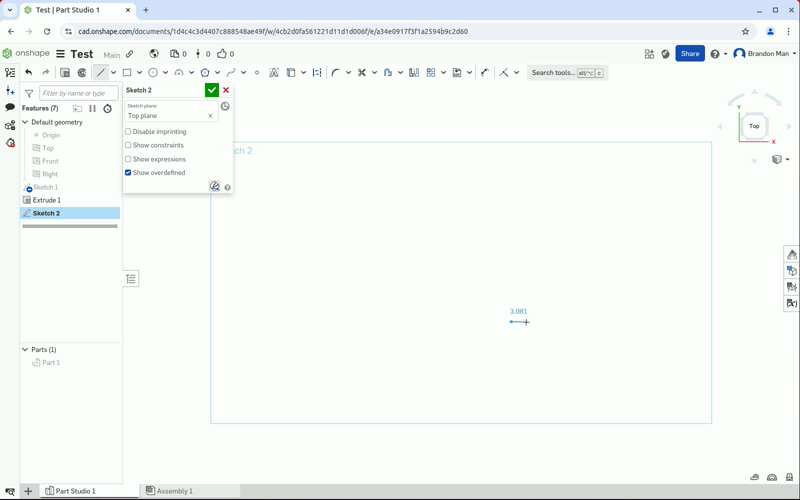
mouse_move(556, 321)
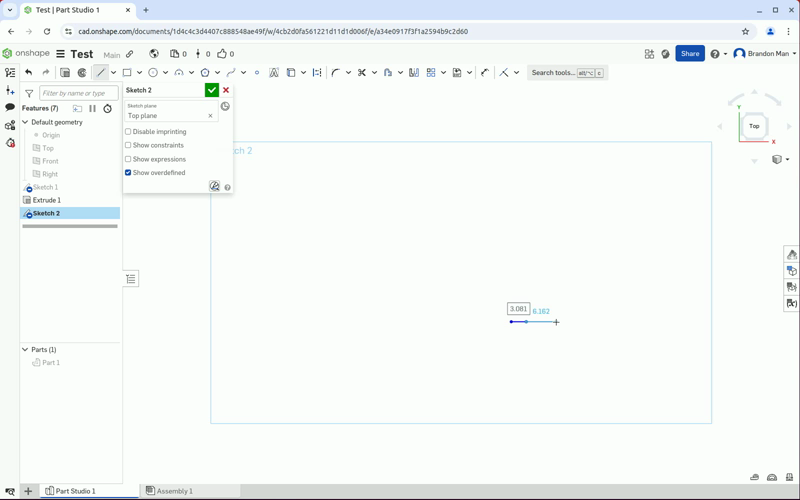
mouse_move(526, 306)
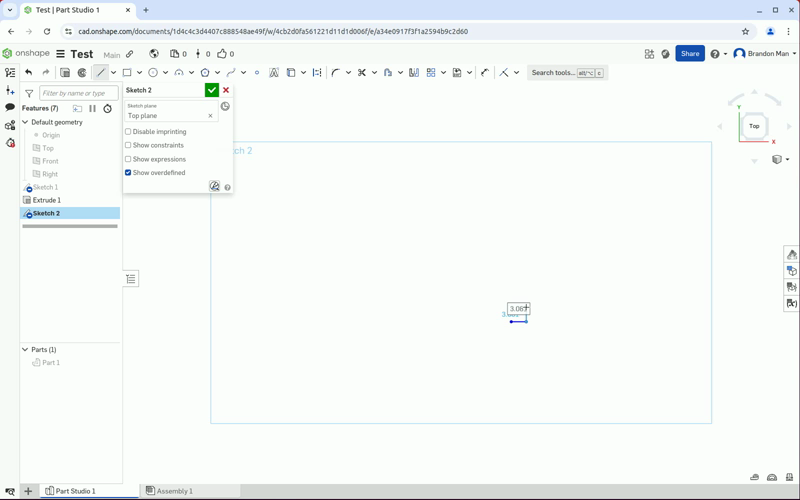
click(526, 306)
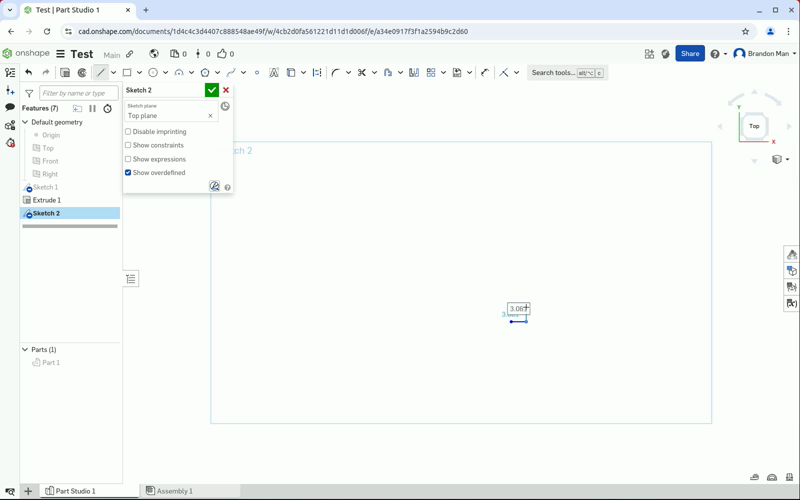
key_up(shift)
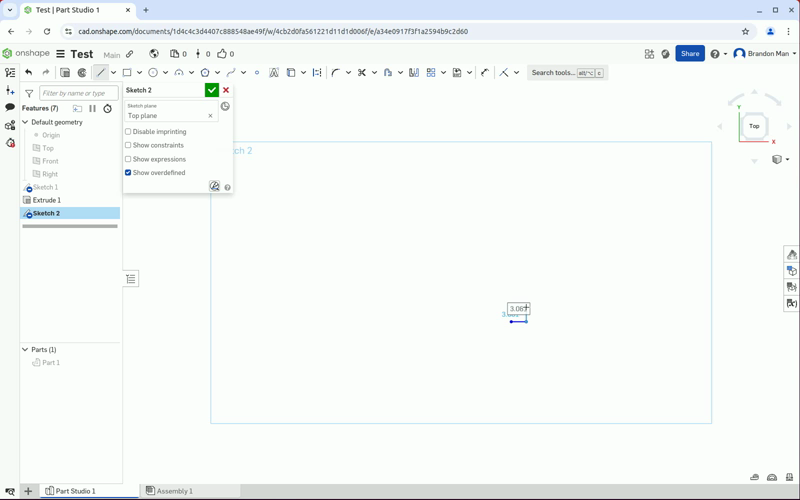
key_down(shift)
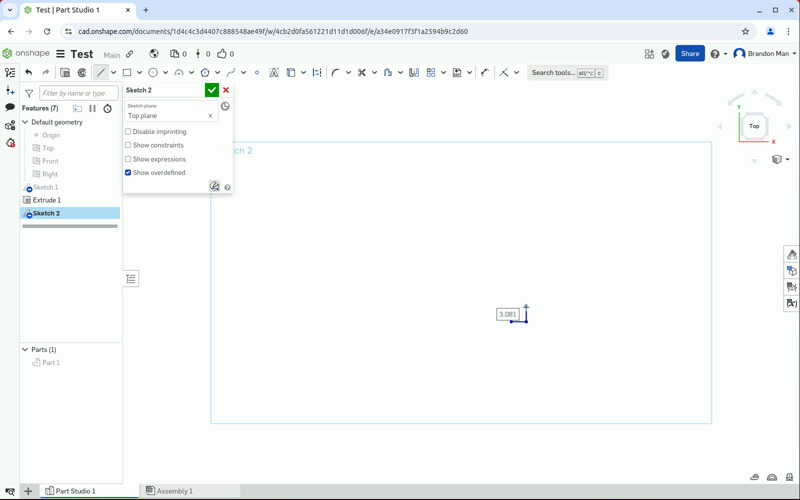
mouse_move(556, 306)
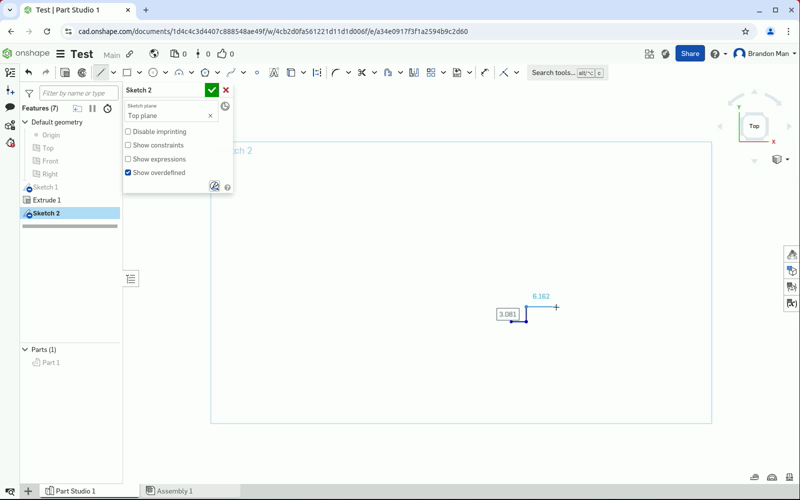
mouse_move(511, 306)
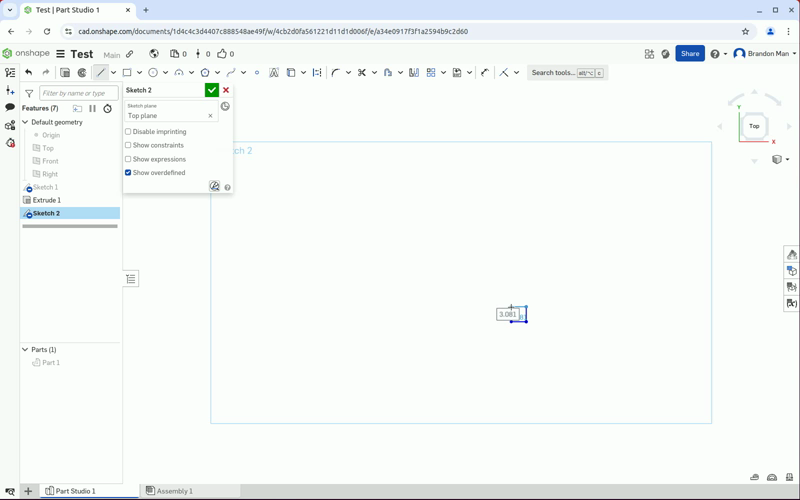
click(511, 306)
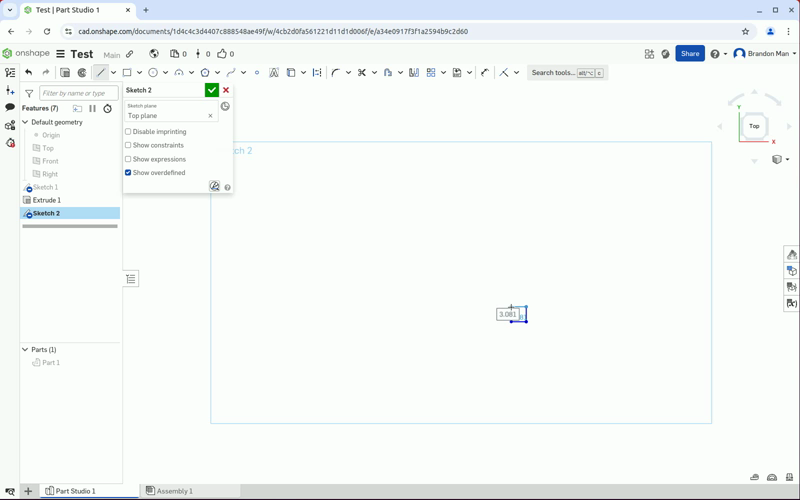
key_up(shift)
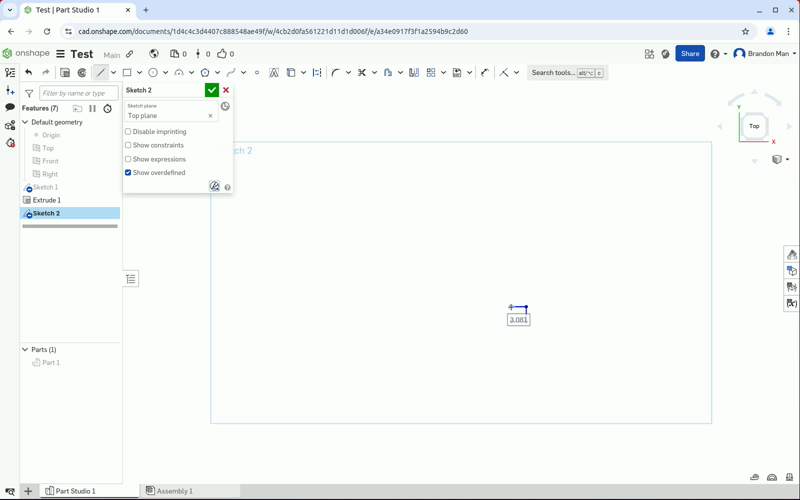
mouse_move(541, 306)
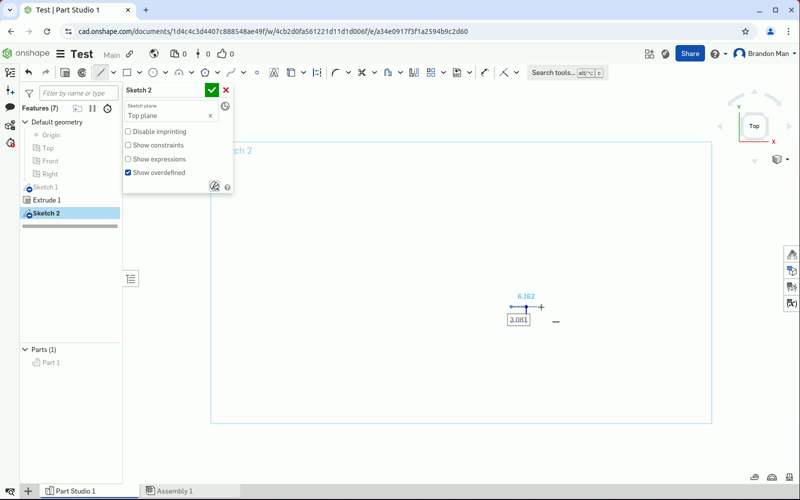
key_down(shift)
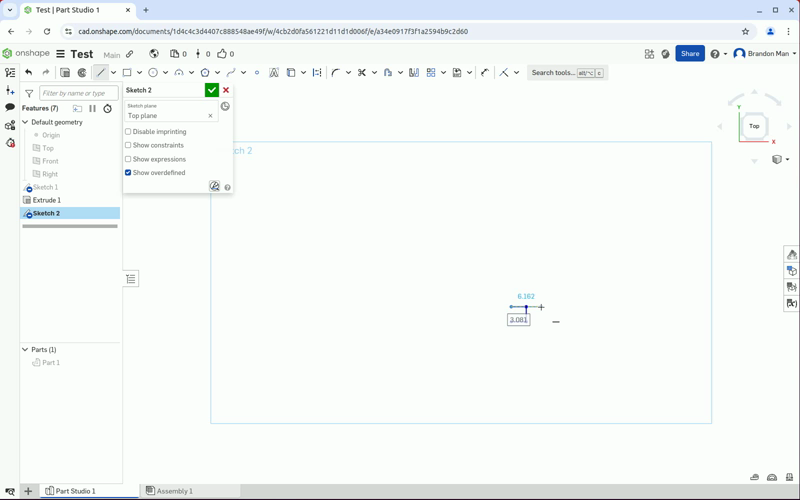
mouse_move(511, 321)
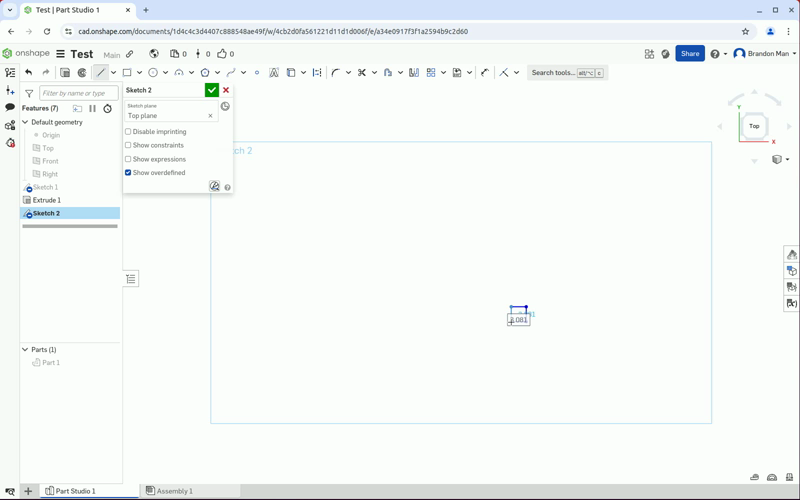
key_up(shift)
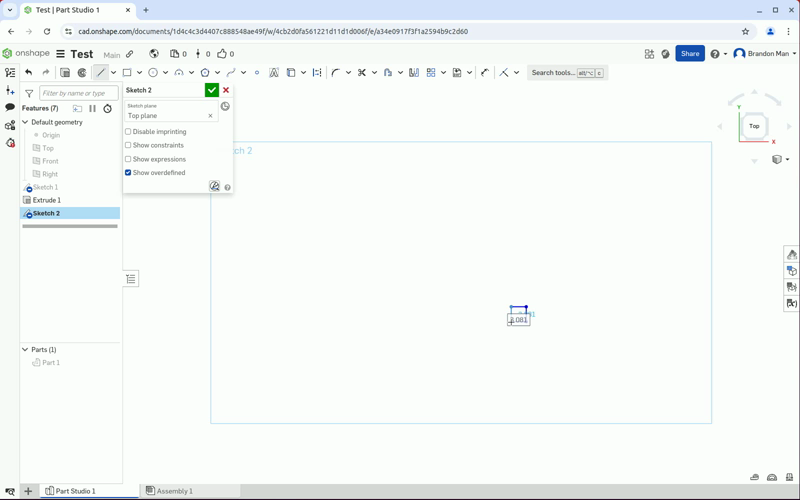
click(511, 321)
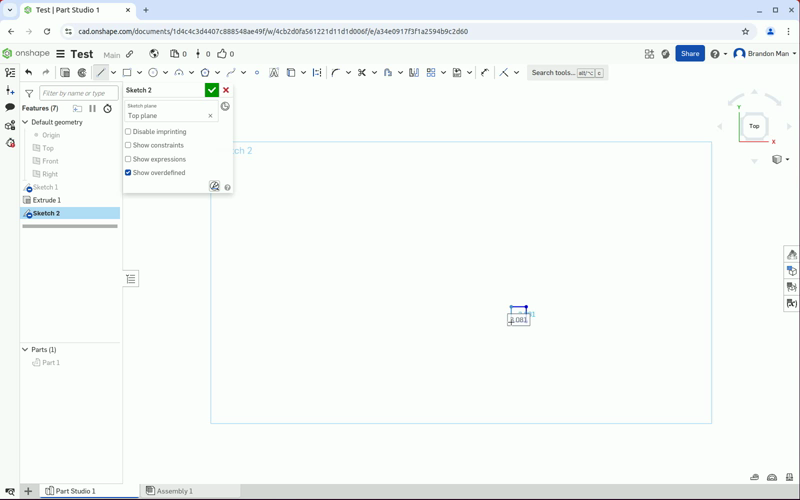
key(esc)
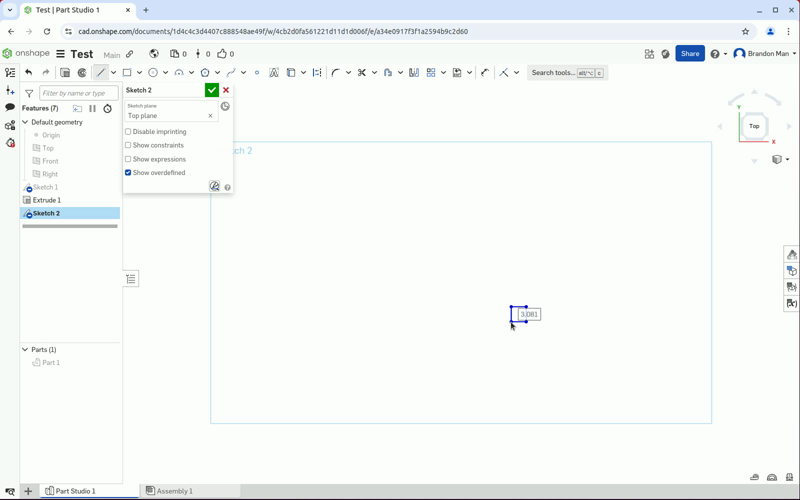
mouse_move(521, 315)
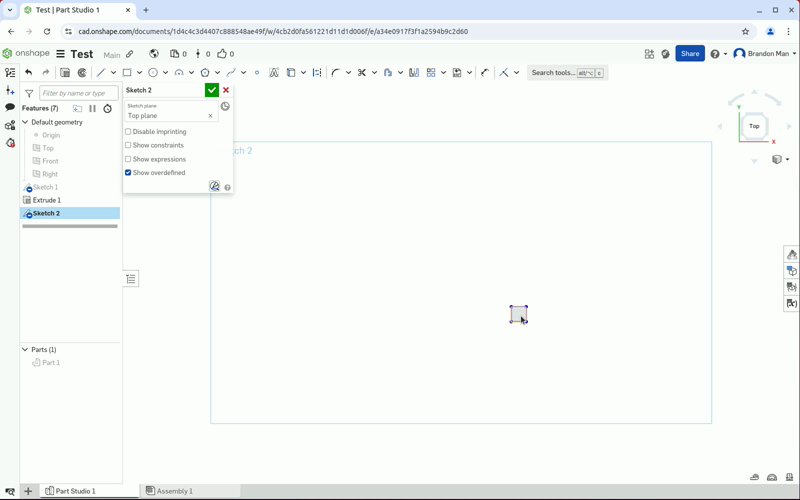
scroll(6)
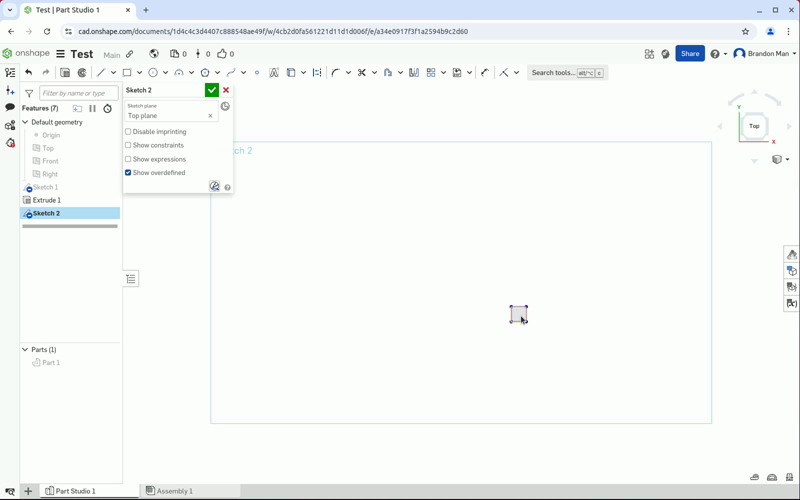
scroll(6)
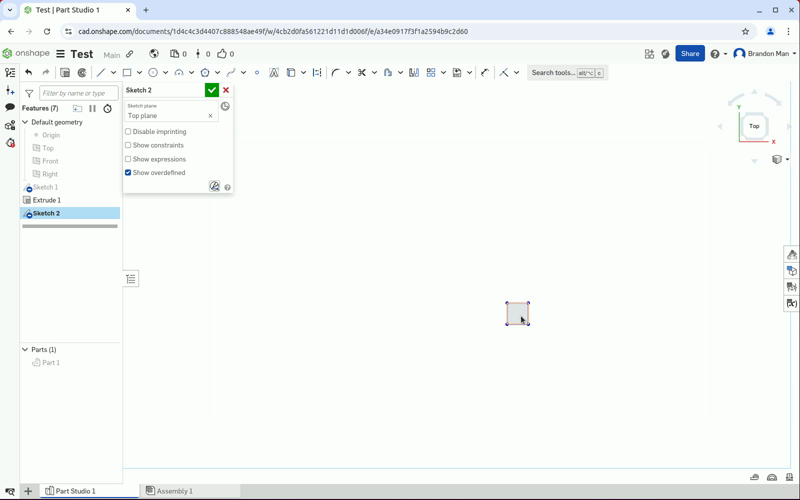
scroll(6)
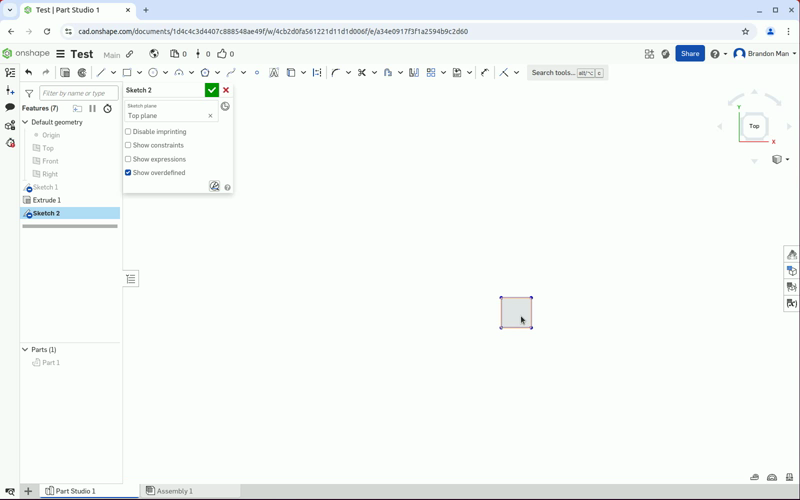
scroll(6)
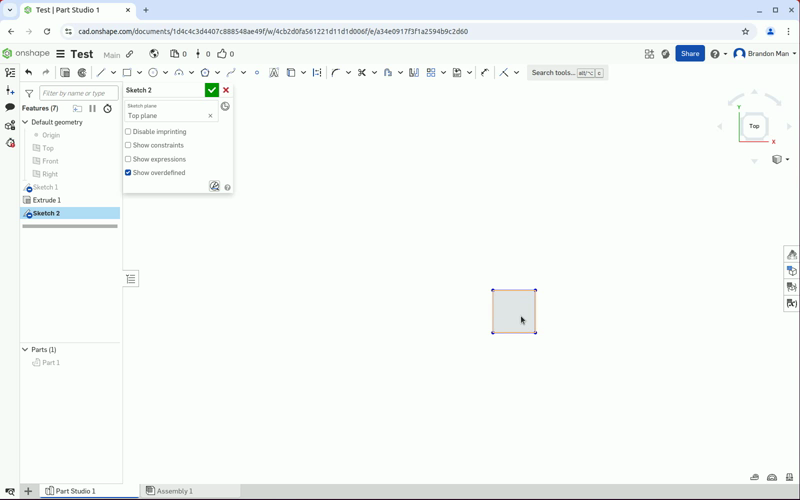
scroll(6)
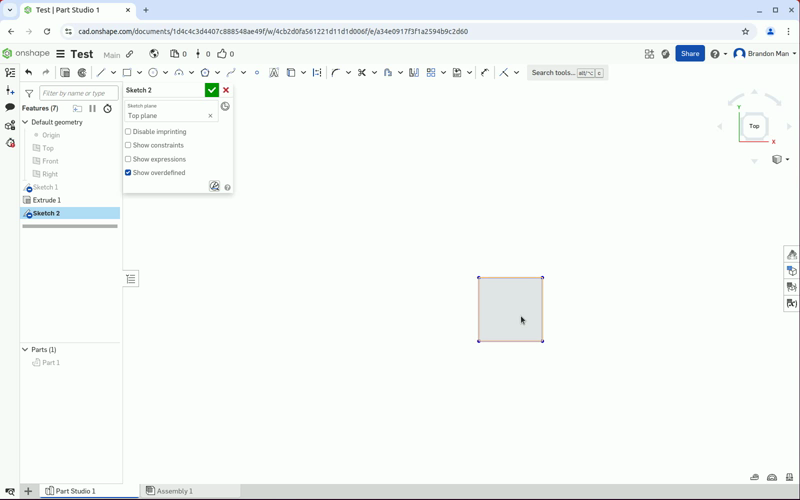
scroll(6)
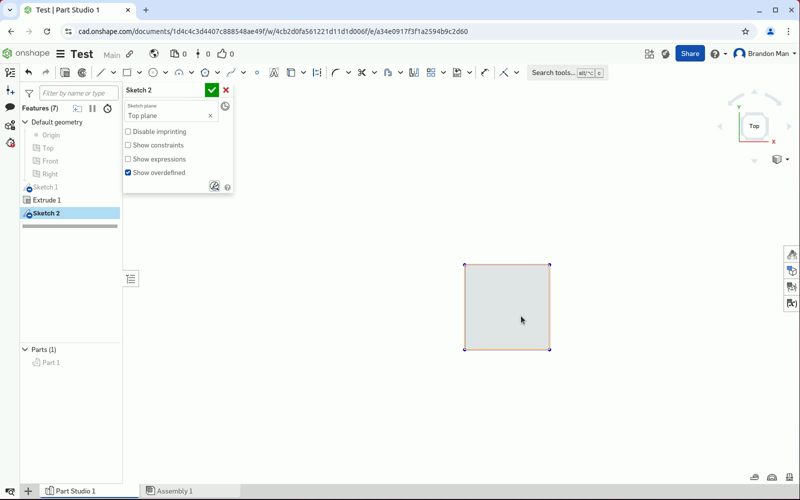
scroll(6)
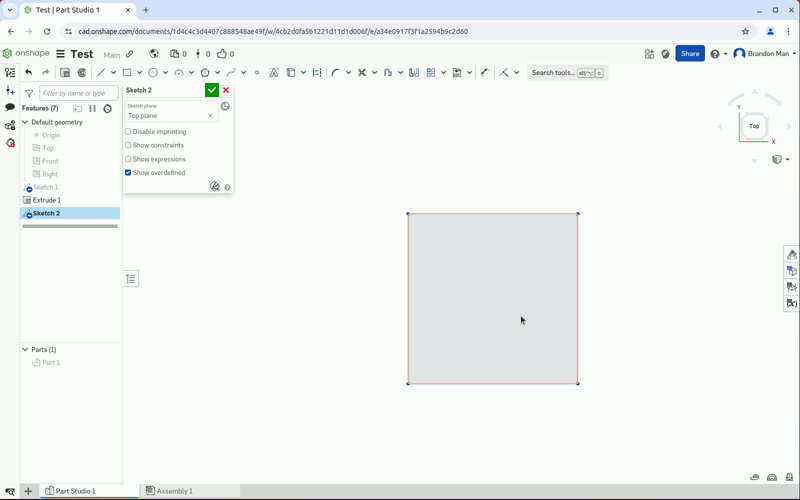
click(521, 315)
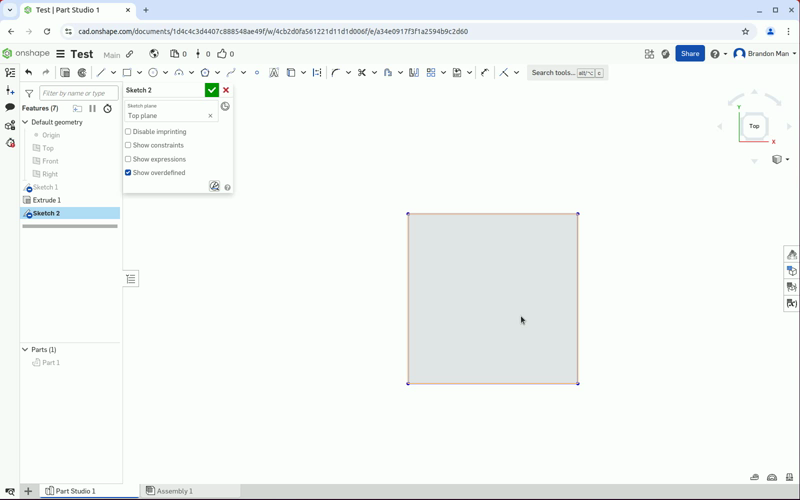
scroll(-6)
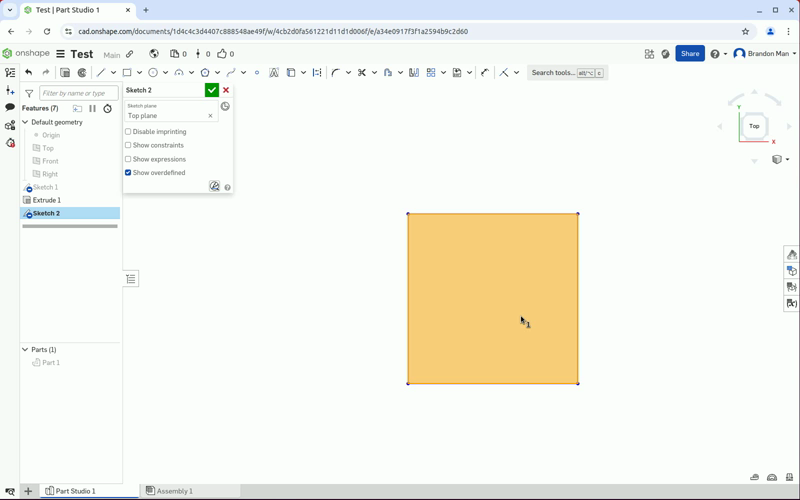
scroll(-6)
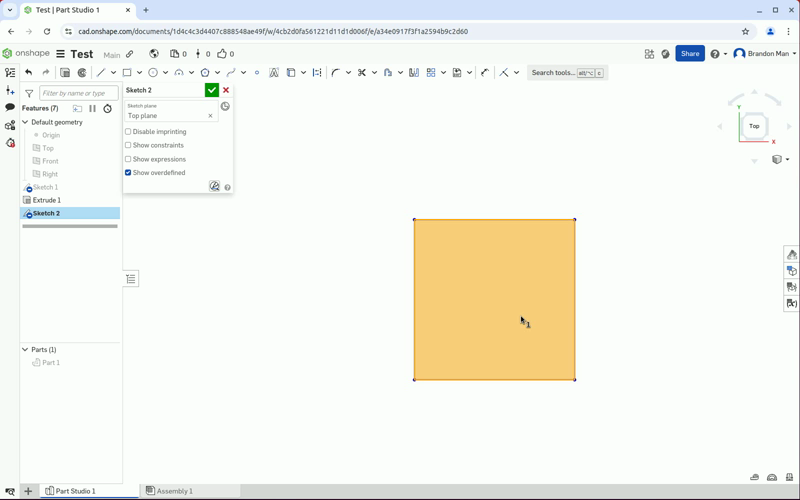
scroll(-6)
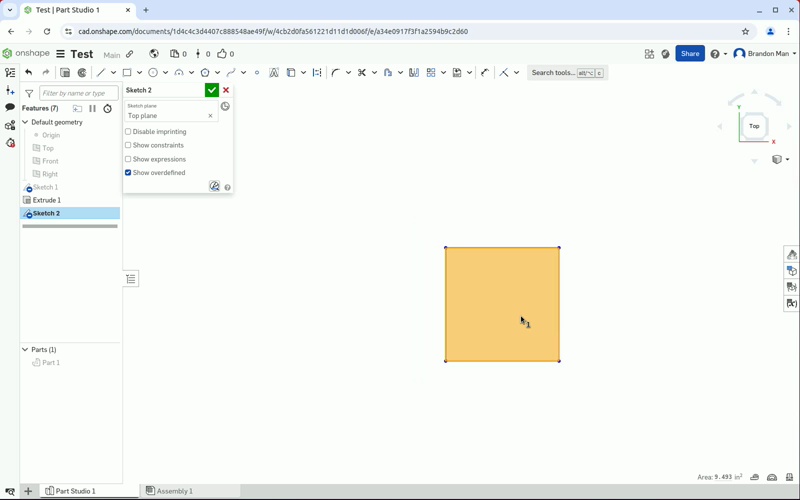
scroll(-6)
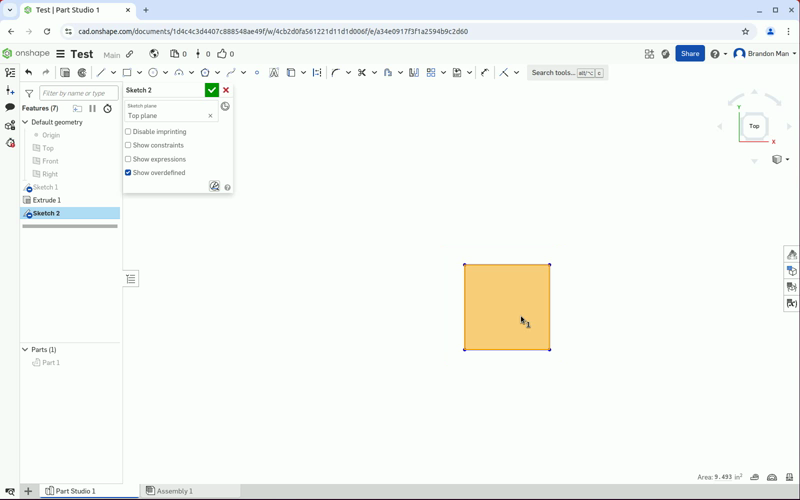
scroll(-6)
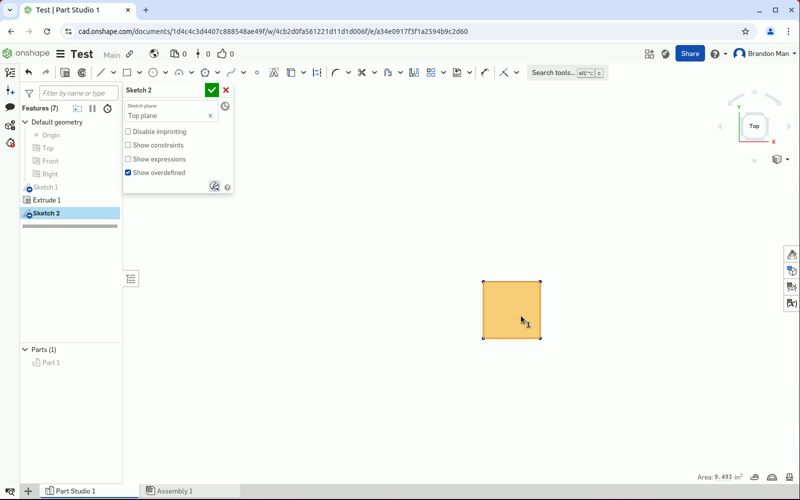
scroll(-6)
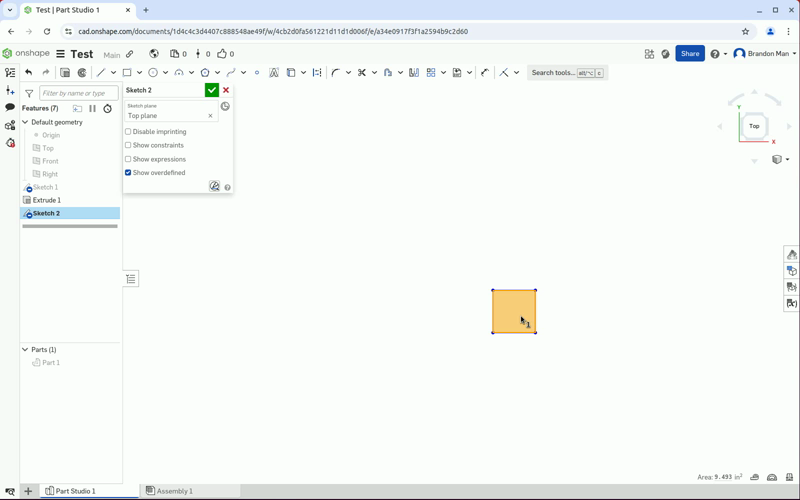
scroll(-6)
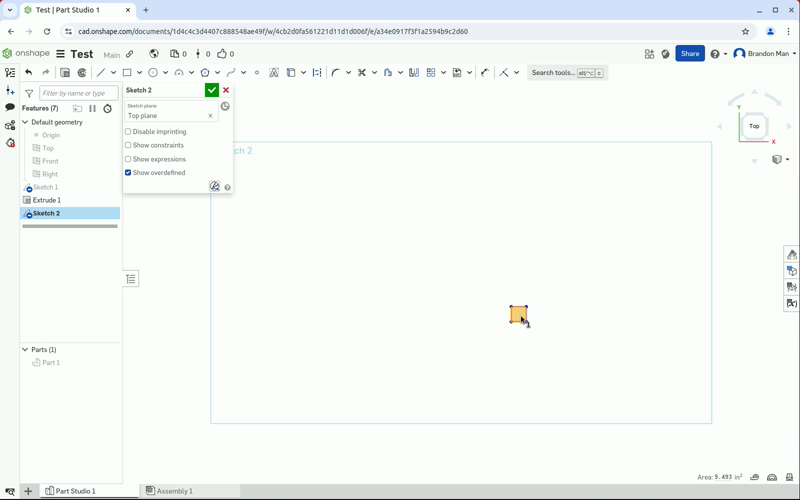
mouse_move(73, 352)
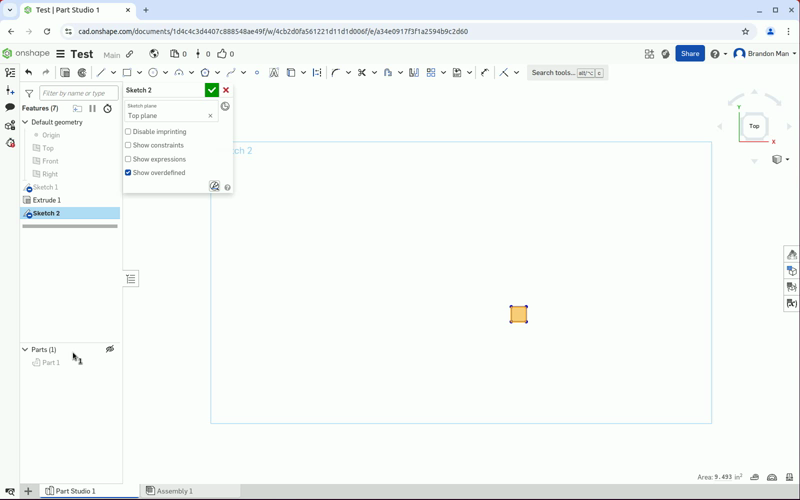
key(shift+y)
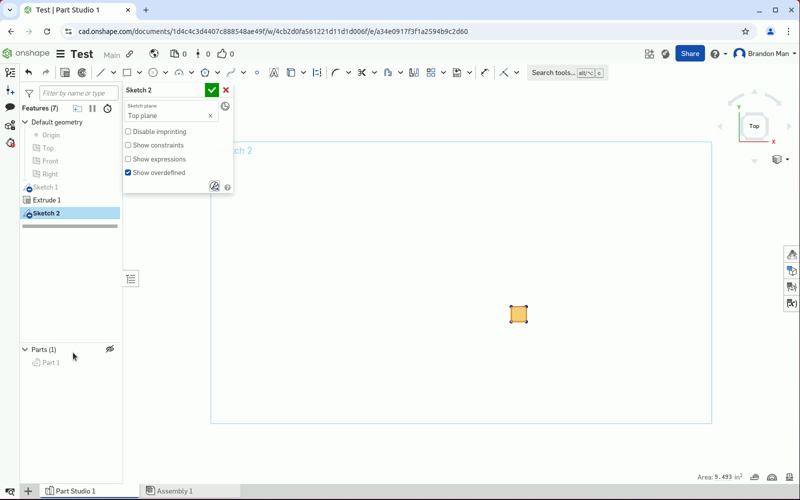
key(shift+e)
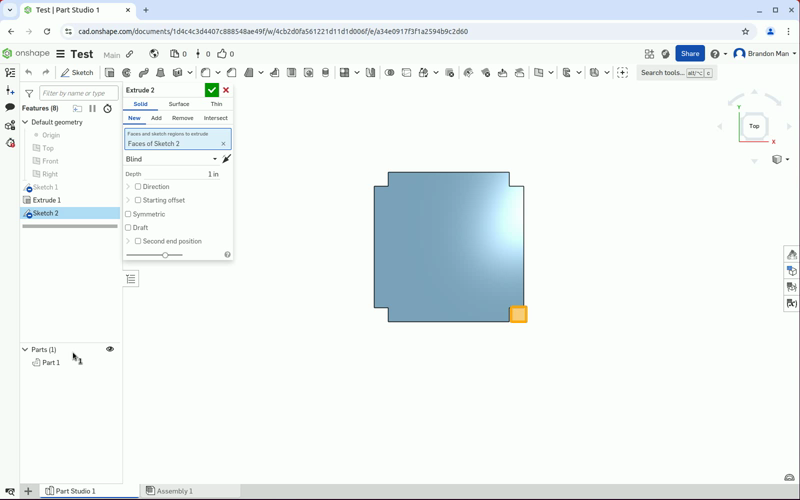
mouse_move(143, 106)
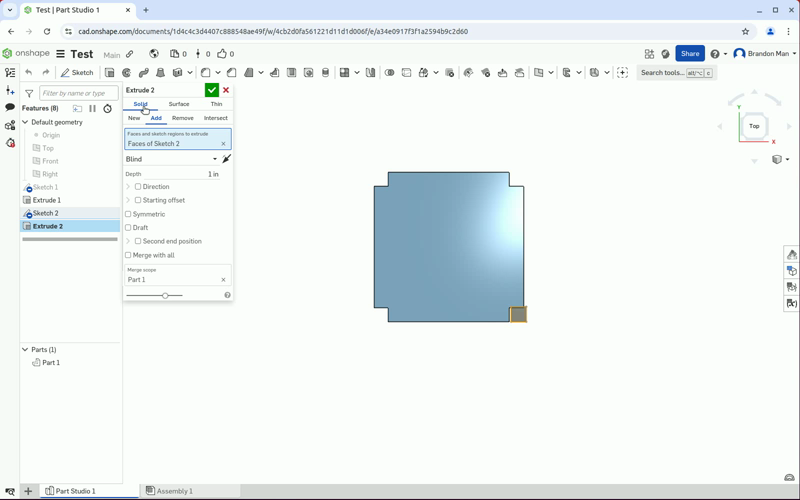
click(143, 106)
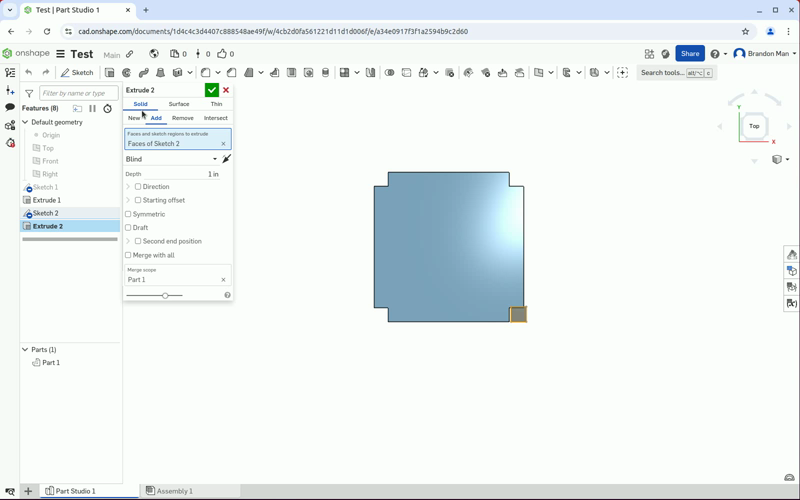
mouse_move(137, 120)
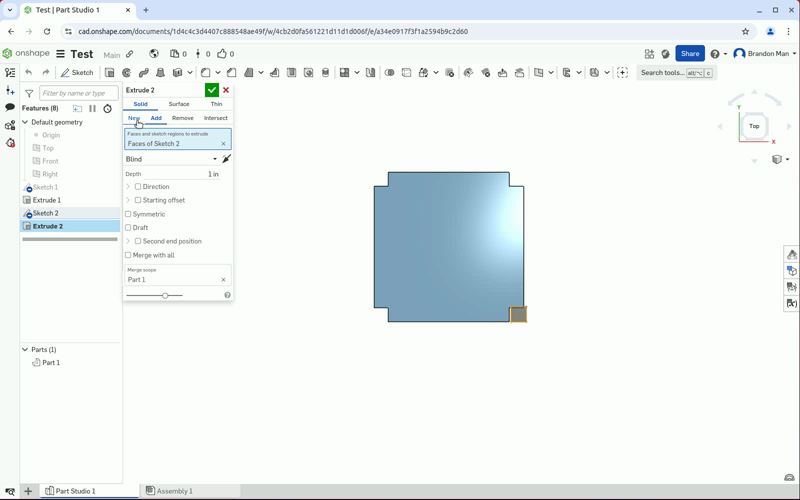
click(137, 120)
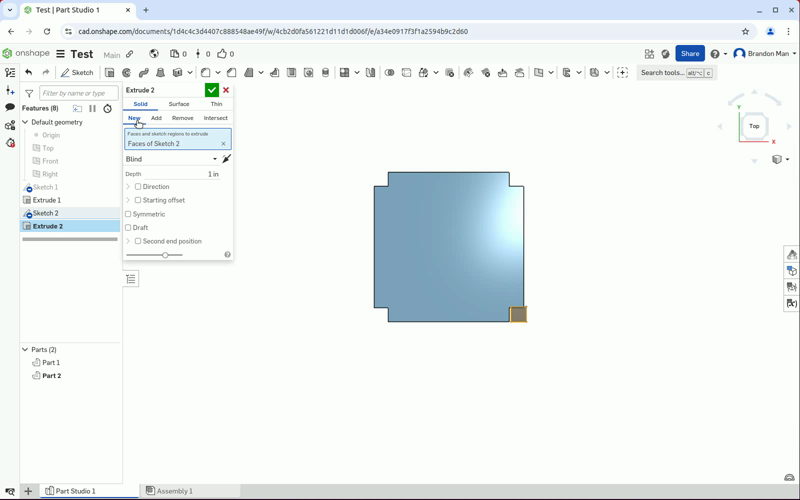
key(tab, 4)
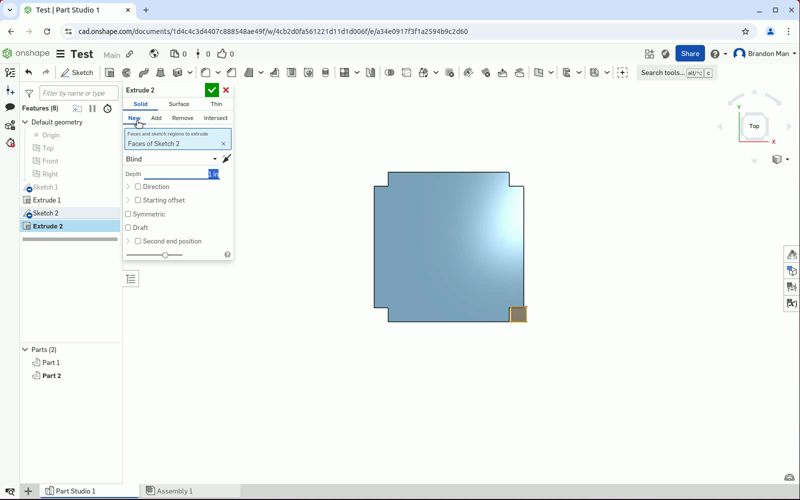
text(23.108)
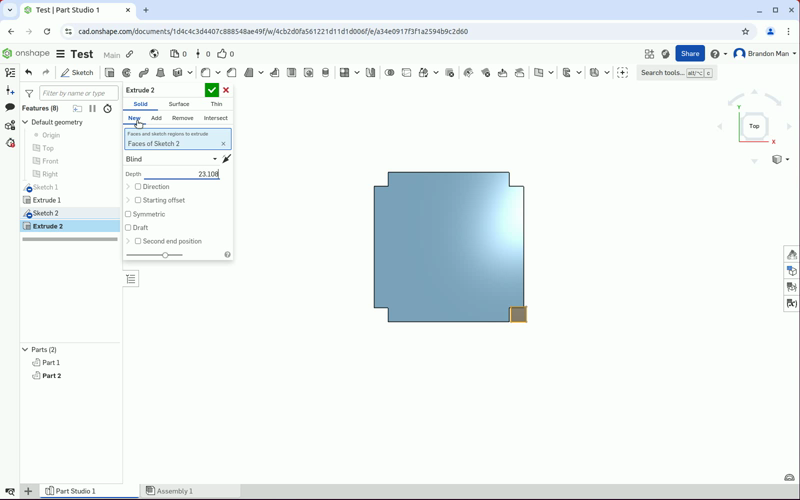
key(enter)
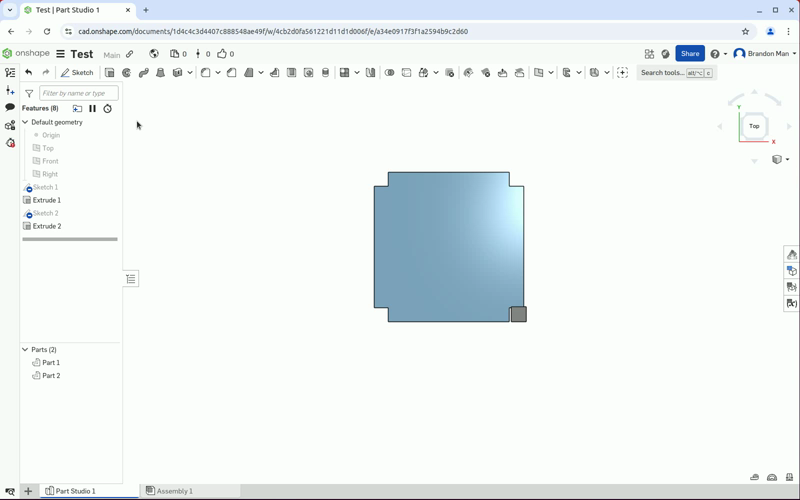
key(shift+h)
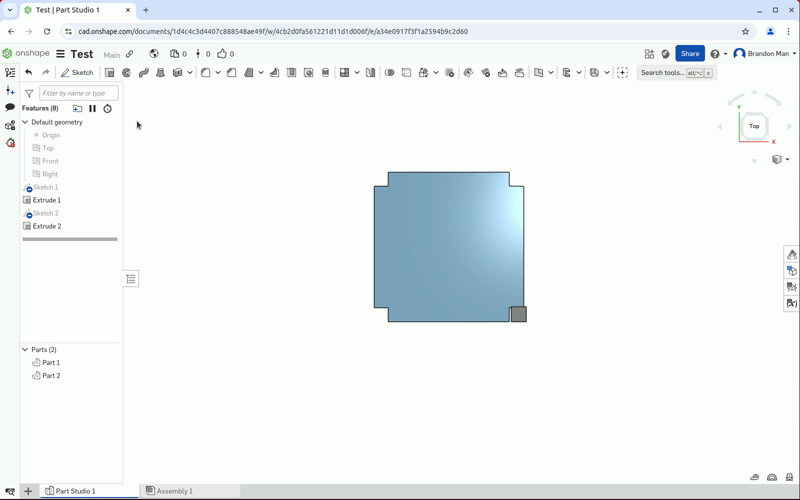
key(shift+h)
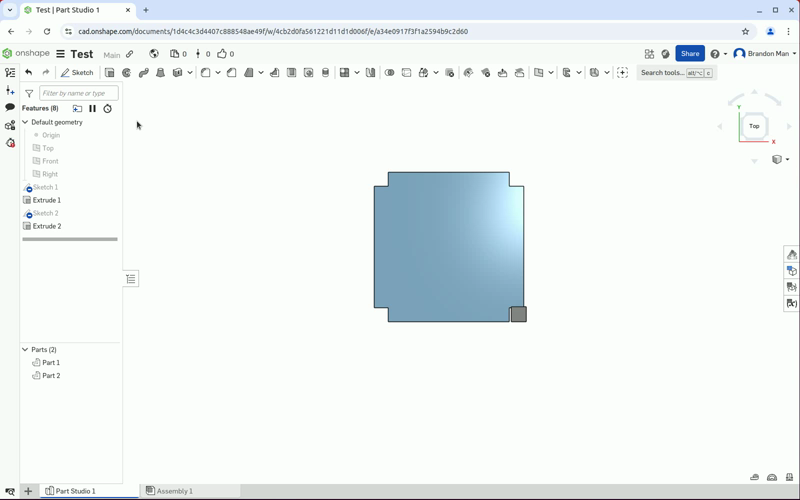
mouse_move(73, 189)
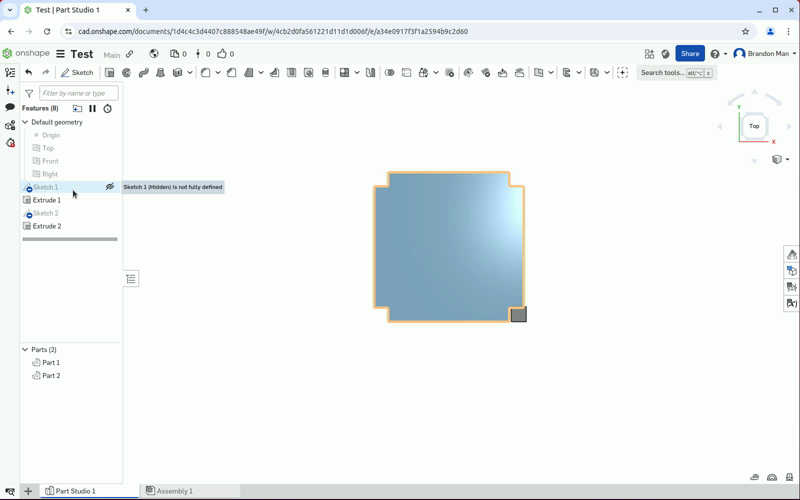
click(73, 189)
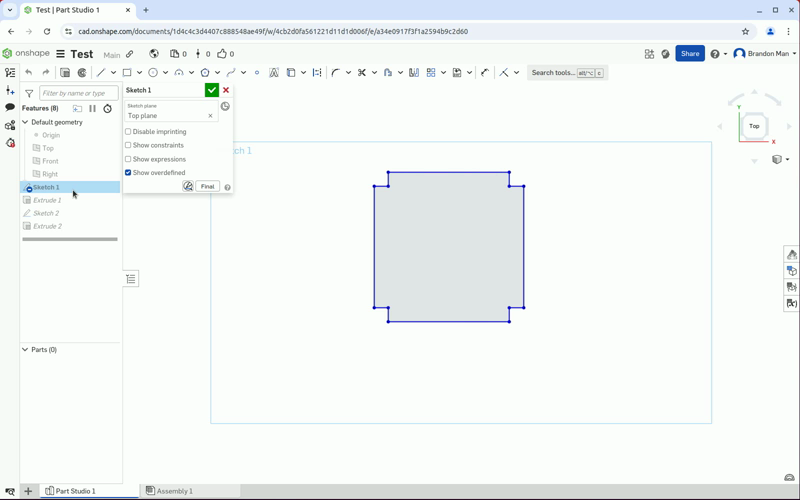
mouse_move(229, 92)
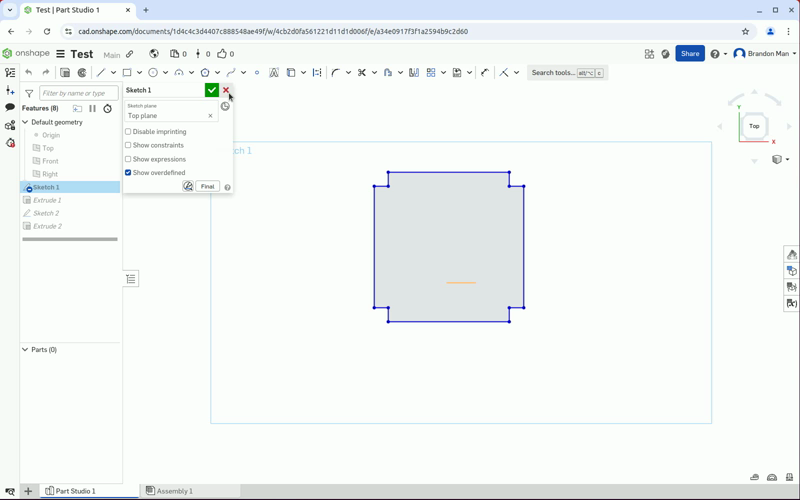
click(229, 92)
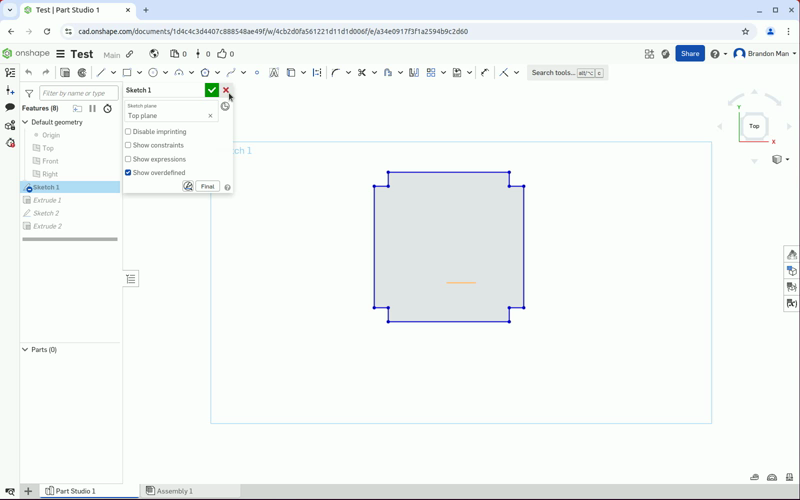
key(shift+s)
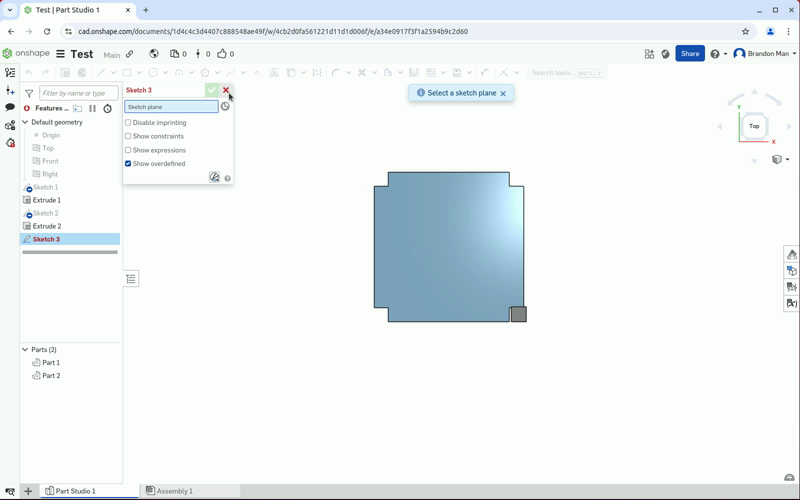
mouse_move(73, 150)
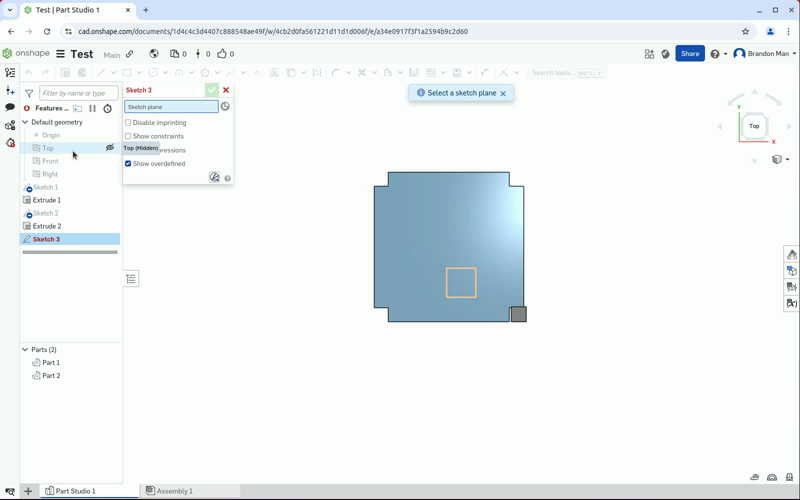
click(73, 150)
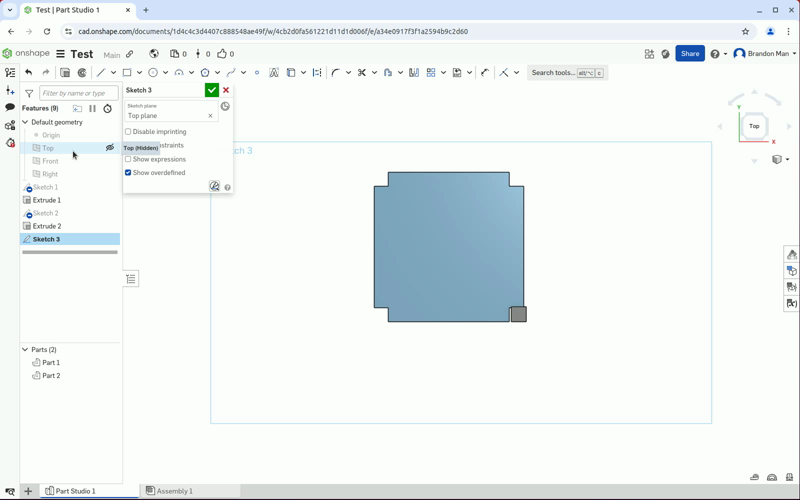
mouse_move(73, 352)
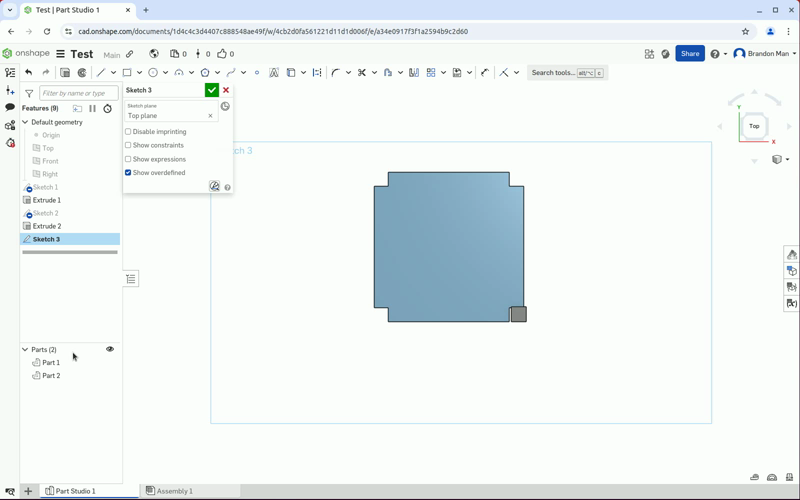
key(y)
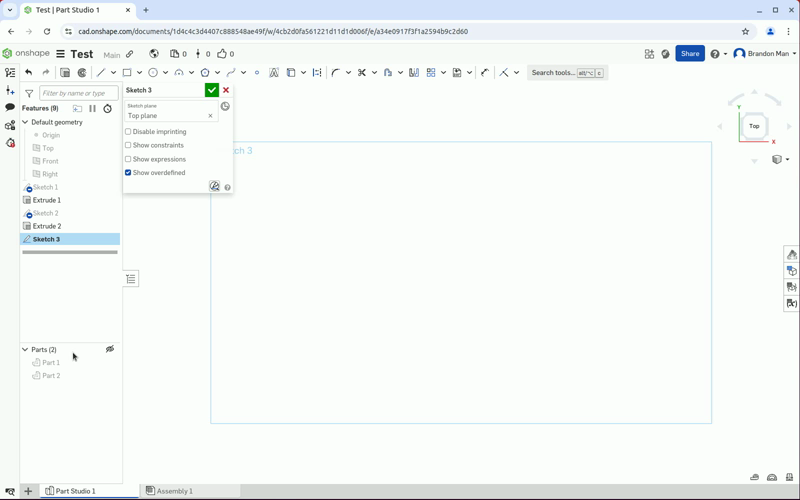
key(l)
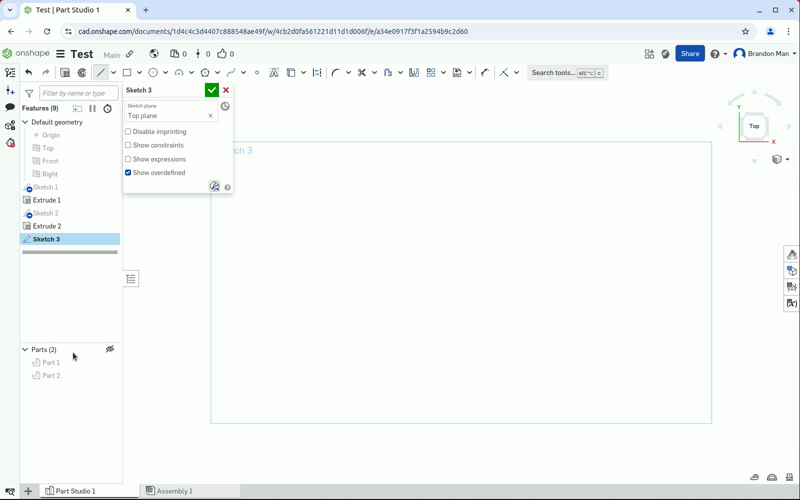
key_down(shift)
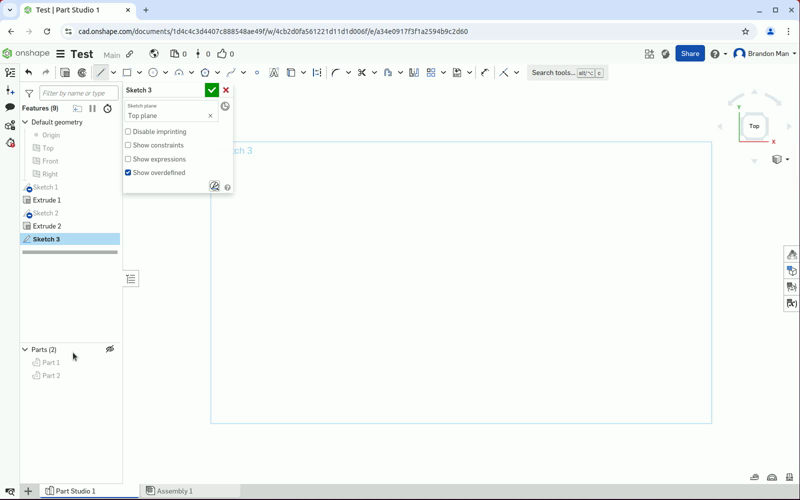
mouse_move(374, 321)
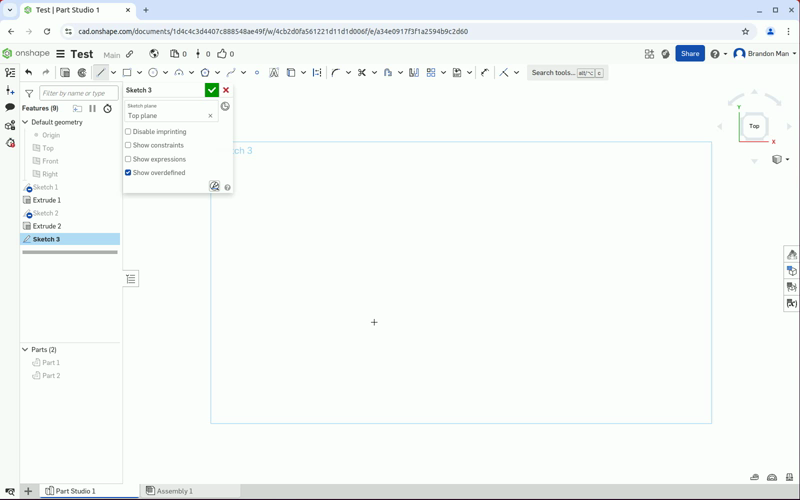
click(374, 321)
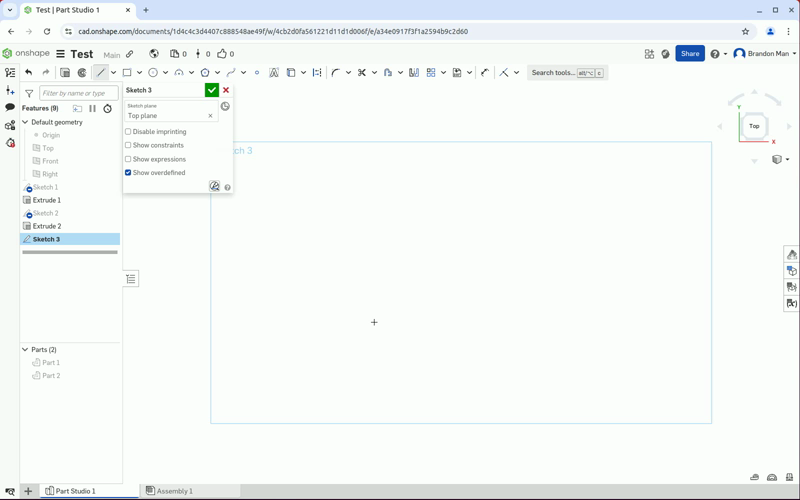
key_up(shift)
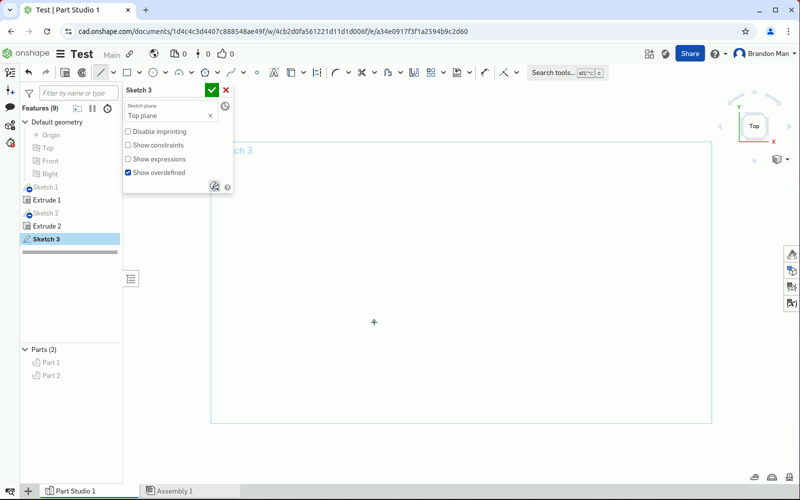
key_down(shift)
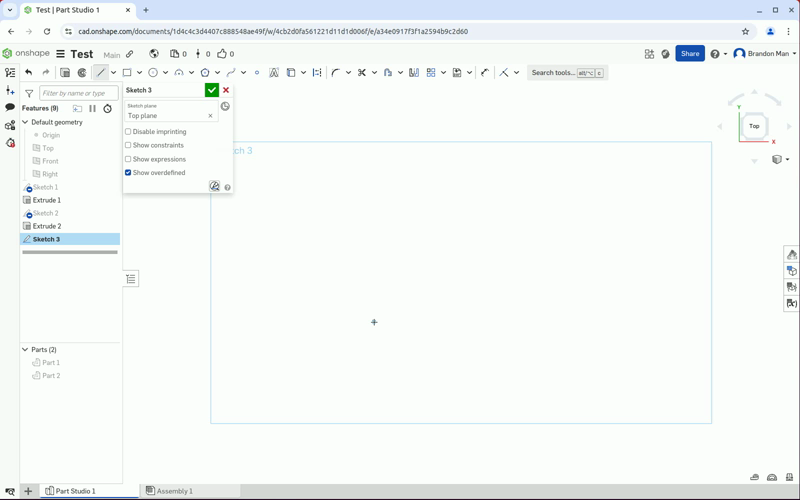
mouse_move(404, 321)
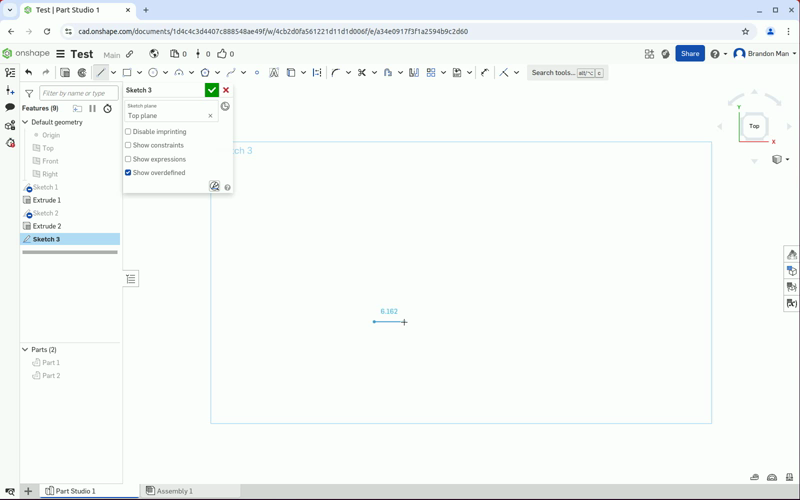
mouse_move(389, 321)
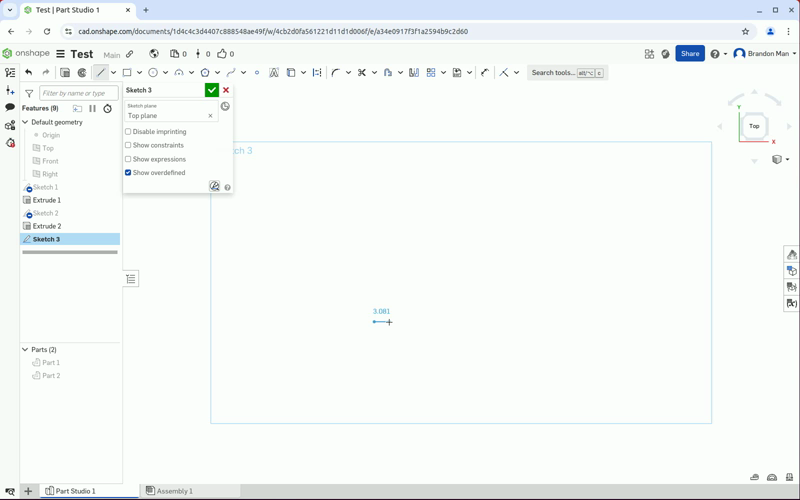
click(389, 321)
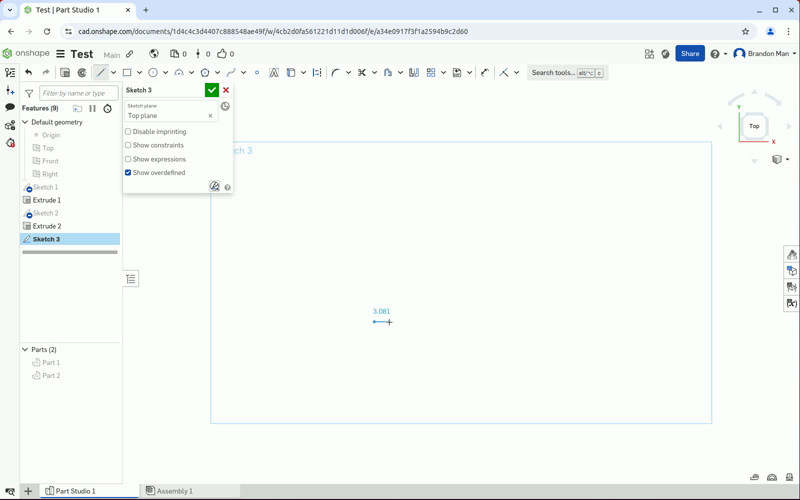
key_up(shift)
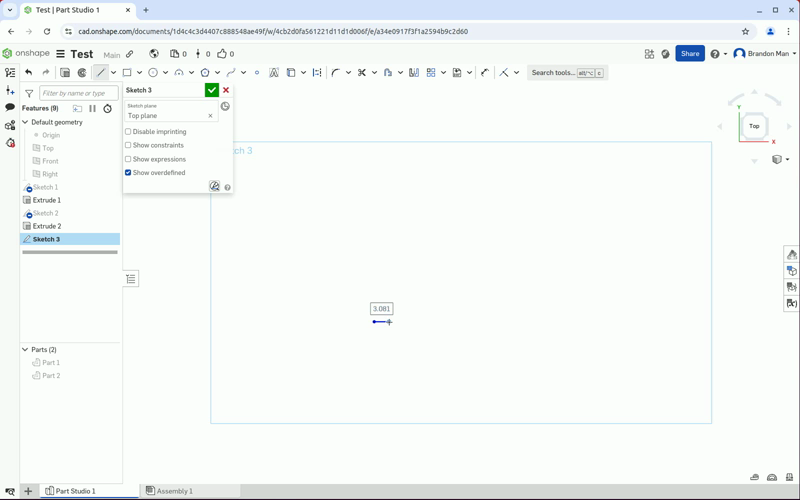
key_down(shift)
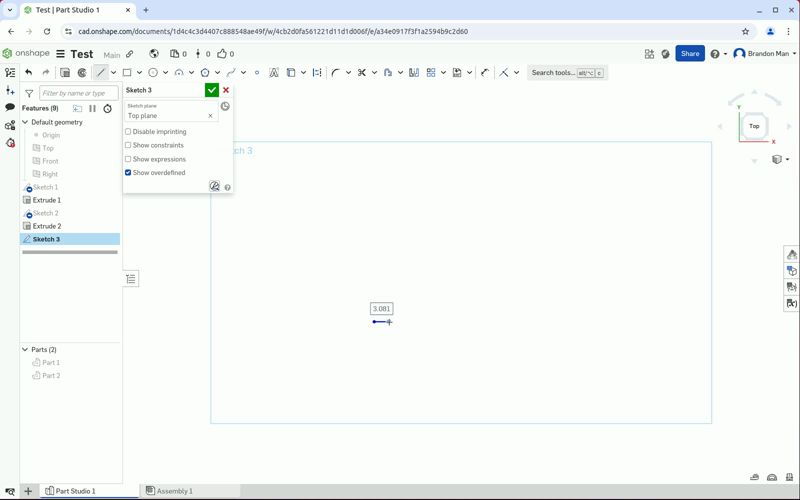
mouse_move(419, 321)
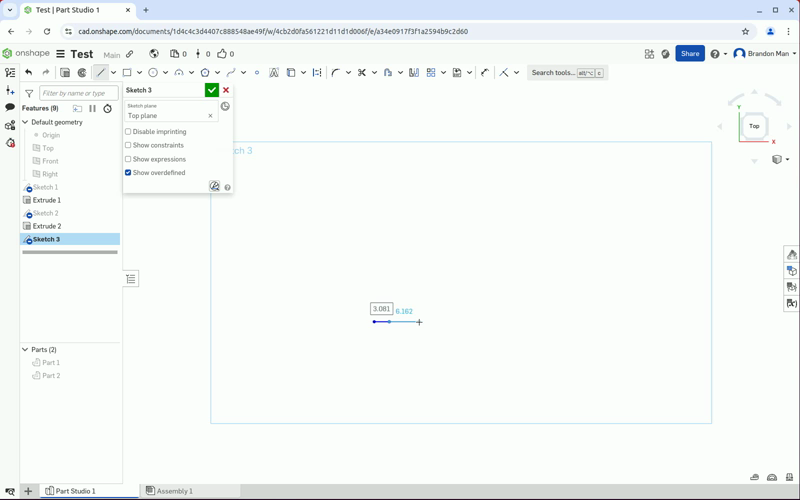
mouse_move(389, 306)
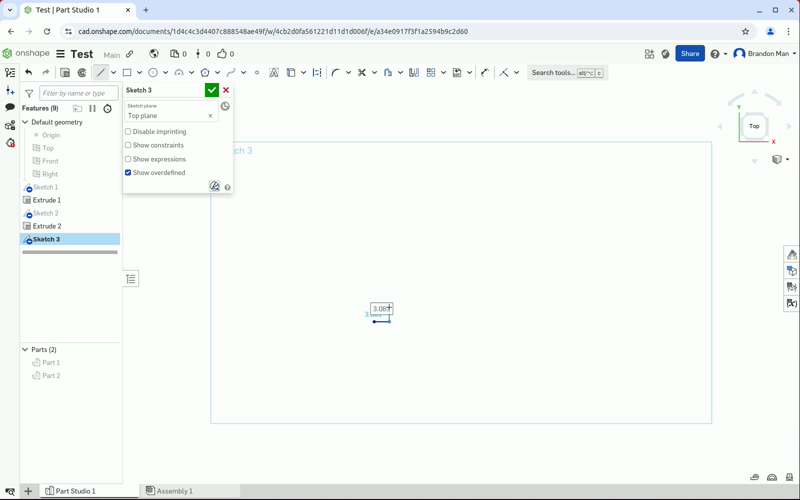
click(389, 306)
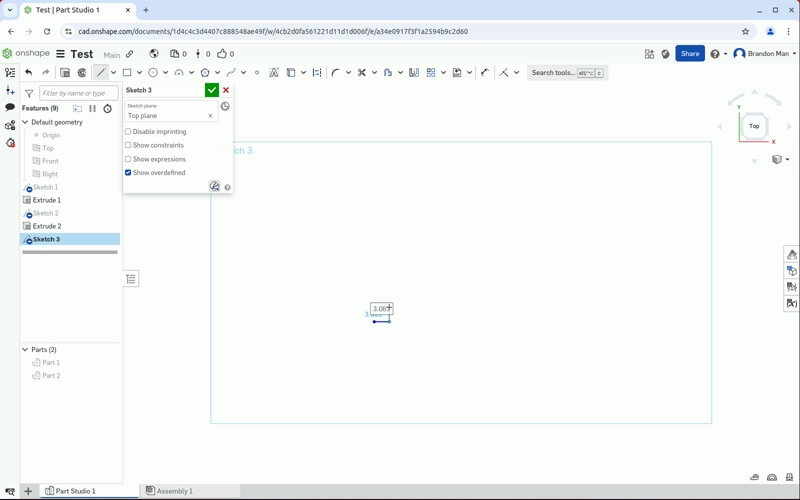
key_up(shift)
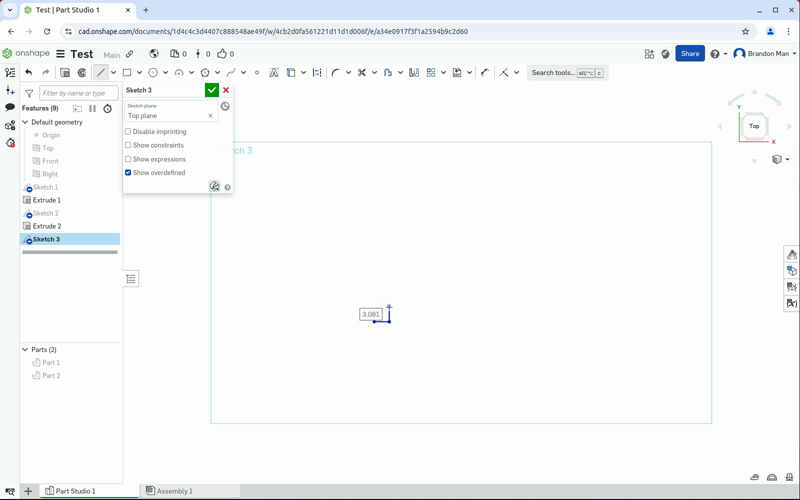
key_down(shift)
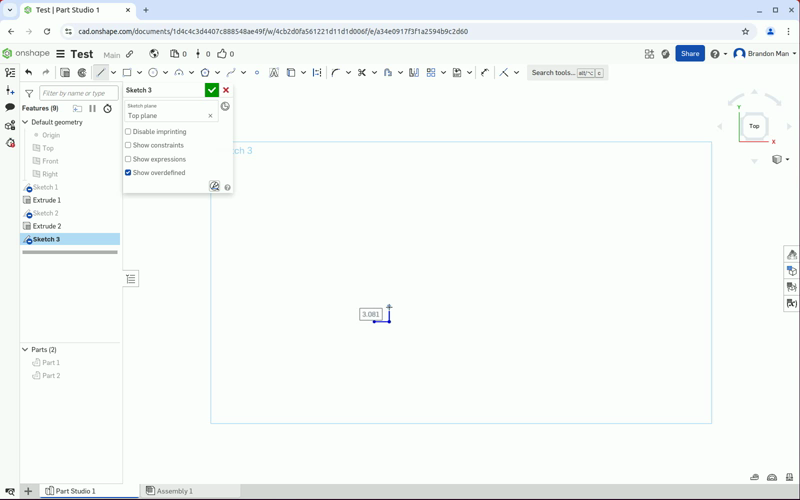
mouse_move(419, 306)
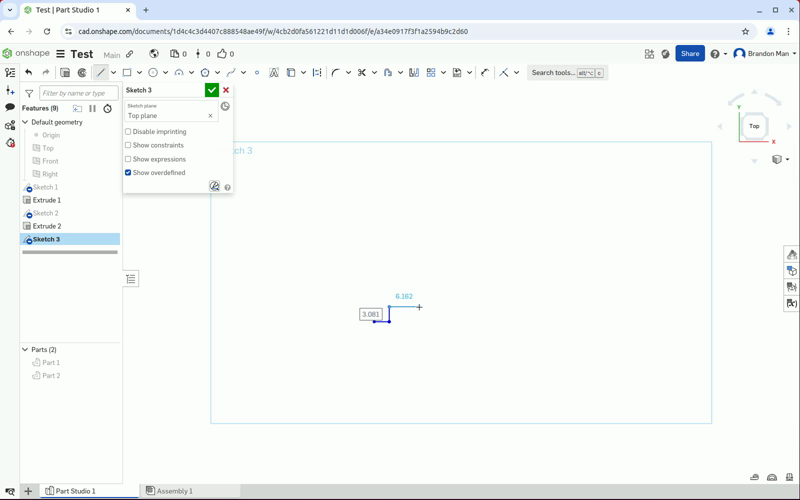
mouse_move(374, 306)
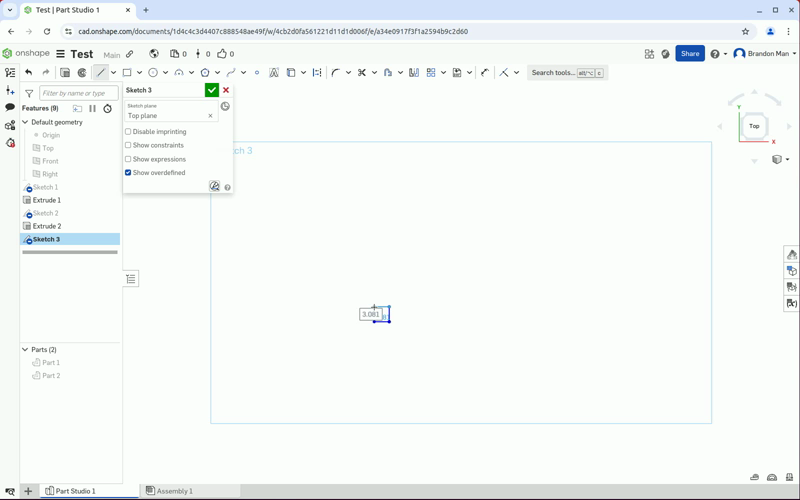
click(374, 306)
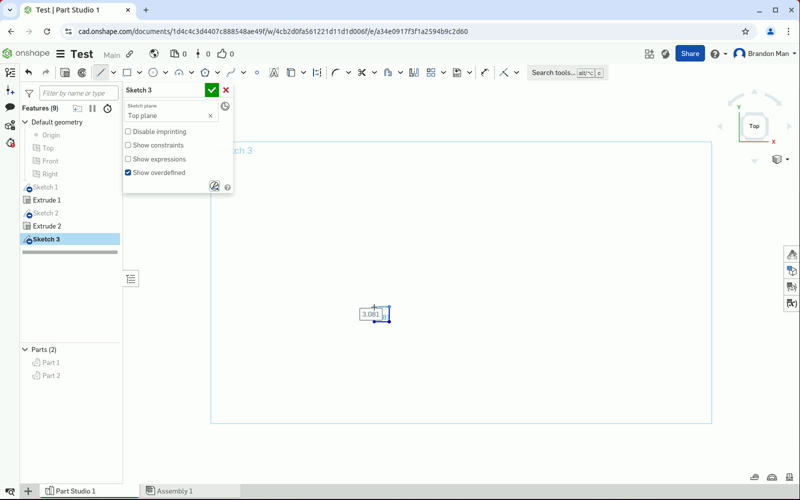
key_up(shift)
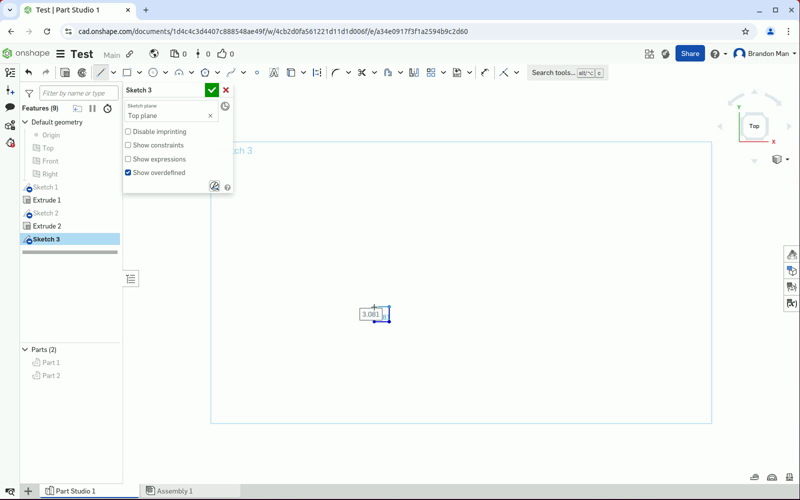
mouse_move(404, 306)
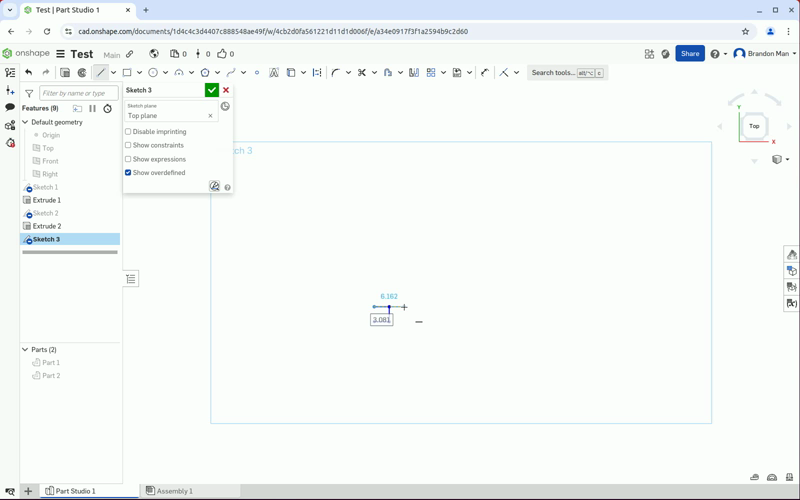
key_down(shift)
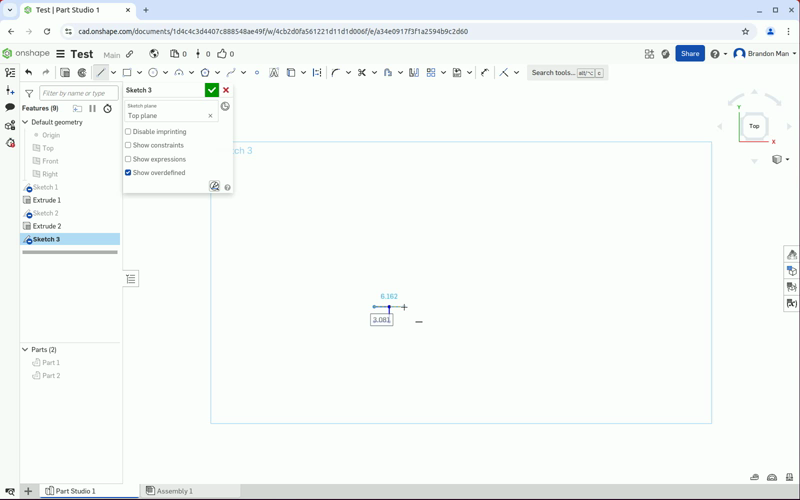
mouse_move(374, 321)
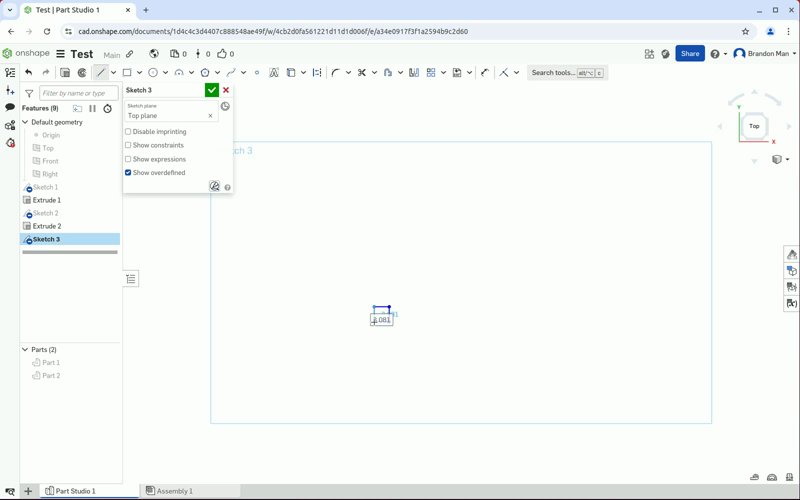
key_up(shift)
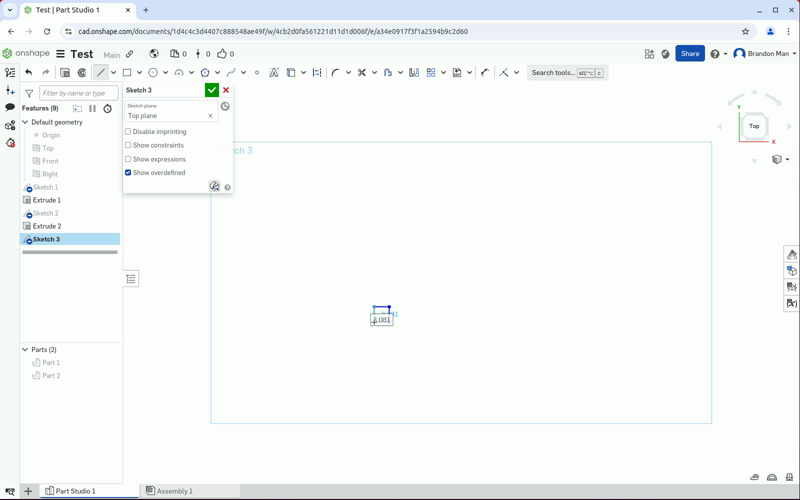
click(374, 321)
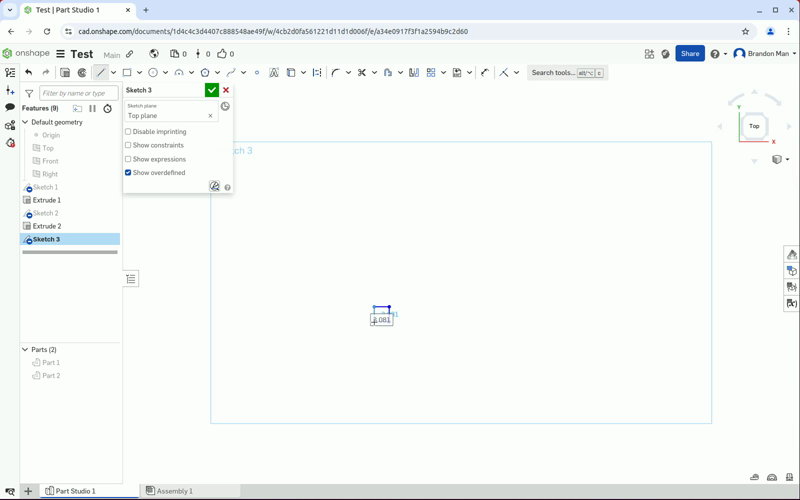
key(esc)
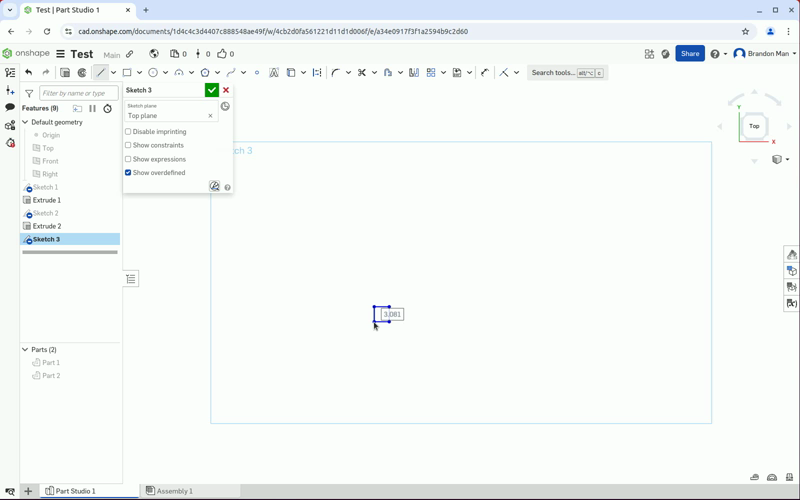
mouse_move(387, 307)
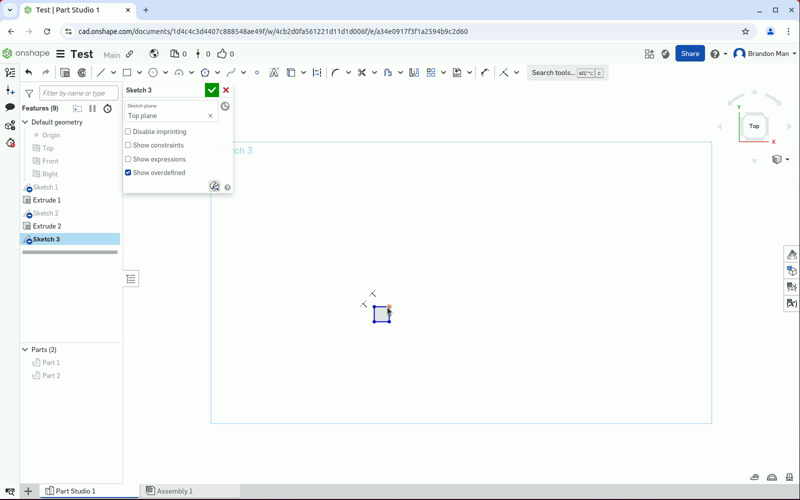
scroll(6)
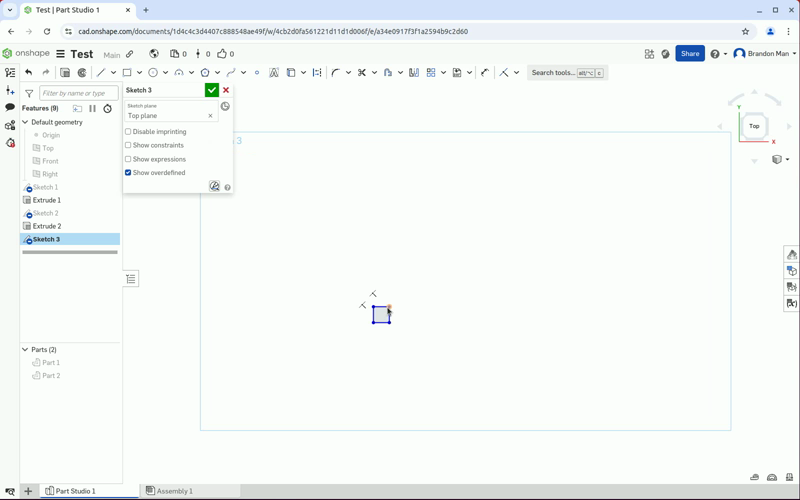
scroll(6)
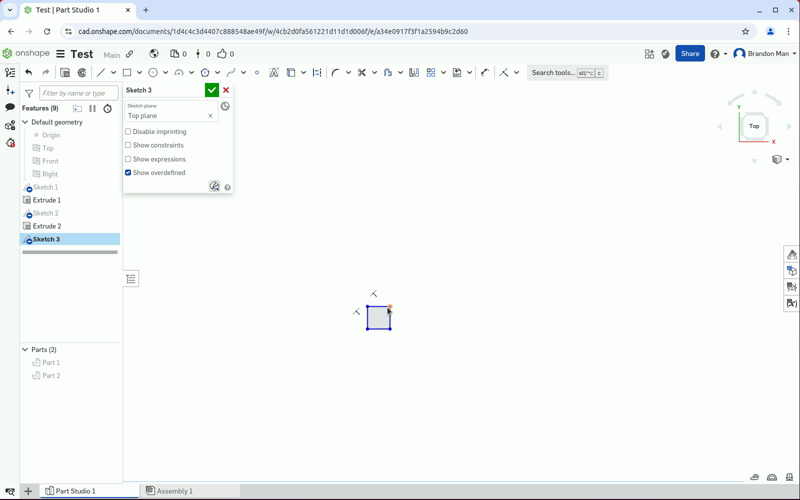
scroll(6)
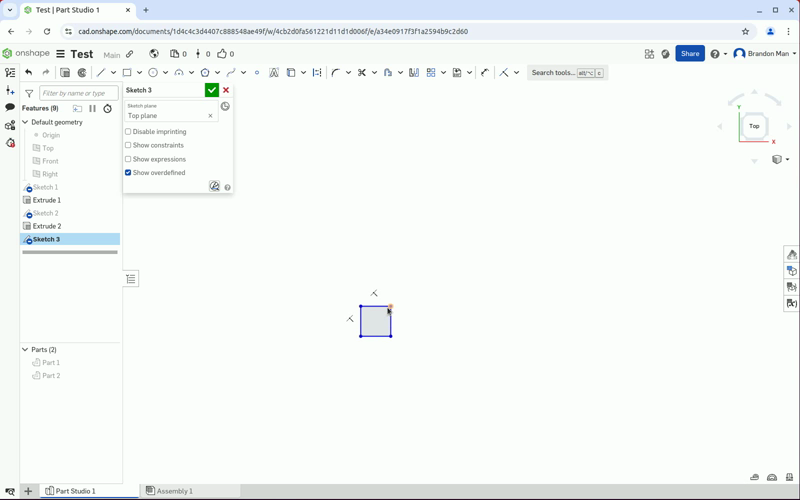
scroll(6)
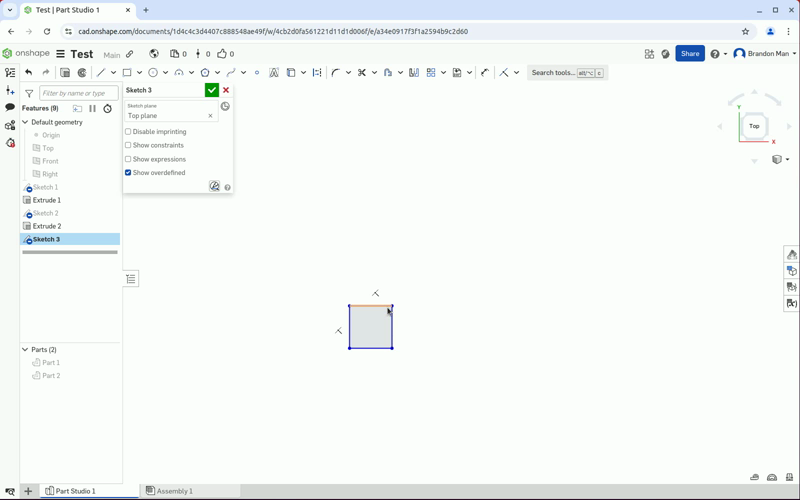
scroll(6)
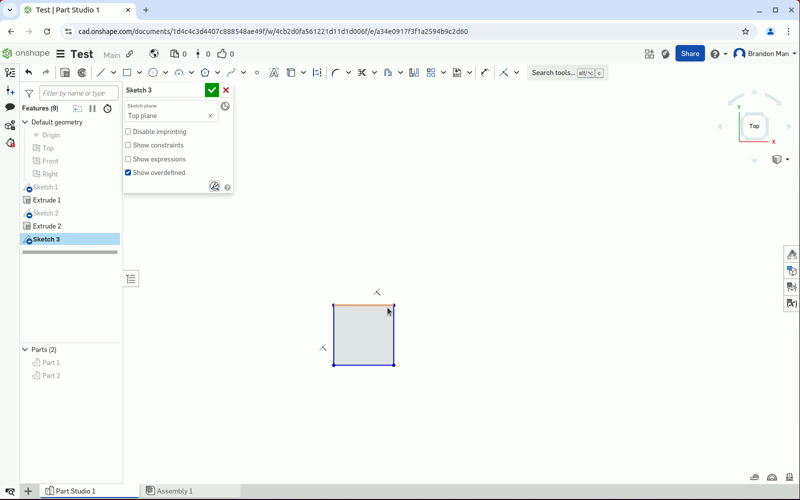
scroll(6)
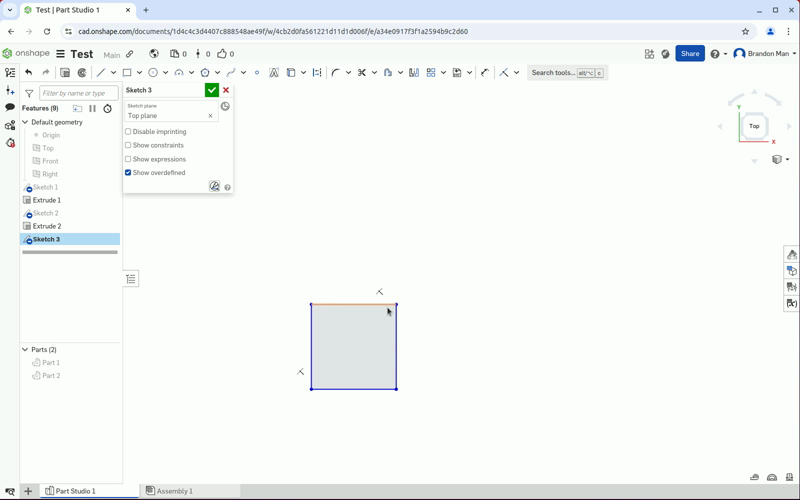
scroll(6)
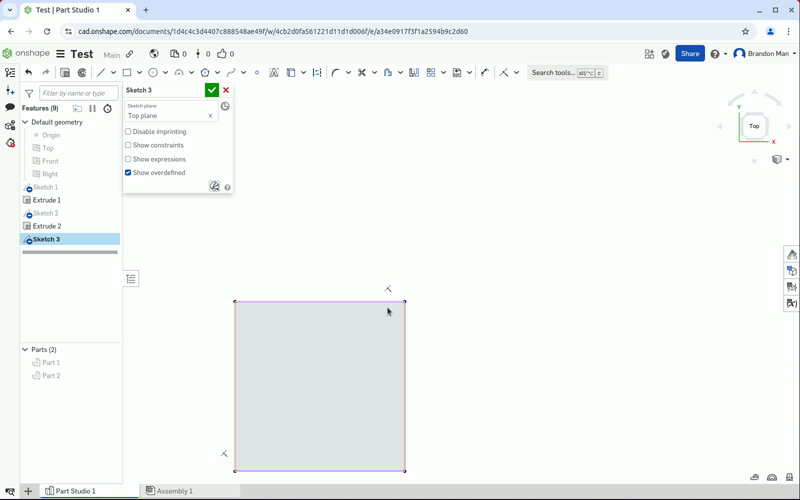
click(387, 307)
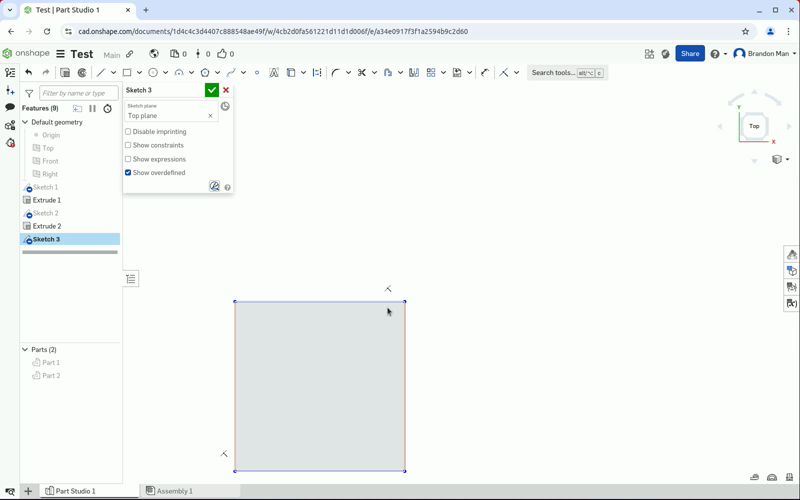
scroll(-6)
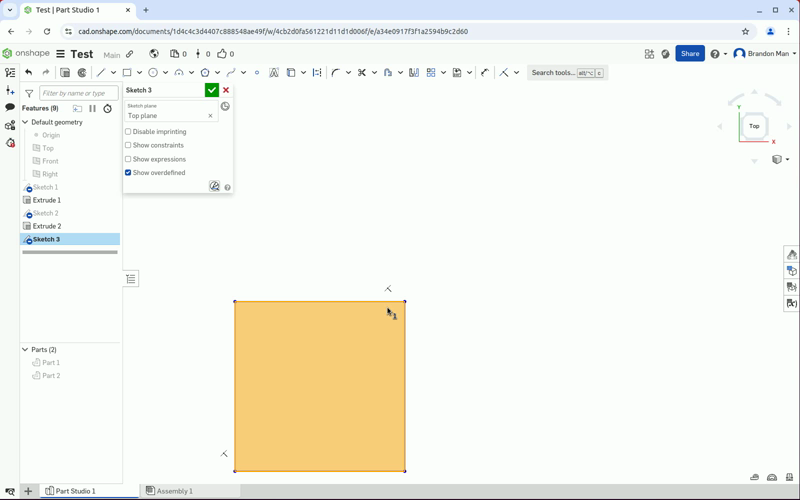
scroll(-6)
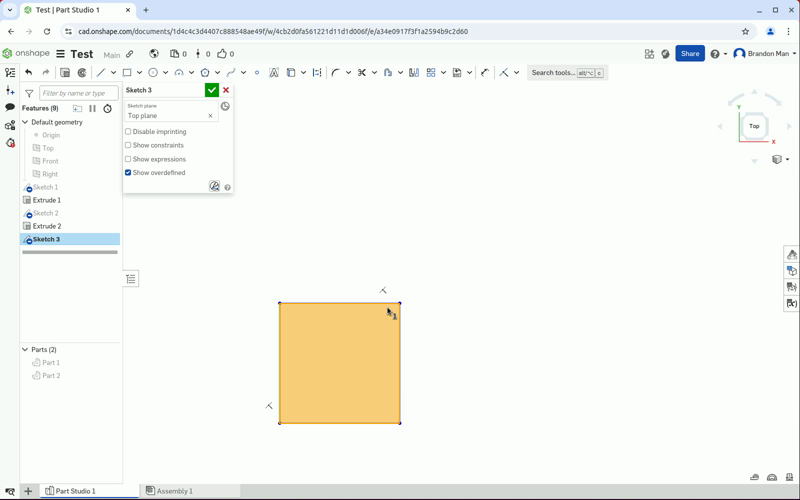
scroll(-6)
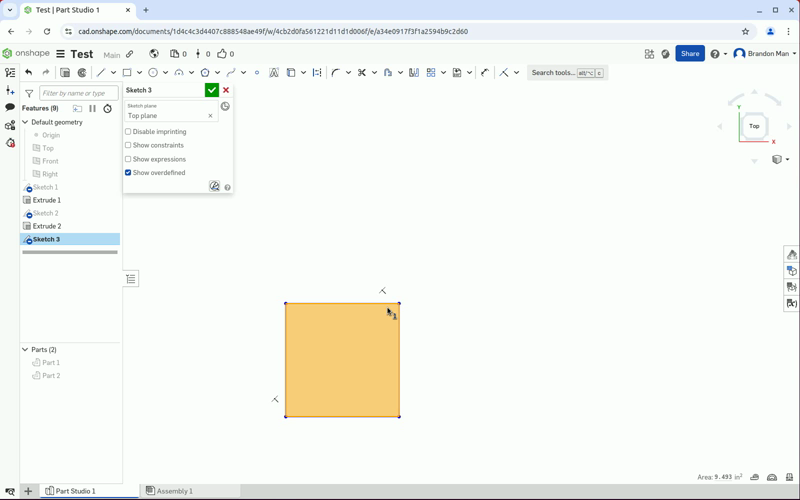
scroll(-6)
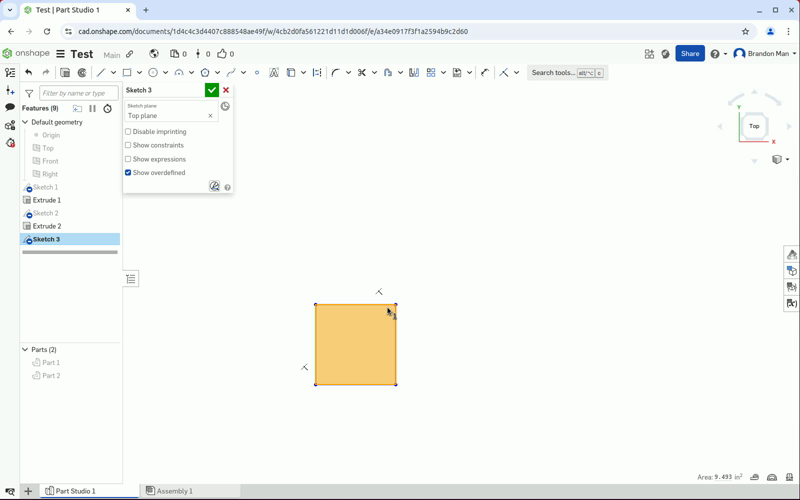
scroll(-6)
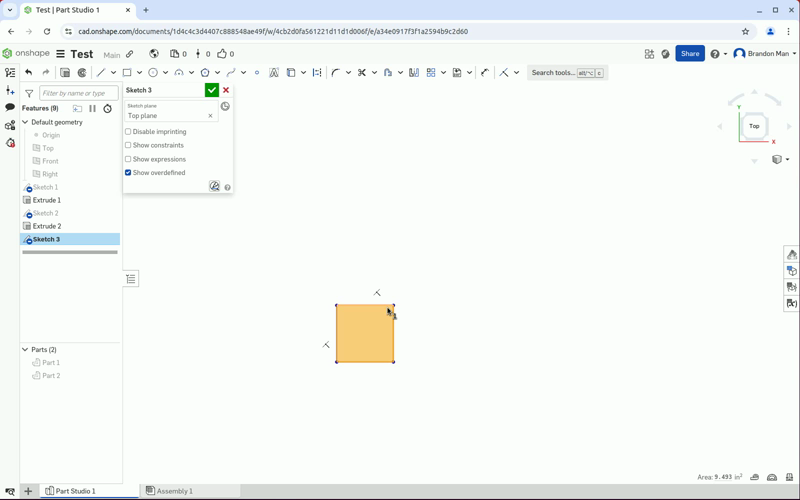
scroll(-6)
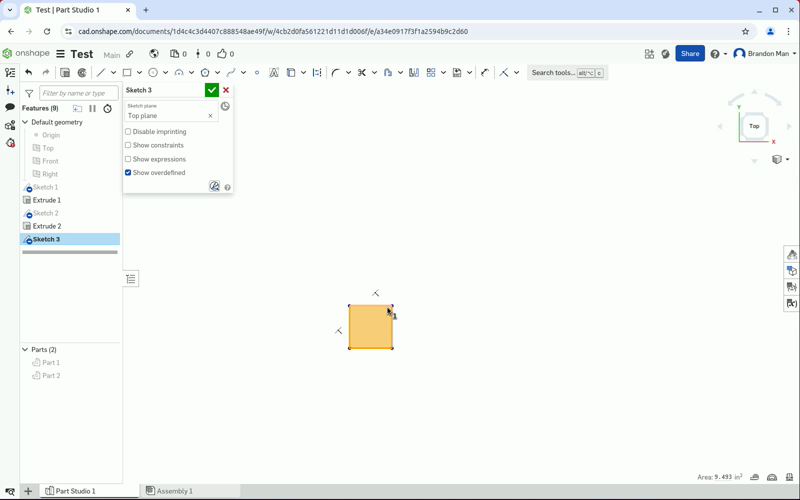
scroll(-6)
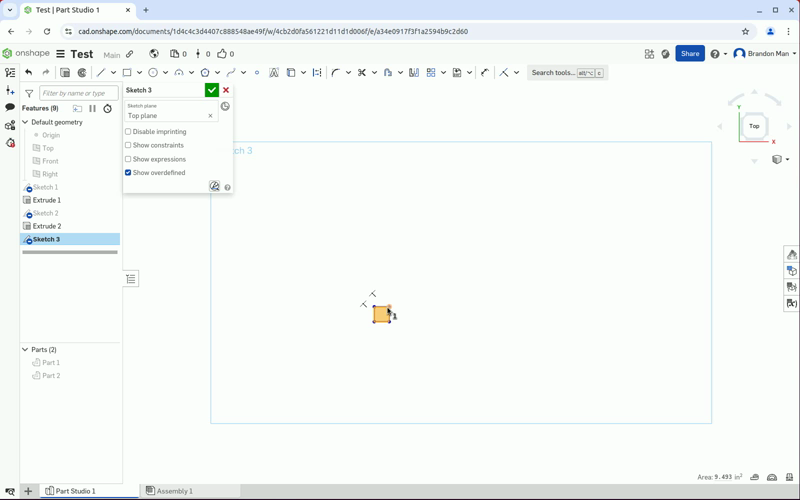
mouse_move(73, 352)
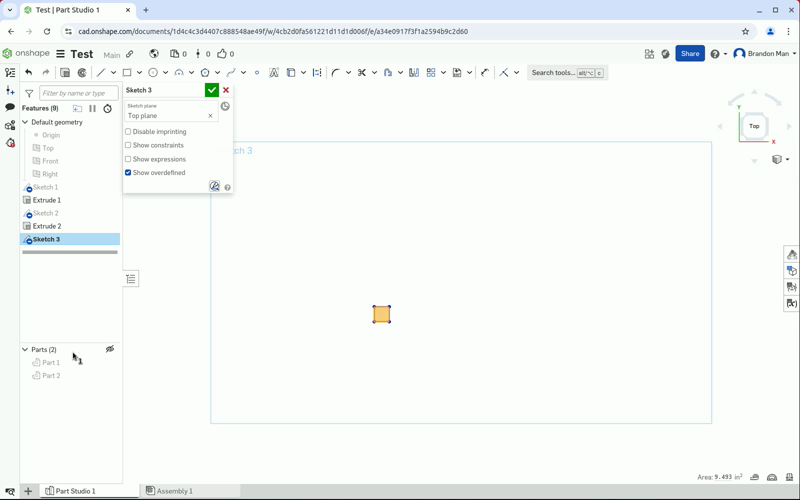
key(shift+y)
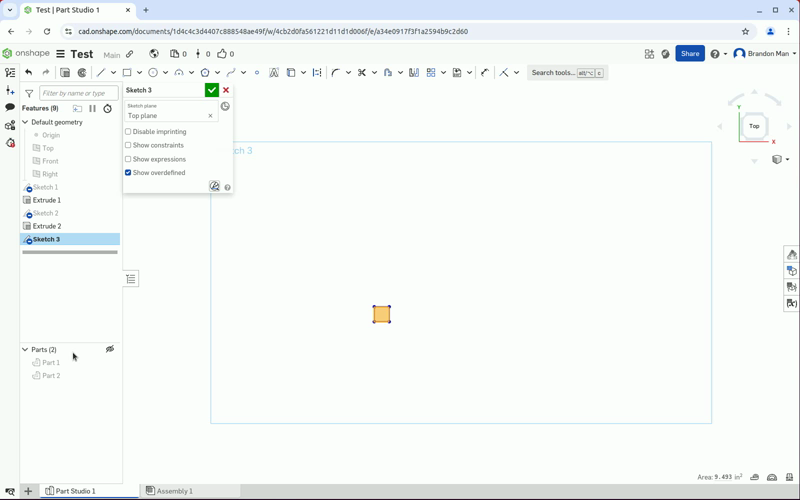
key(shift+e)
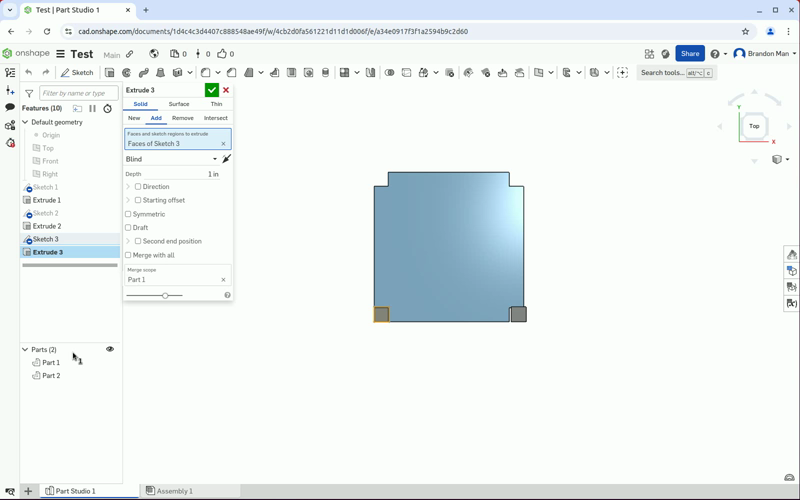
mouse_move(143, 106)
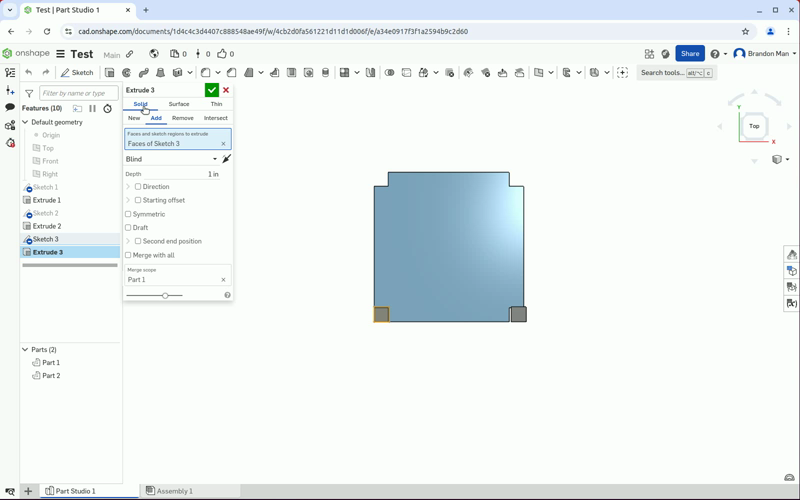
click(143, 106)
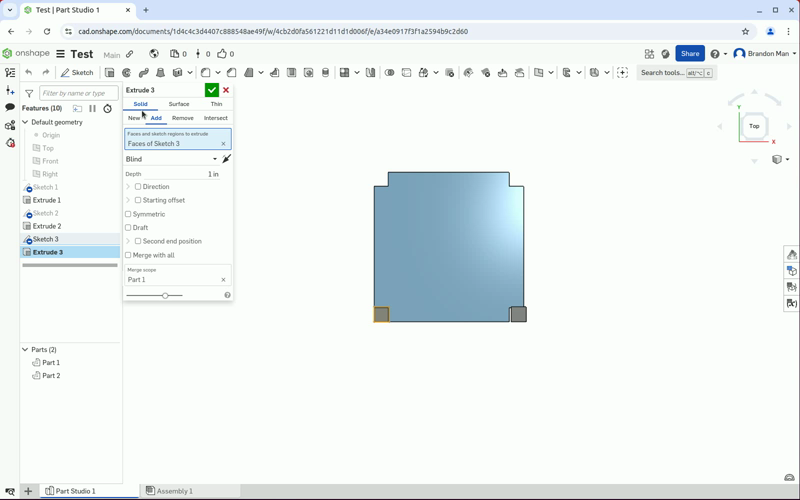
mouse_move(137, 120)
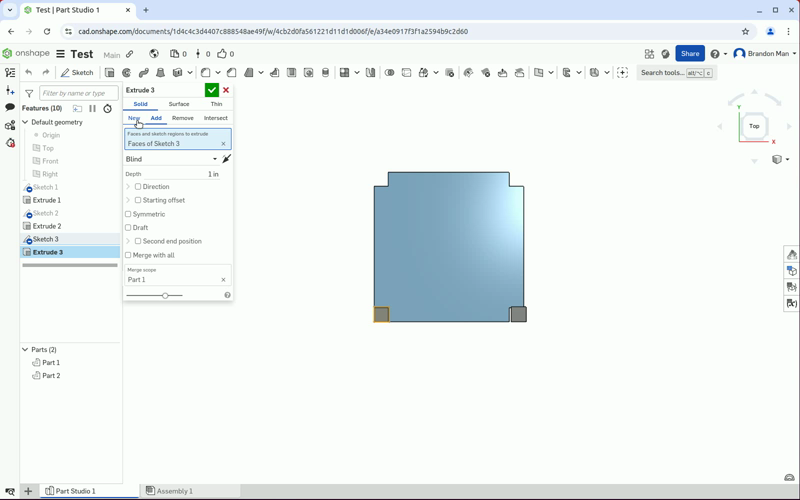
click(137, 120)
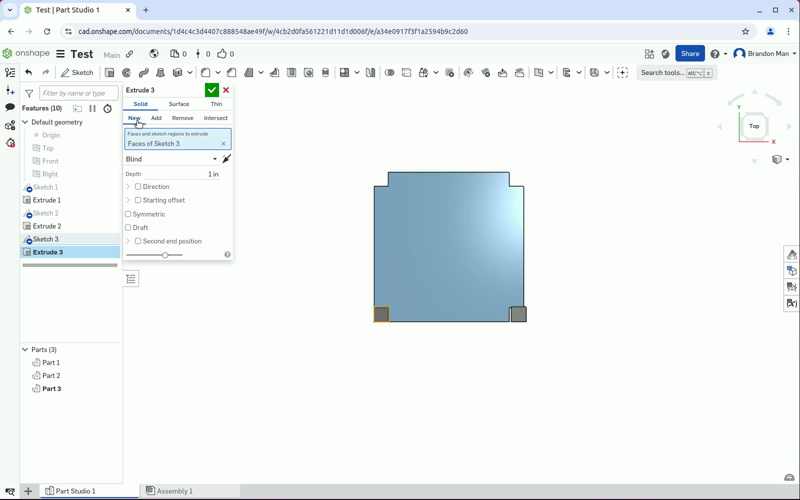
key(tab, 4)
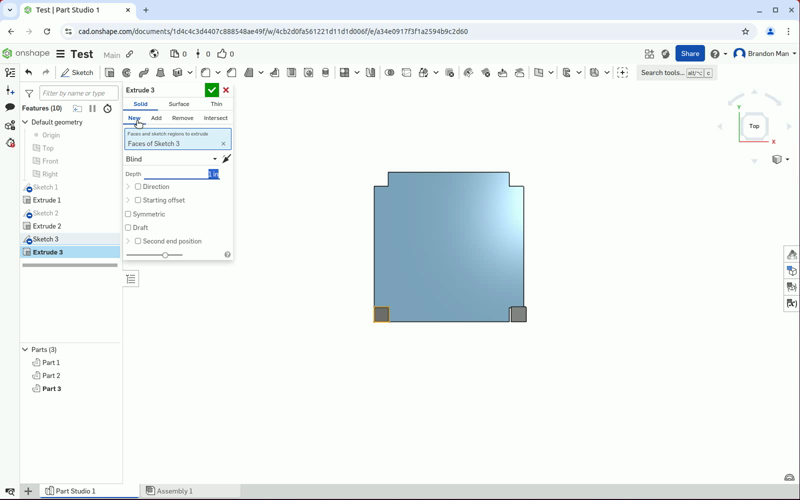
text(23.108)
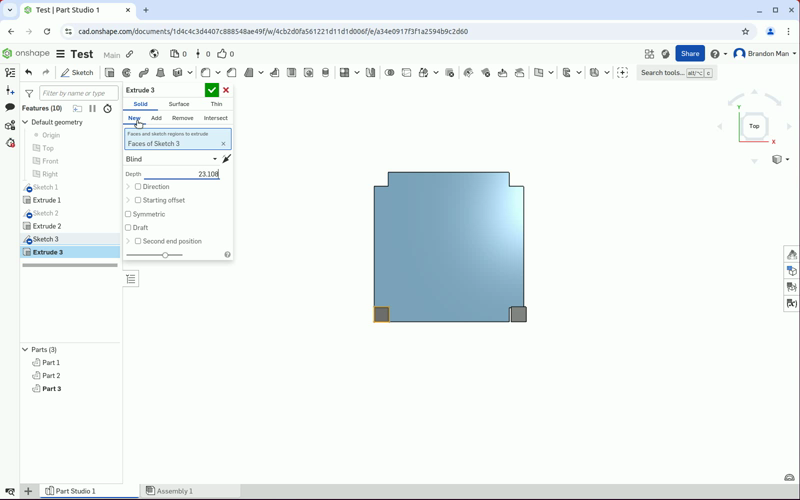
key(enter)
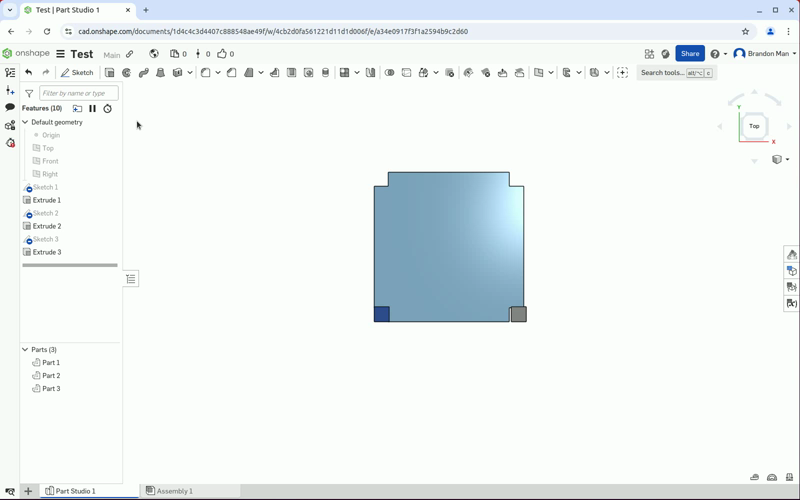
key(shift+h)
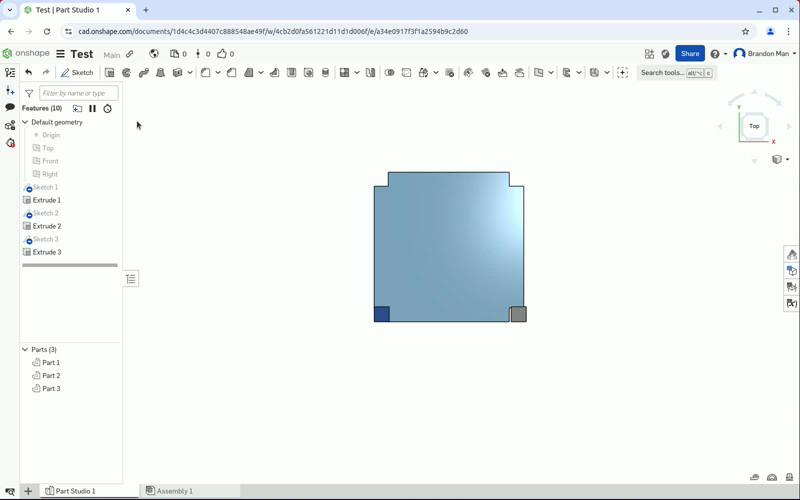
key(shift+h)
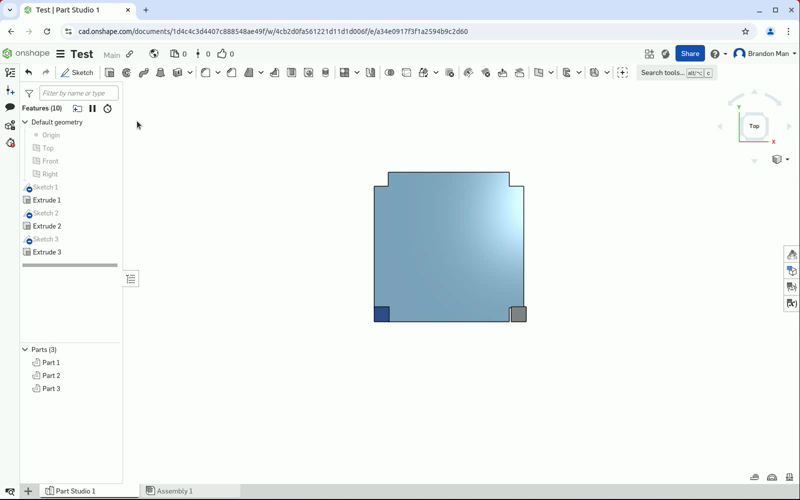
mouse_move(73, 189)
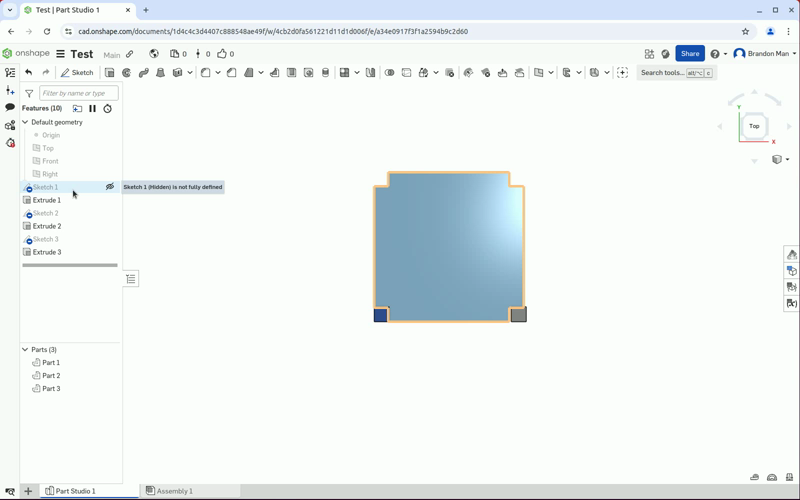
click(73, 189)
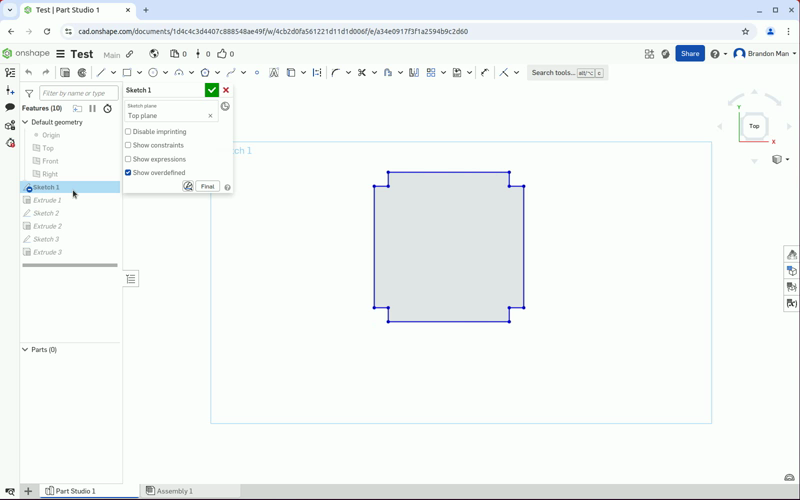
mouse_move(229, 92)
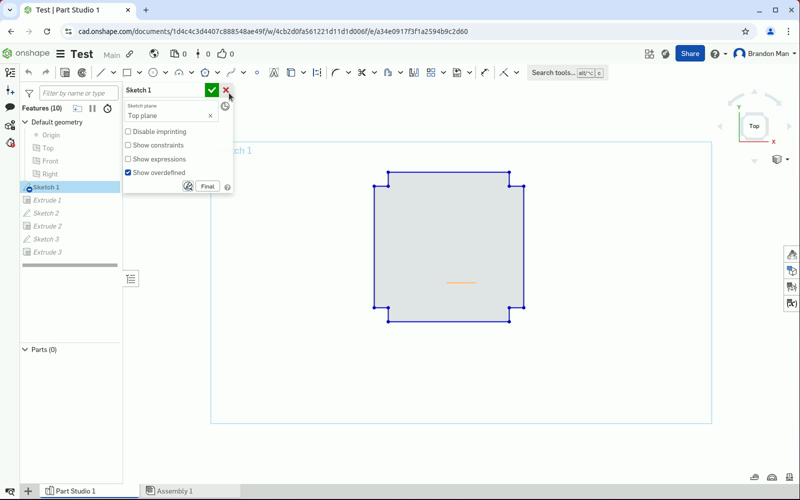
click(229, 92)
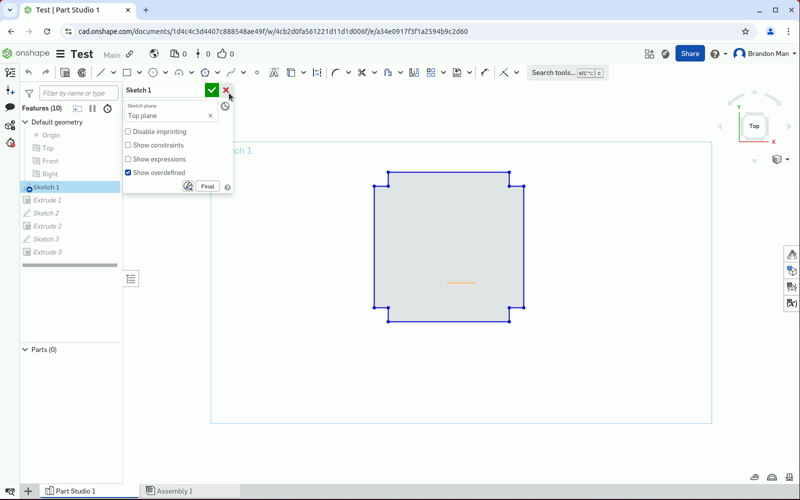
key(shift+s)
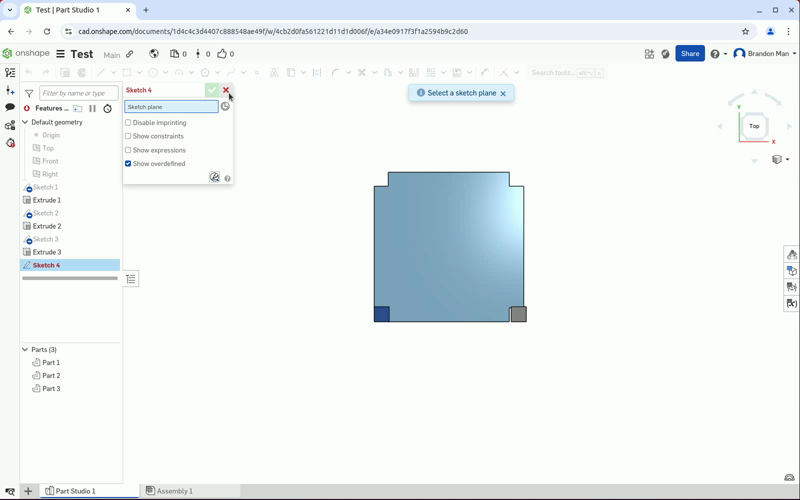
mouse_move(73, 150)
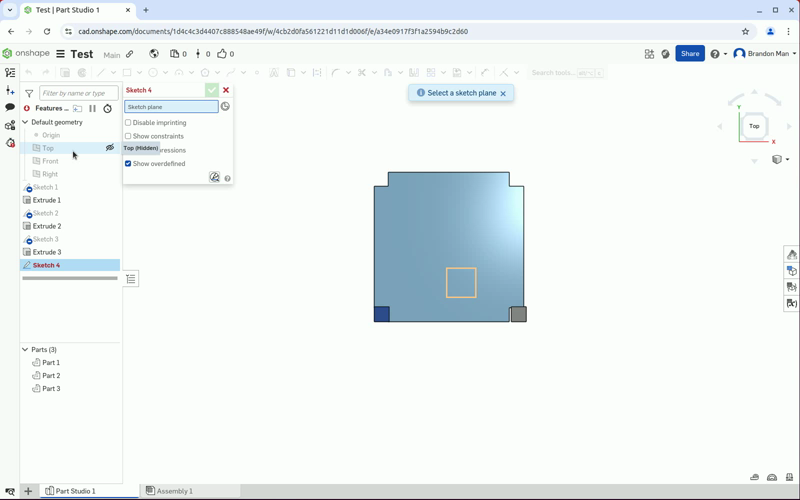
click(73, 150)
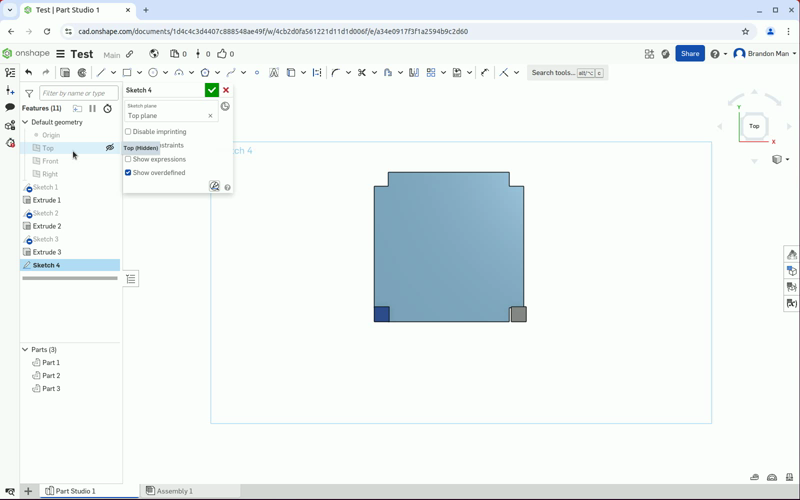
mouse_move(73, 352)
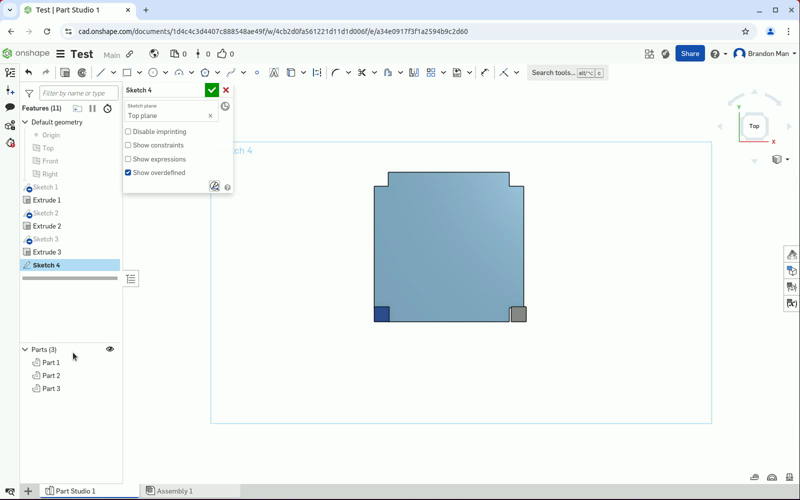
key(y)
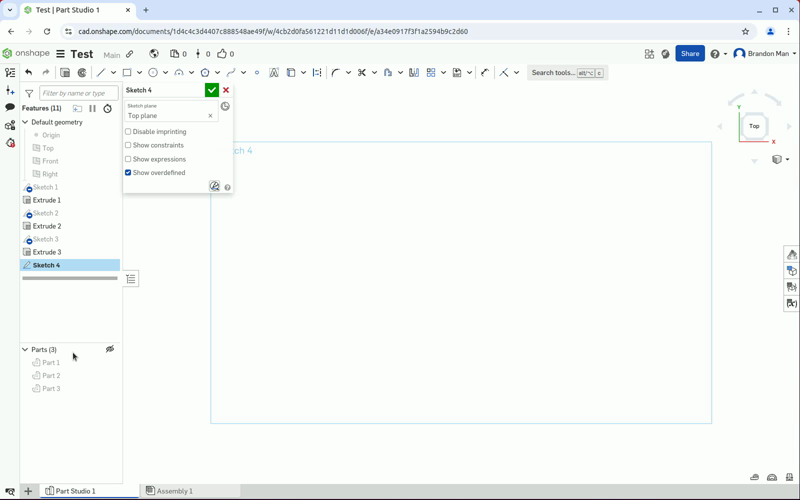
key(l)
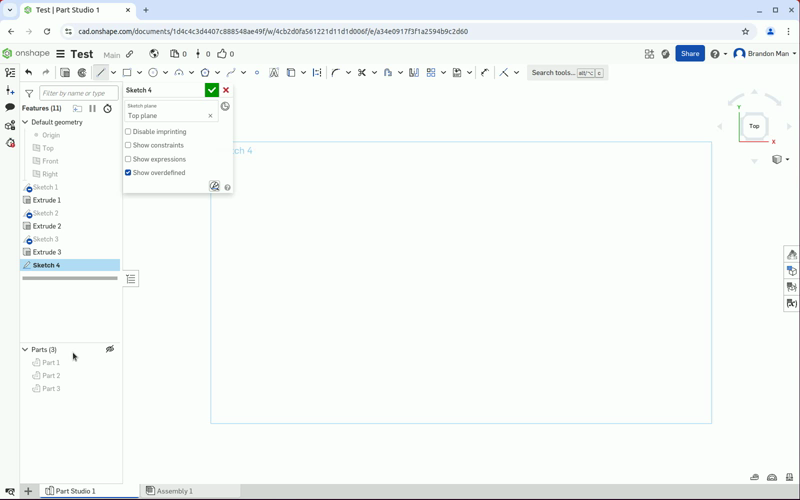
key_down(shift)
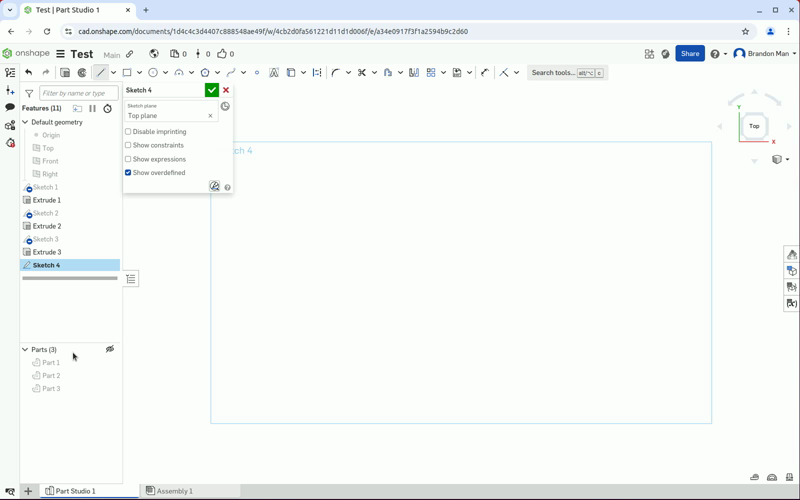
mouse_move(374, 185)
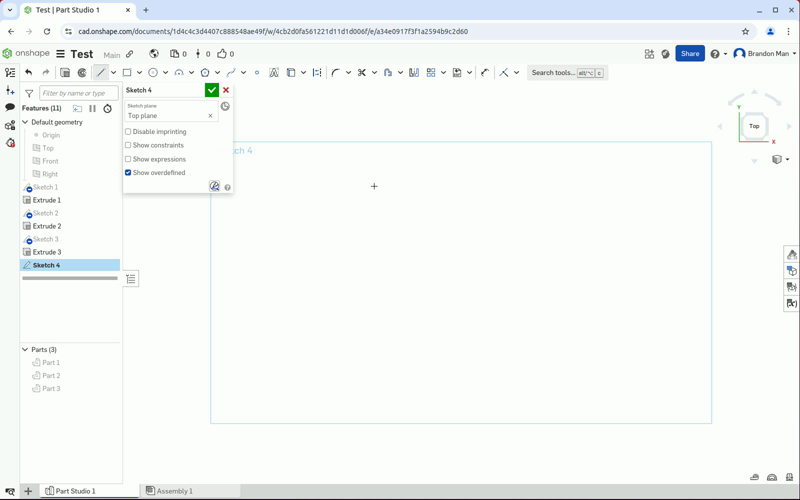
click(374, 185)
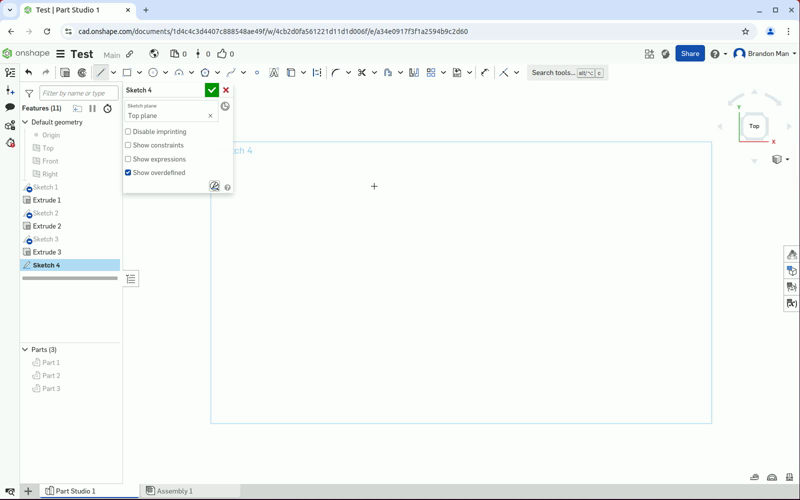
key_up(shift)
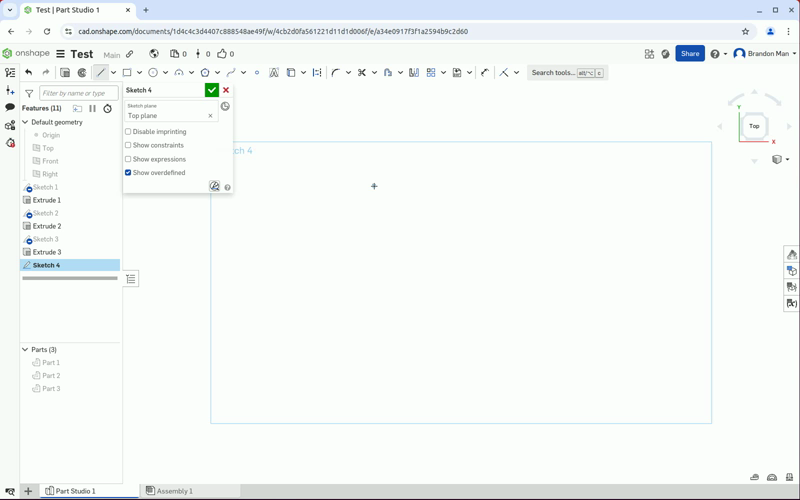
key_down(shift)
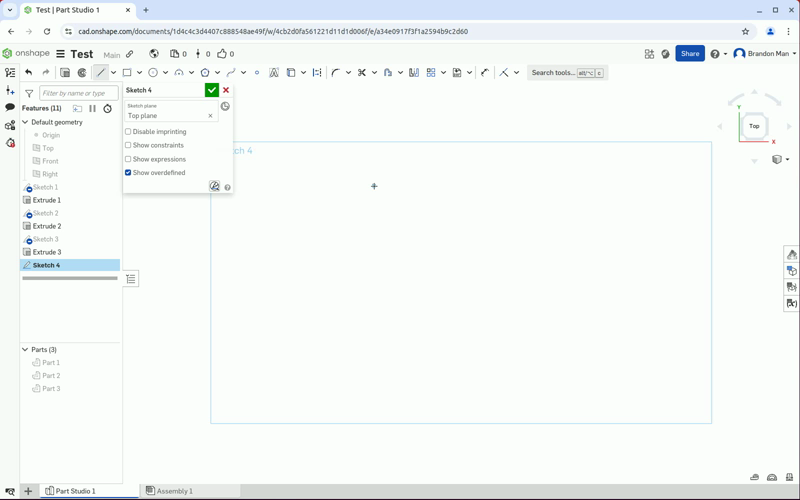
mouse_move(404, 185)
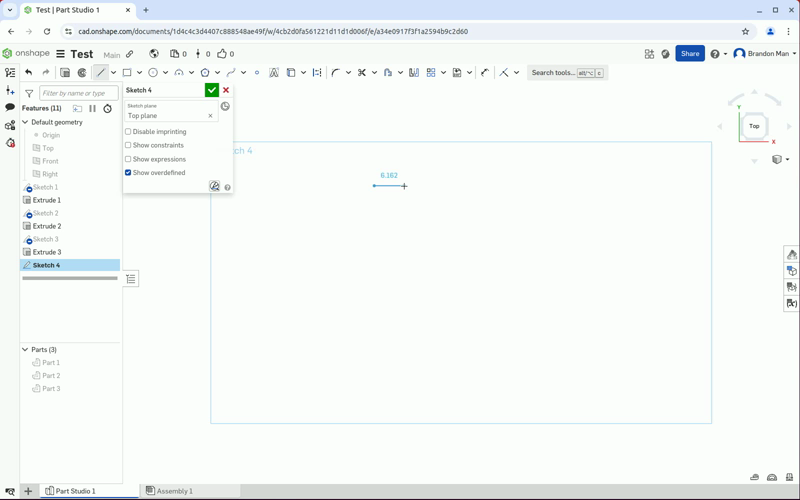
mouse_move(389, 185)
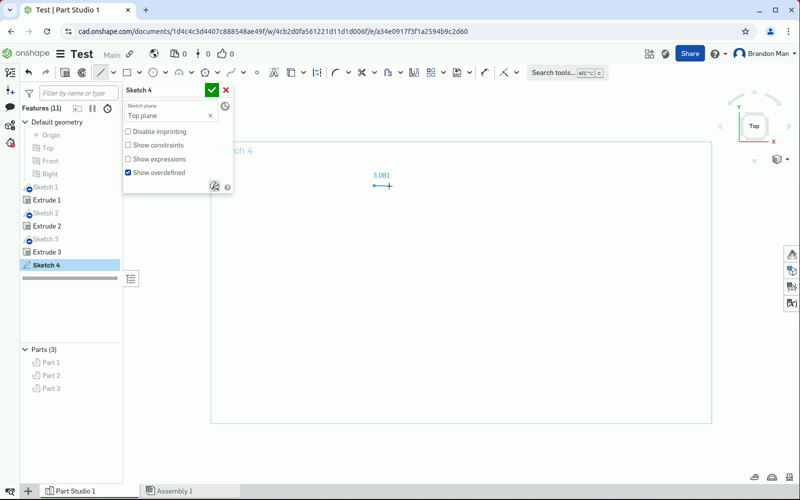
click(389, 185)
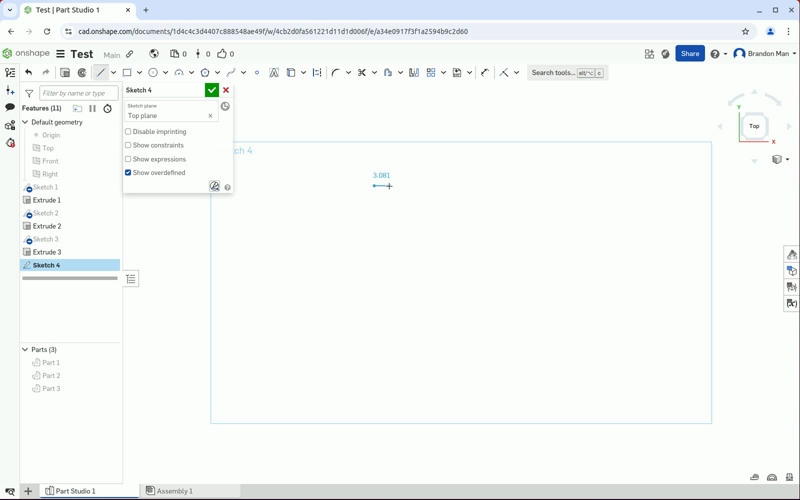
key_up(shift)
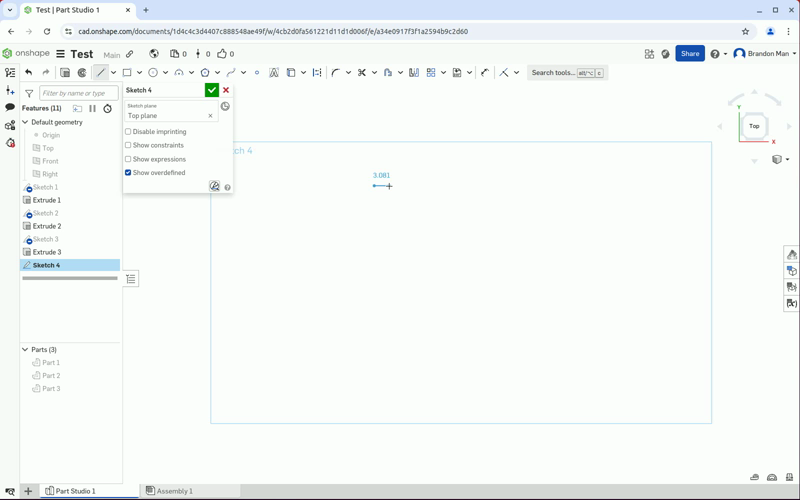
key_down(shift)
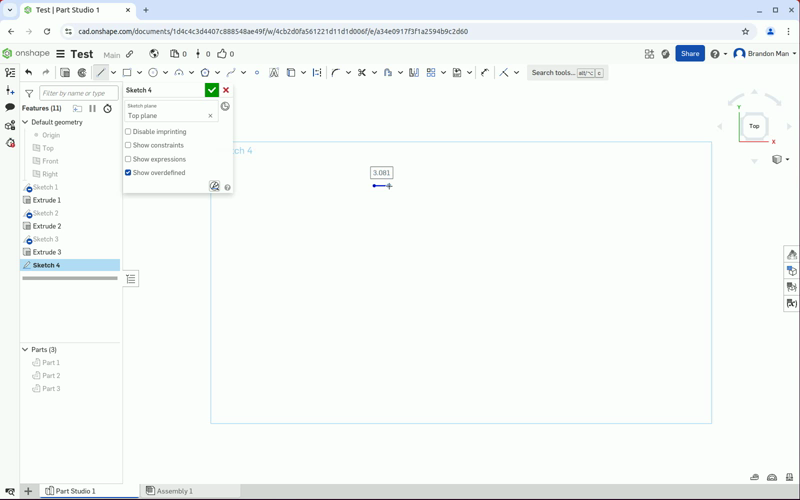
mouse_move(419, 185)
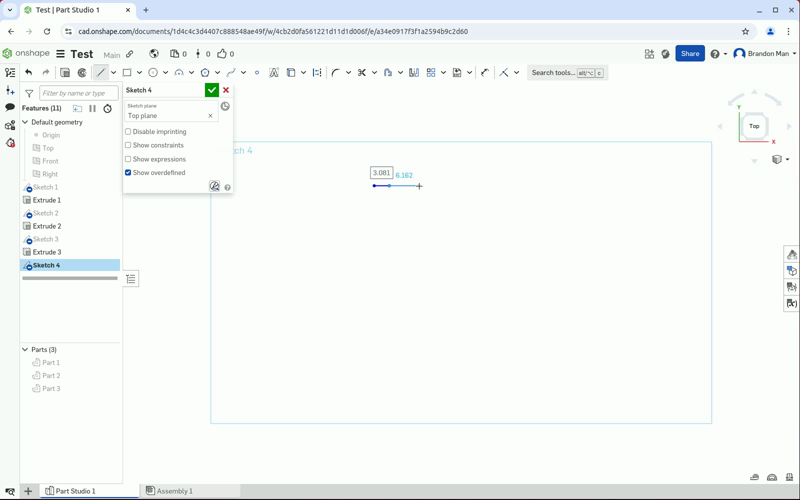
mouse_move(389, 170)
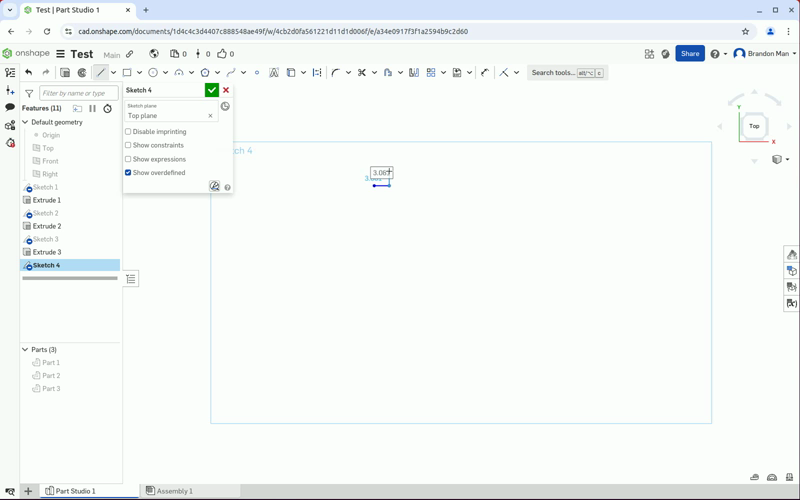
click(389, 170)
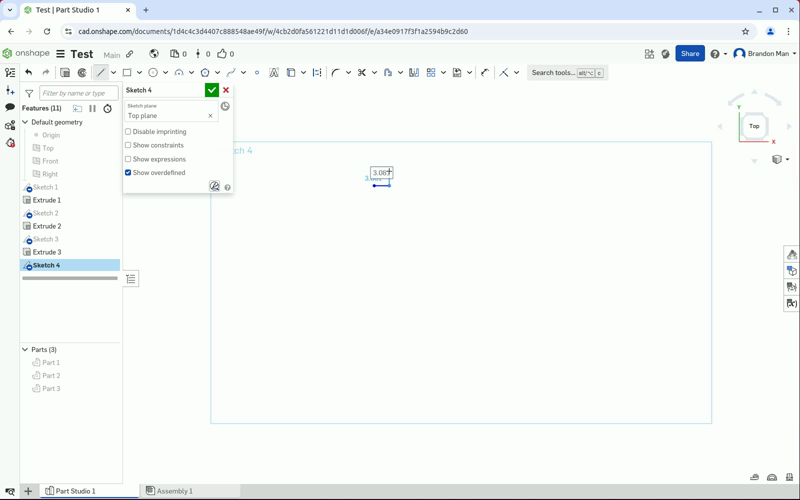
key_up(shift)
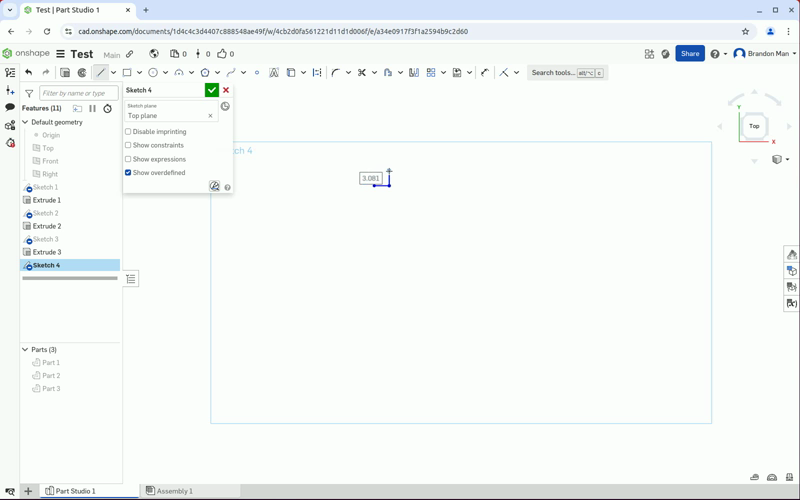
key_down(shift)
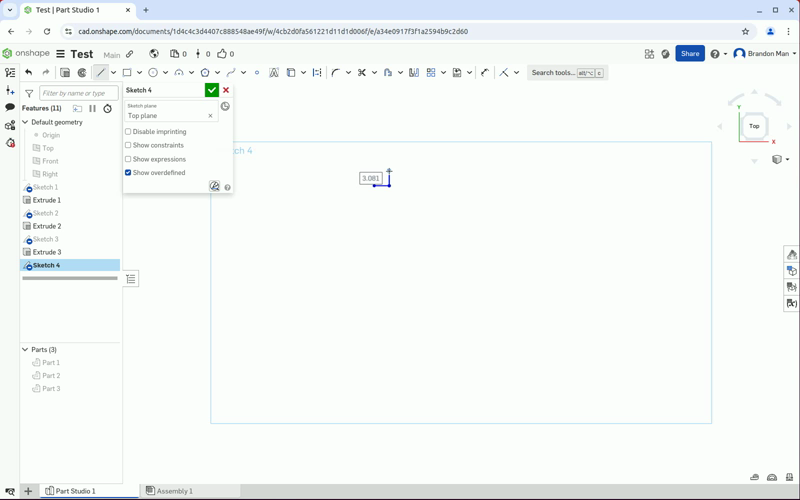
mouse_move(419, 170)
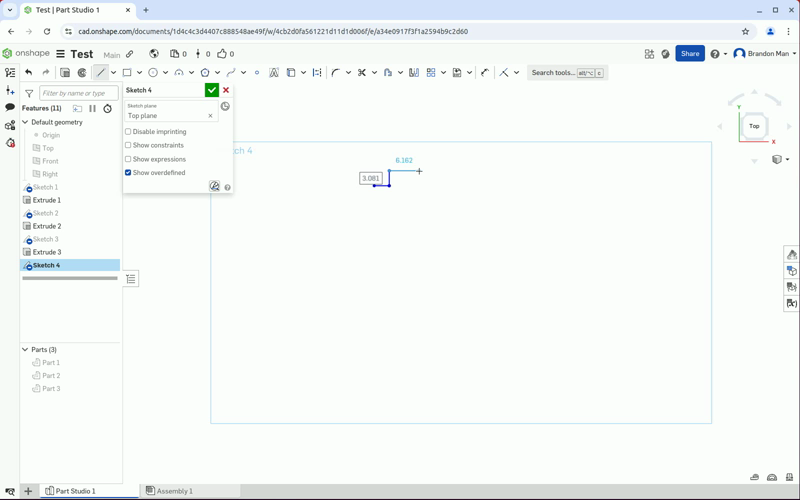
mouse_move(374, 170)
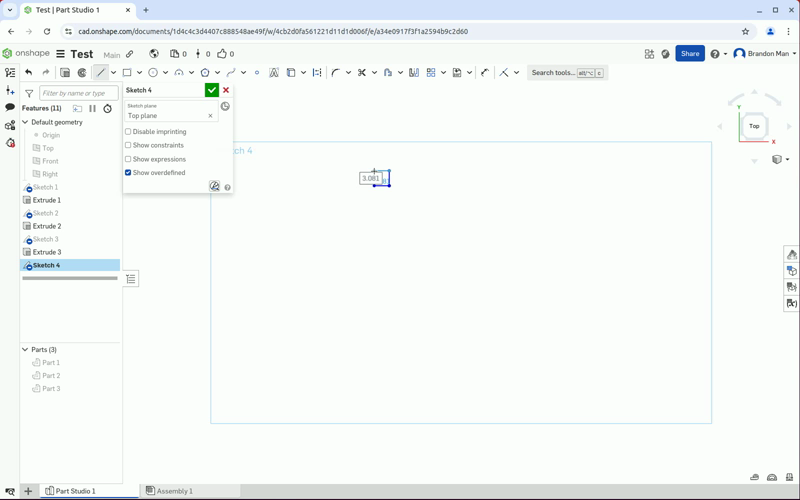
click(374, 170)
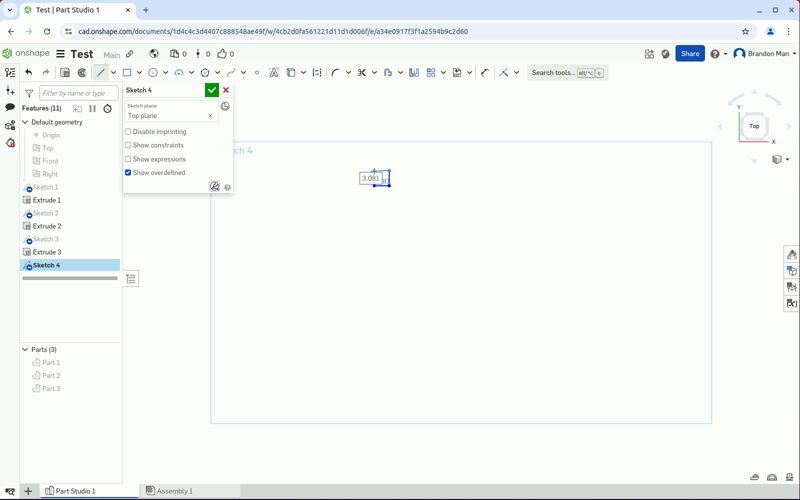
key_up(shift)
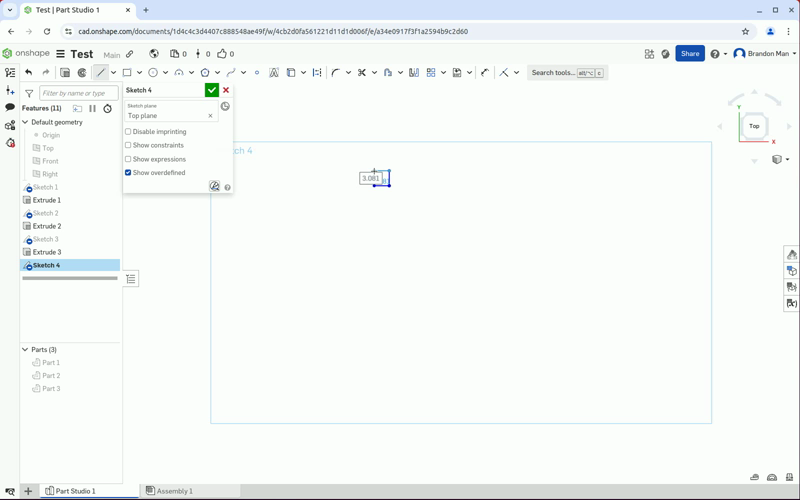
mouse_move(404, 170)
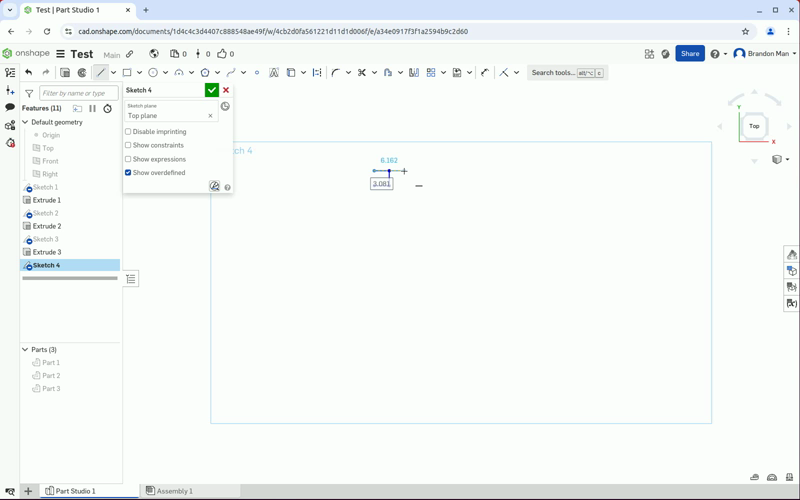
key_down(shift)
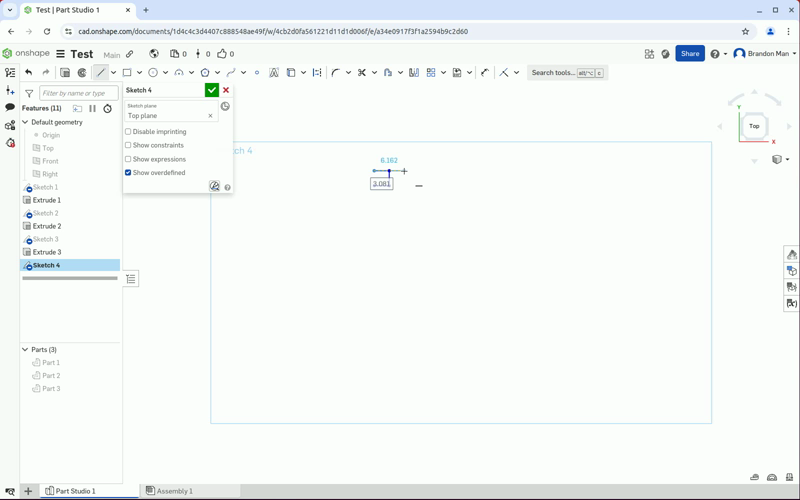
mouse_move(374, 185)
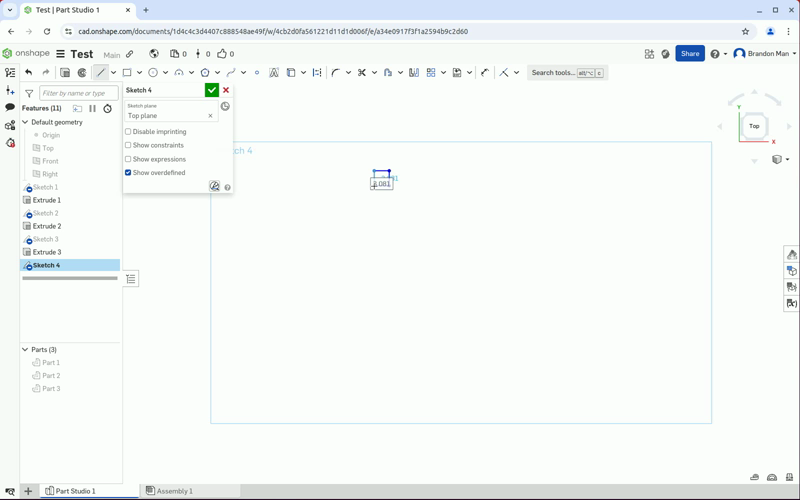
key_up(shift)
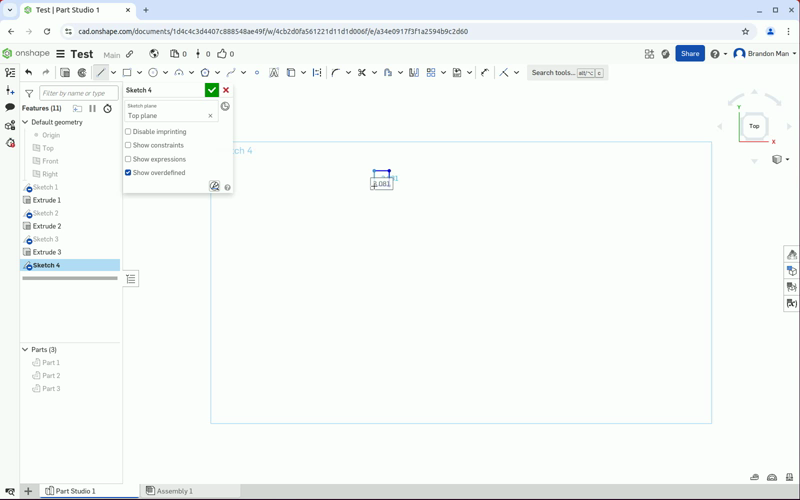
click(374, 185)
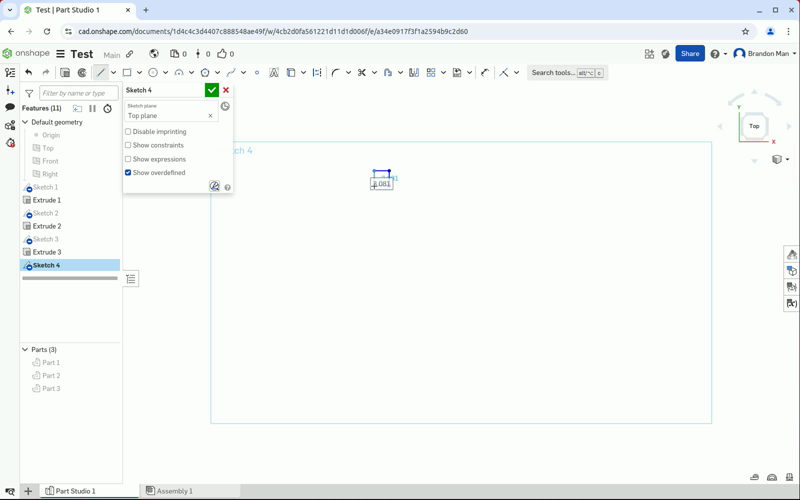
key(esc)
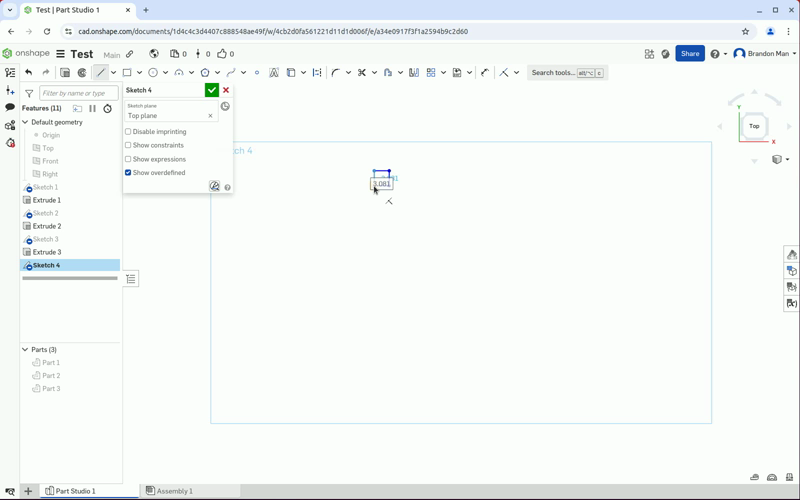
mouse_move(380, 185)
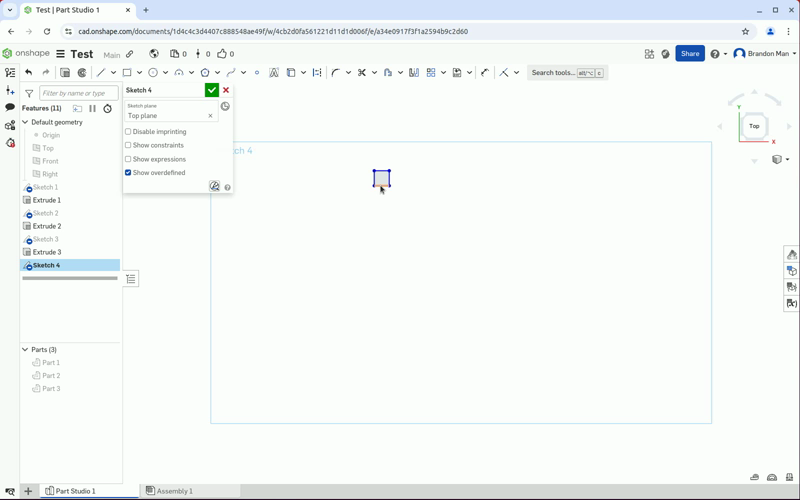
scroll(6)
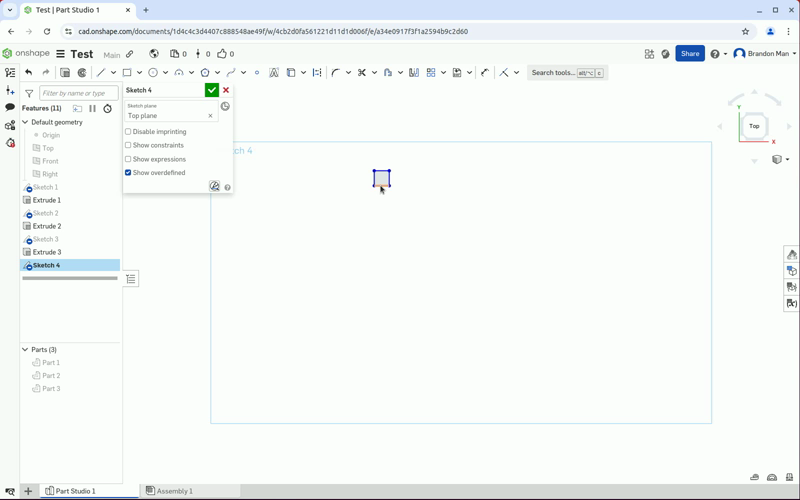
scroll(6)
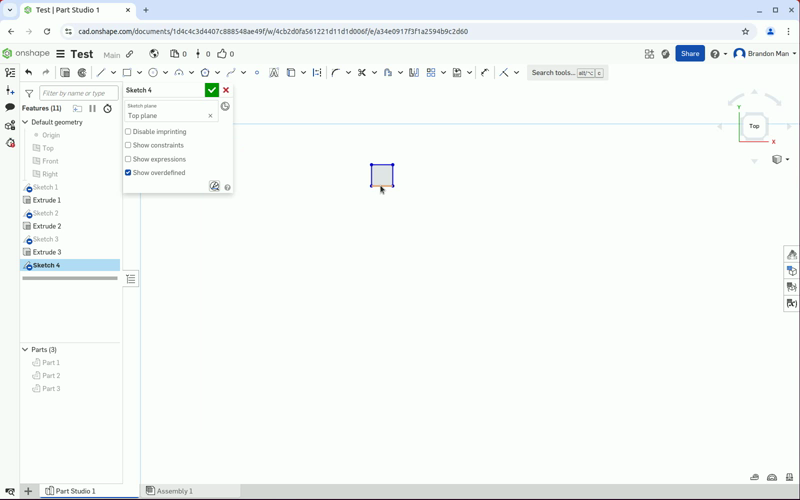
scroll(6)
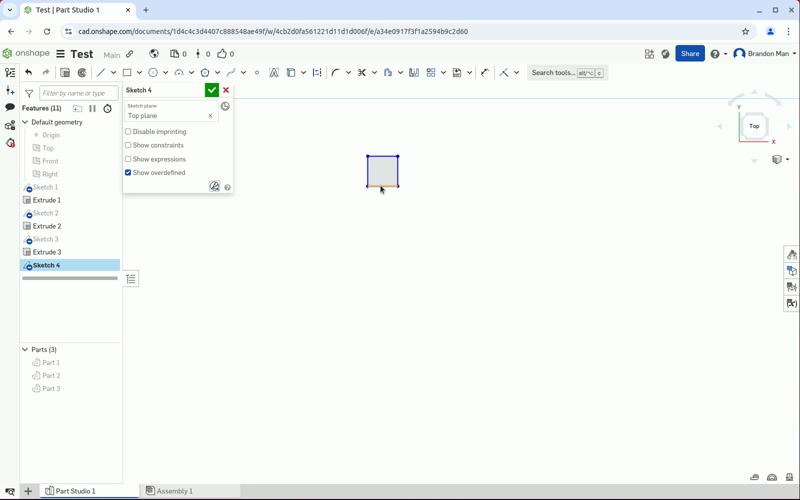
scroll(6)
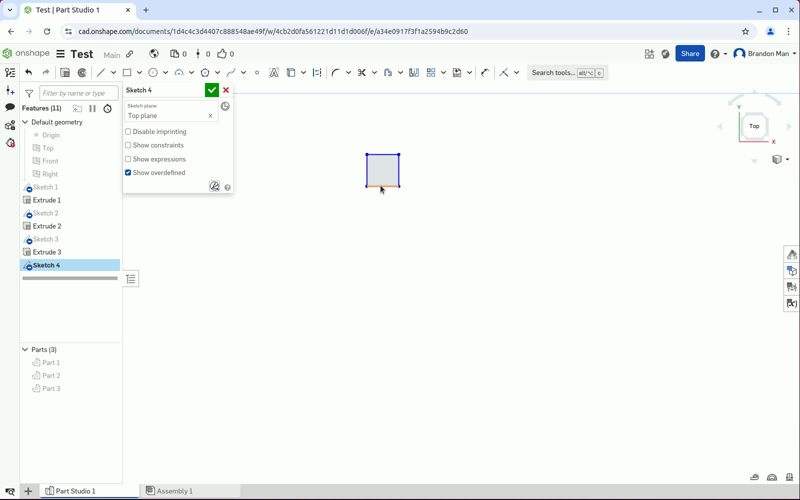
scroll(6)
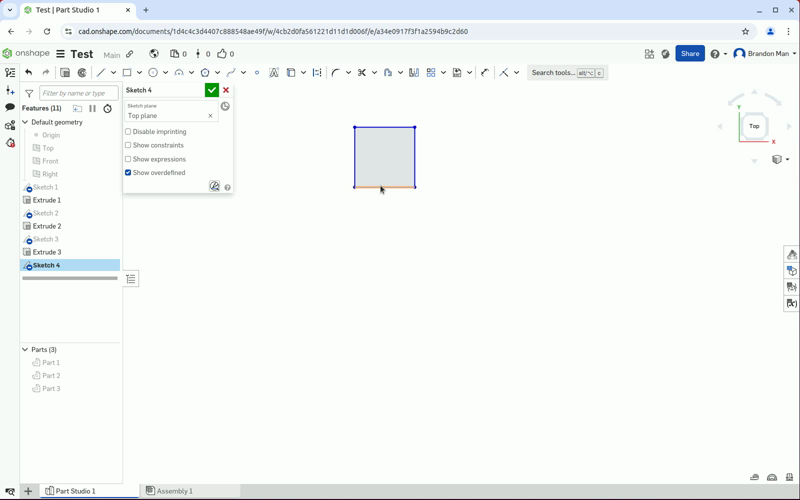
scroll(6)
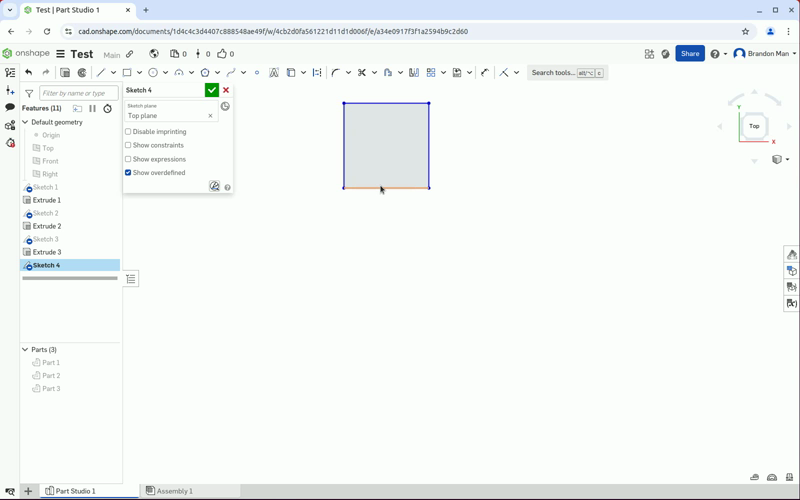
scroll(6)
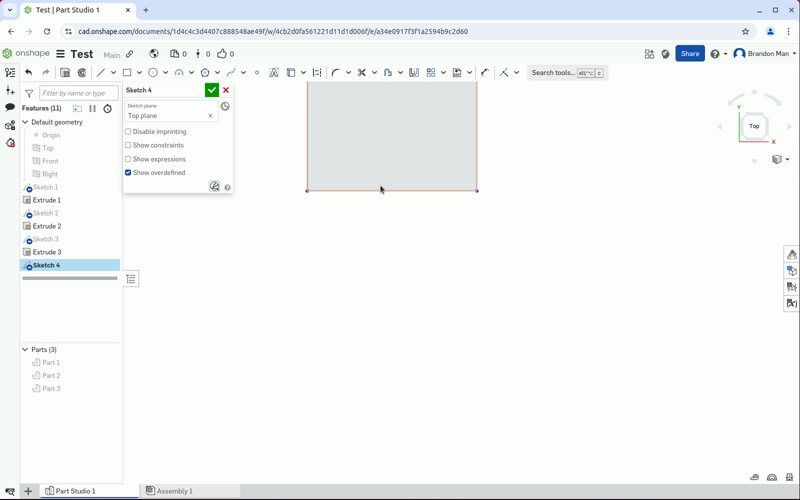
click(380, 185)
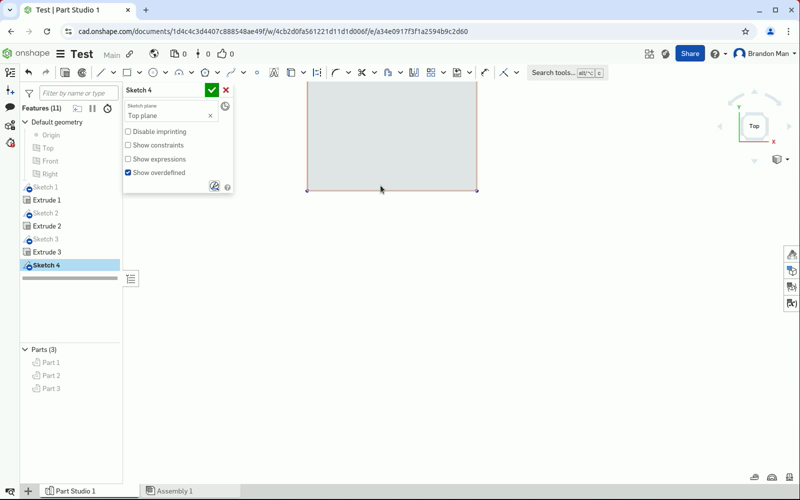
scroll(-6)
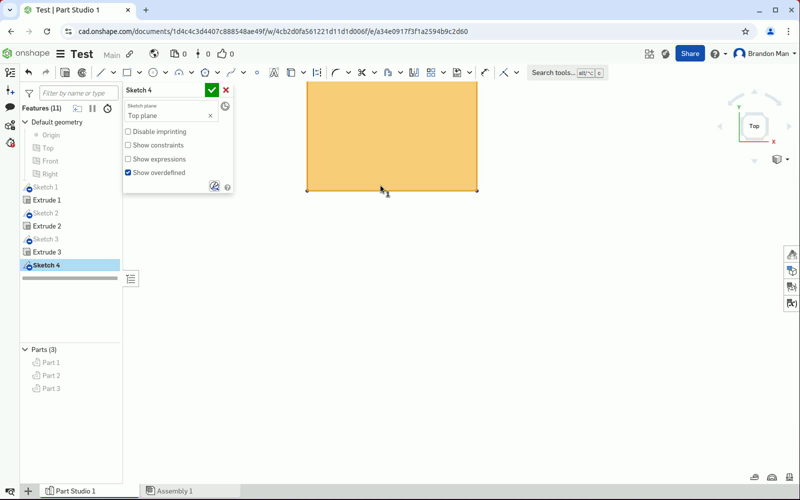
scroll(-6)
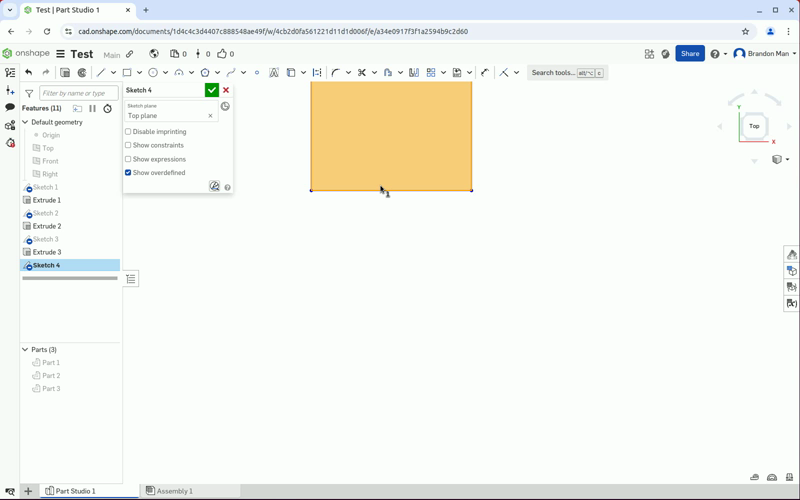
scroll(-6)
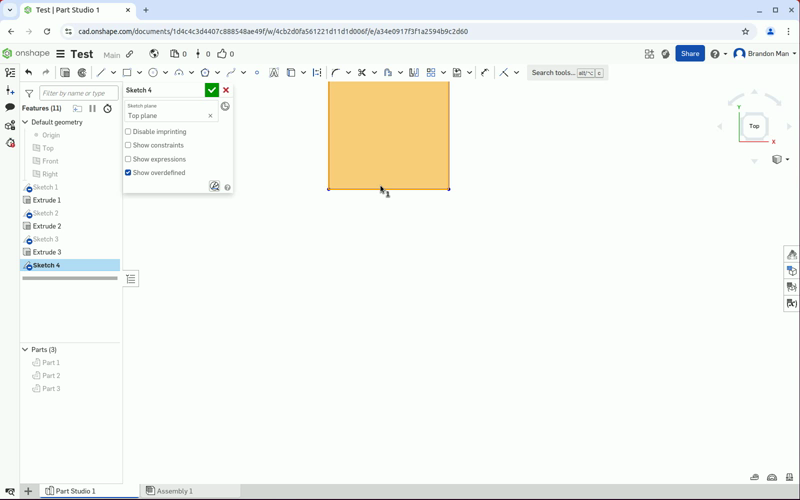
scroll(-6)
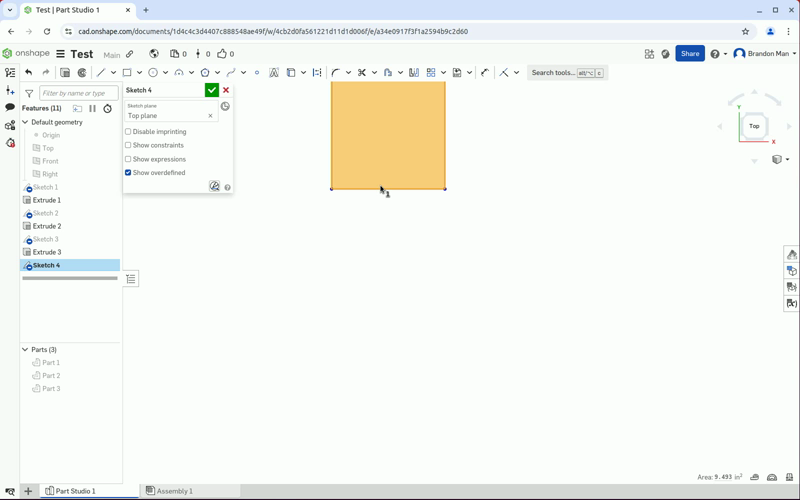
scroll(-6)
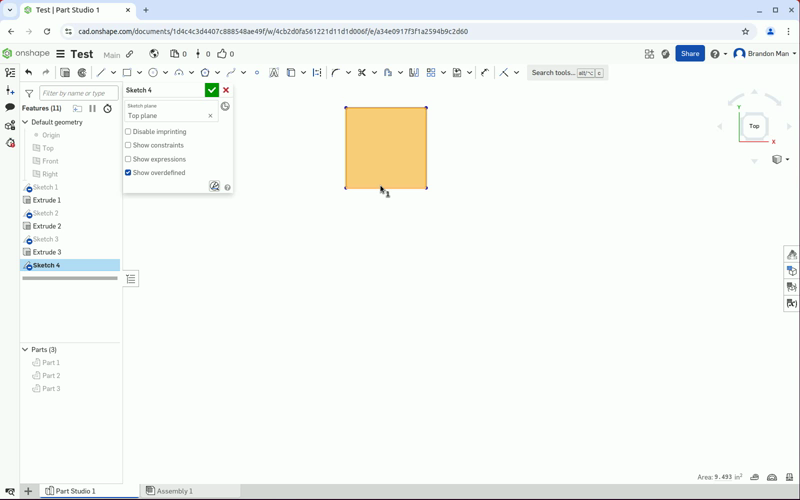
scroll(-6)
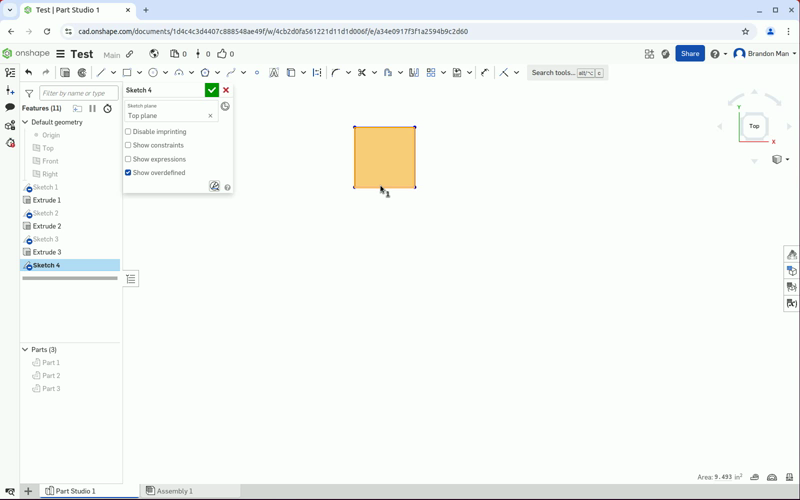
scroll(-6)
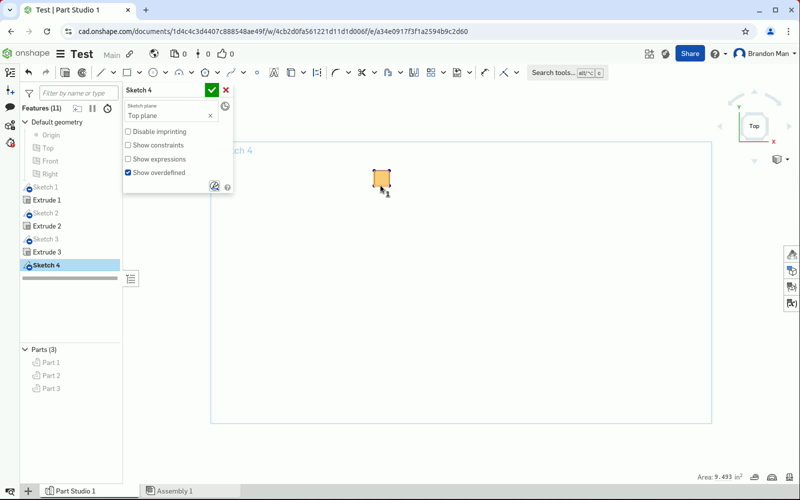
mouse_move(73, 352)
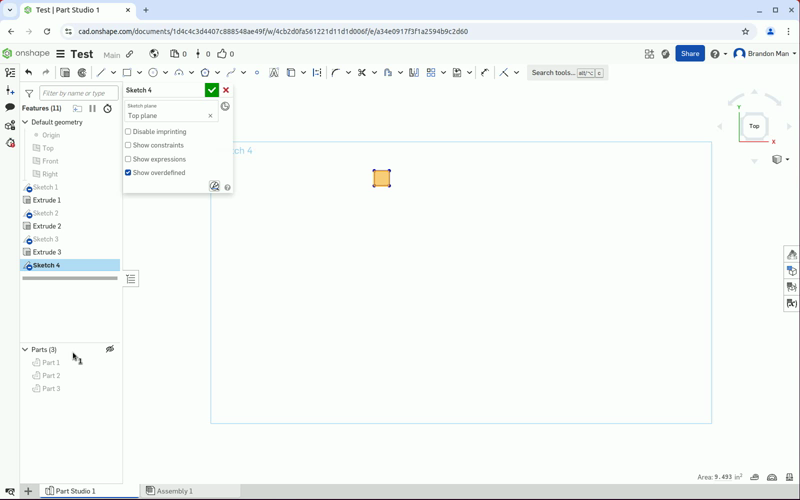
key(shift+y)
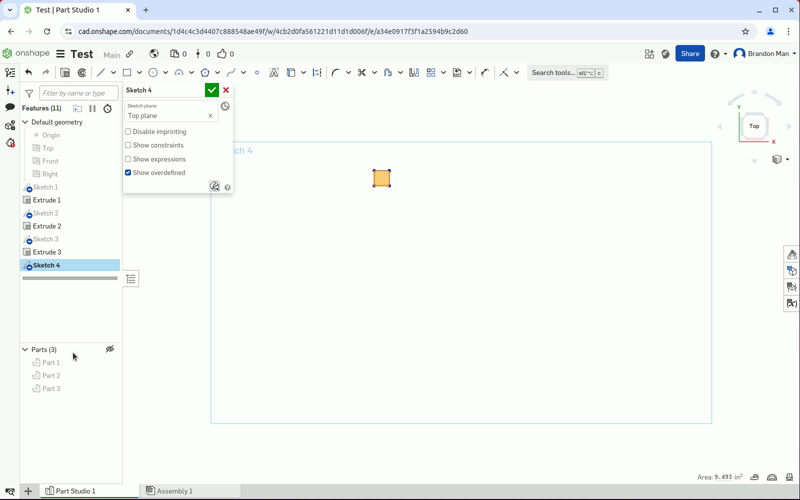
key(shift+e)
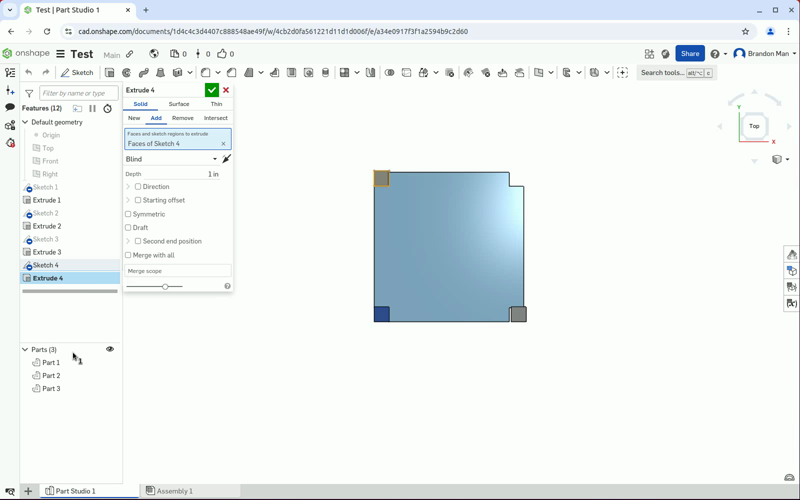
mouse_move(143, 106)
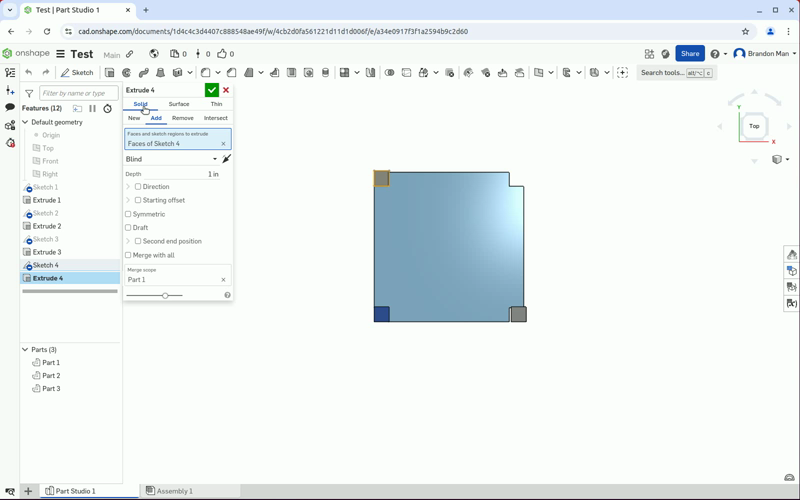
click(143, 106)
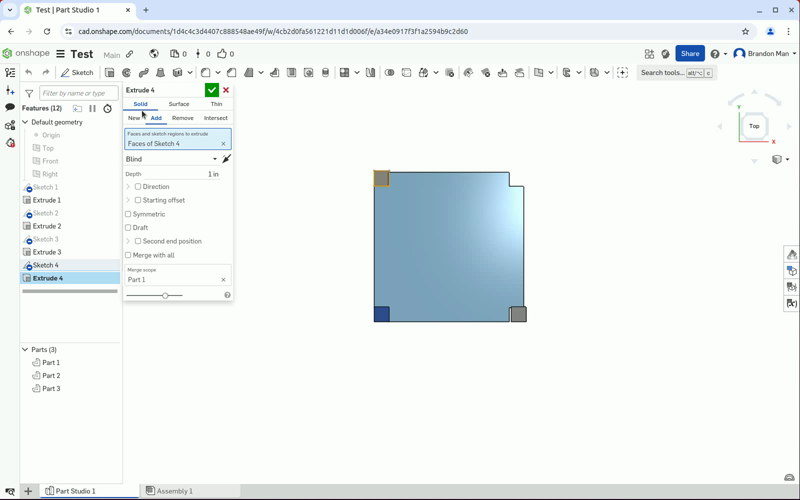
mouse_move(137, 120)
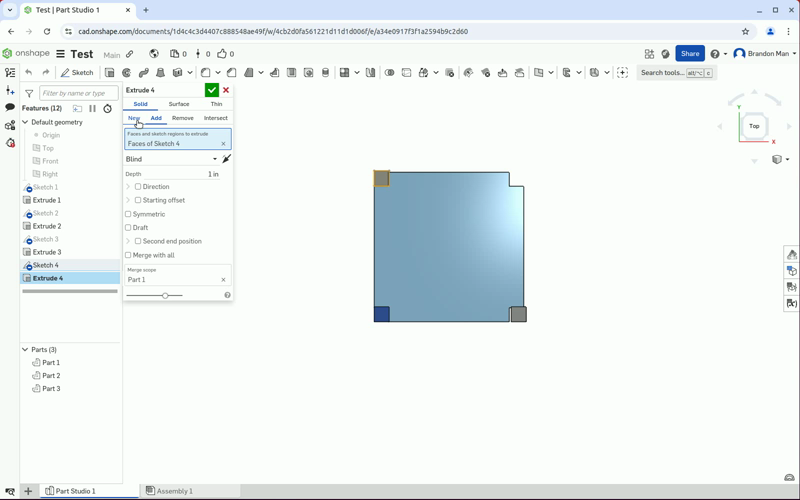
click(137, 120)
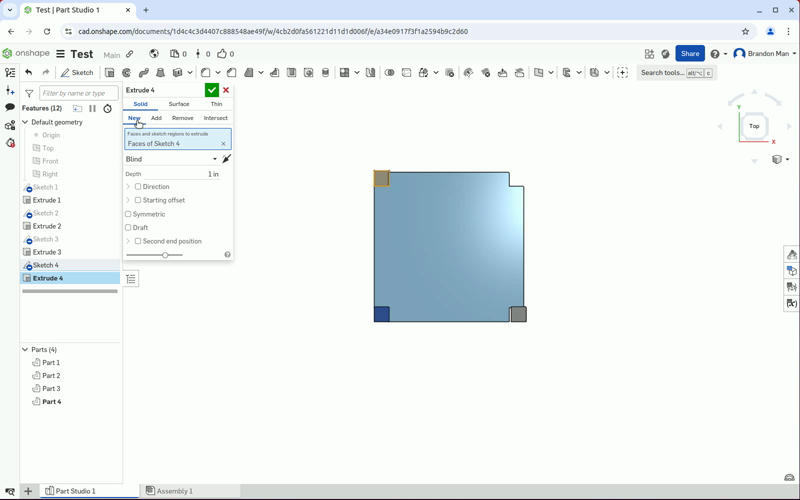
key(tab, 4)
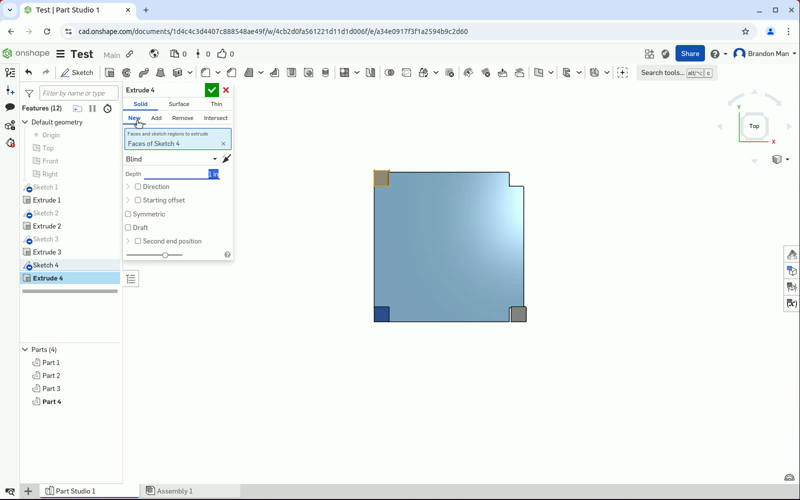
text(23.108)
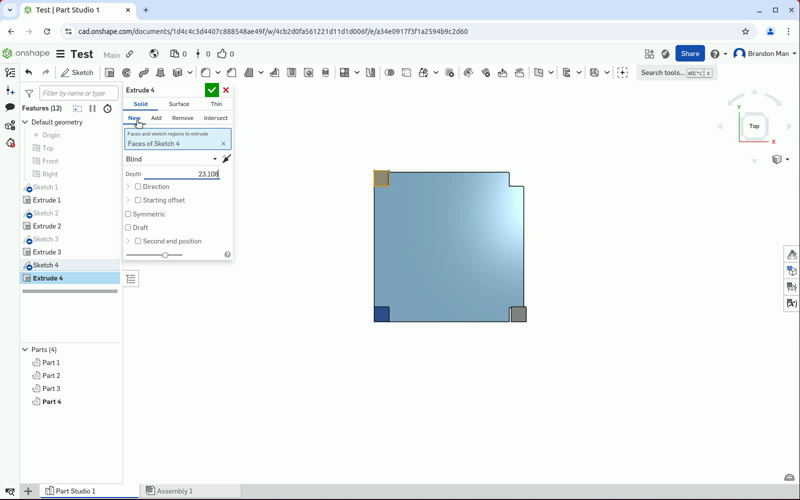
key(enter)
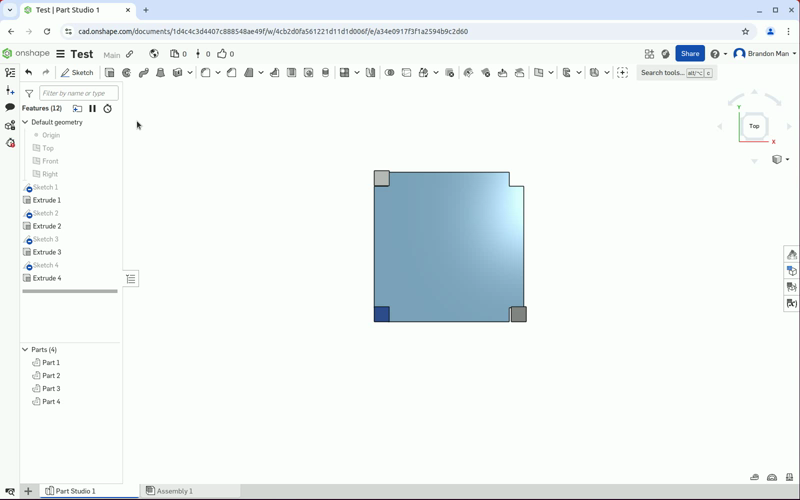
key(shift+h)
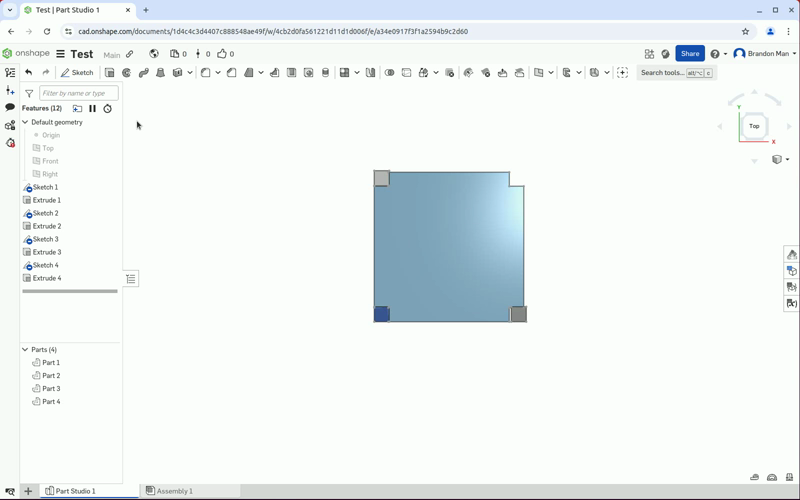
key(shift+h)
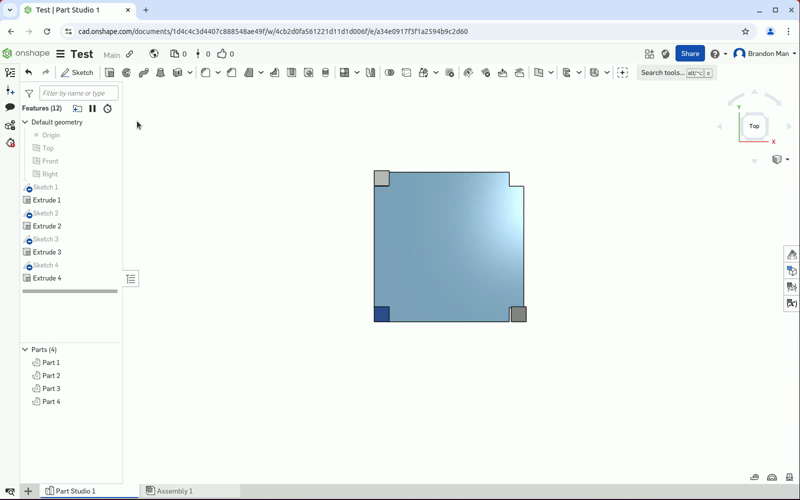
mouse_move(73, 189)
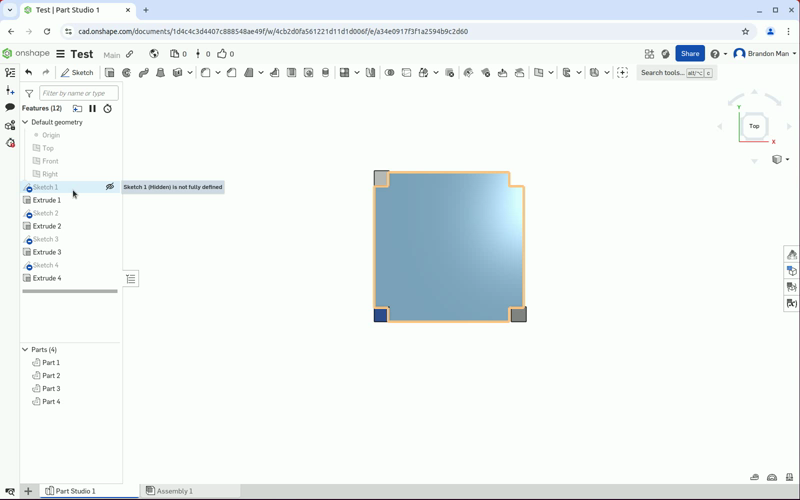
click(73, 189)
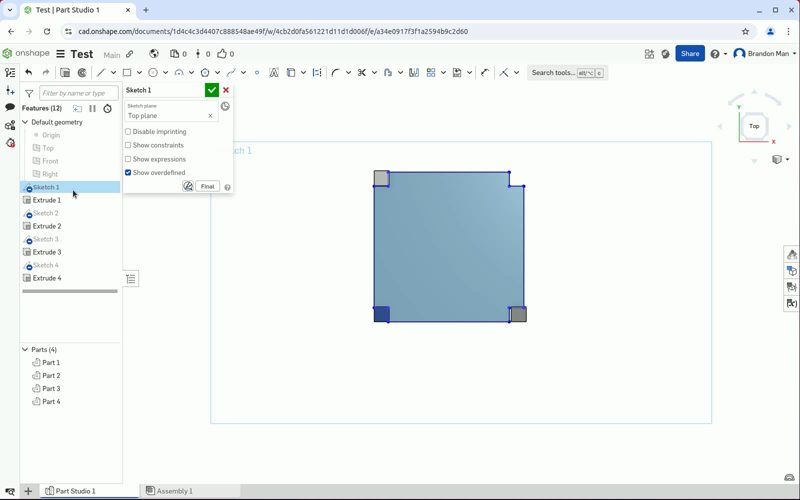
mouse_move(229, 92)
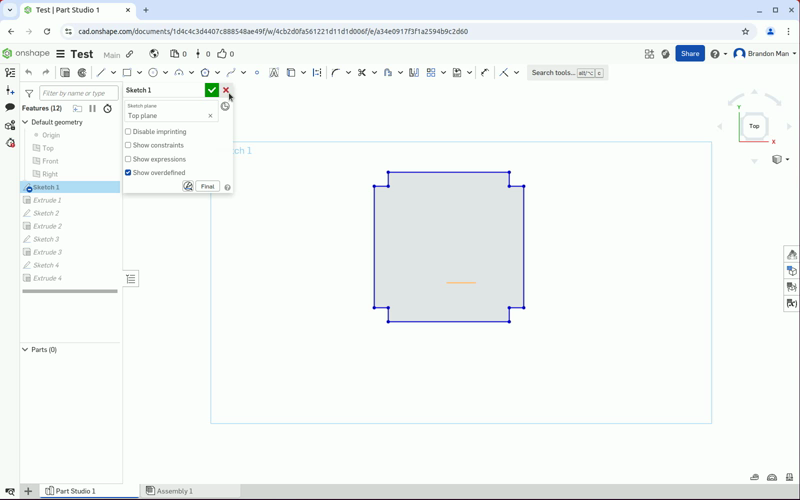
click(229, 92)
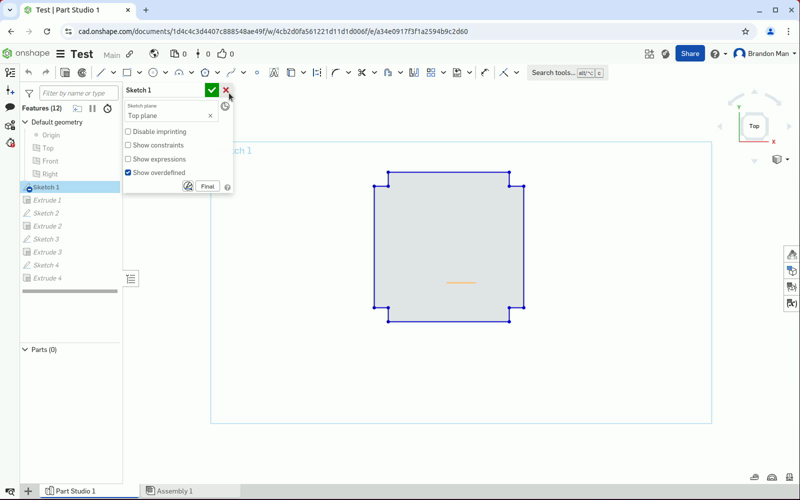
key(shift+s)
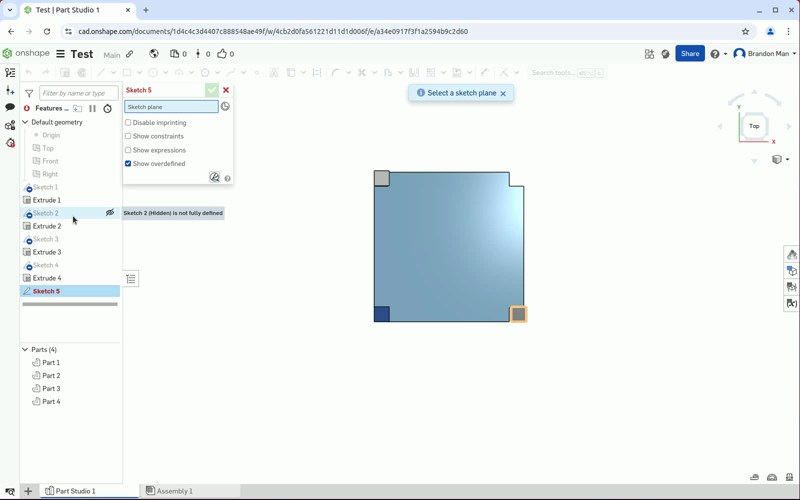
scroll(3)
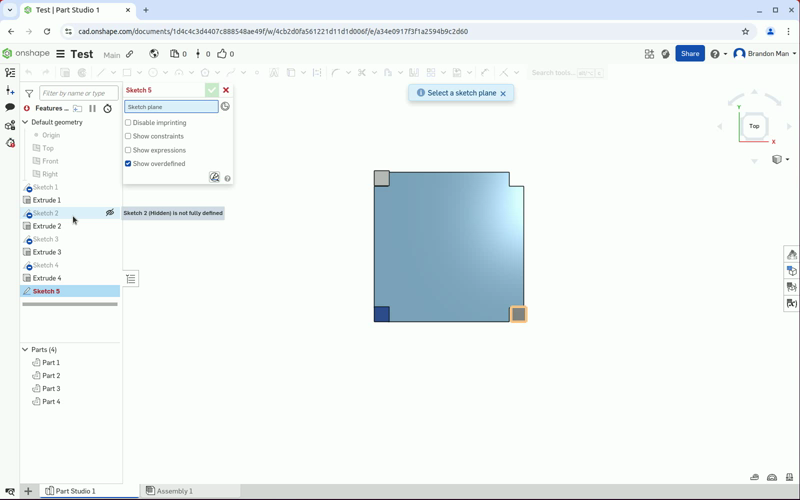
mouse_move(73, 150)
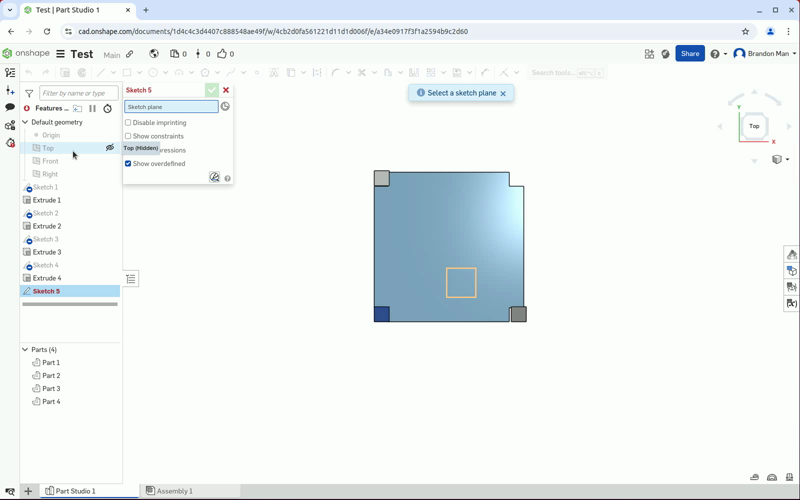
click(73, 150)
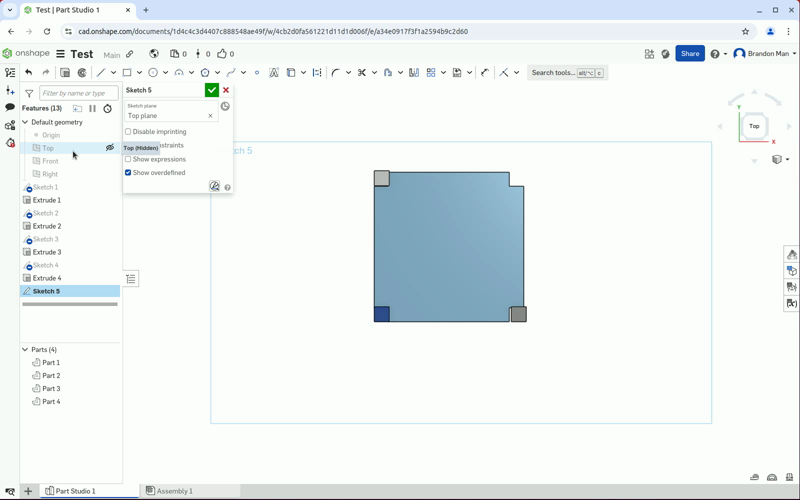
mouse_move(73, 352)
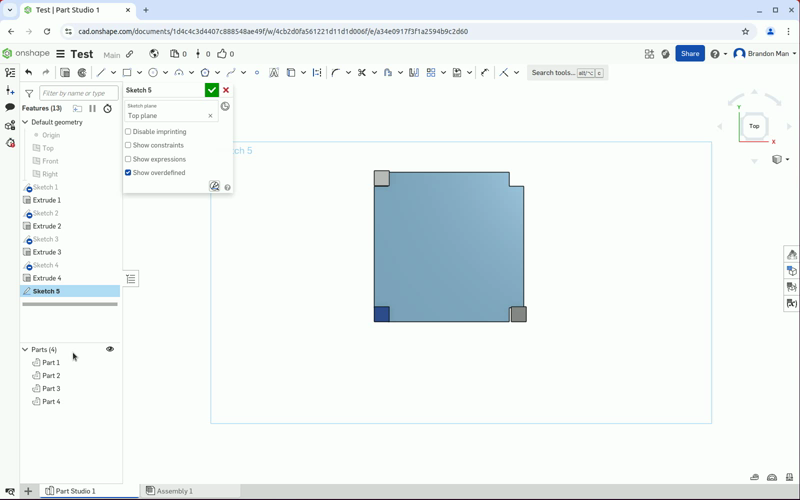
key(y)
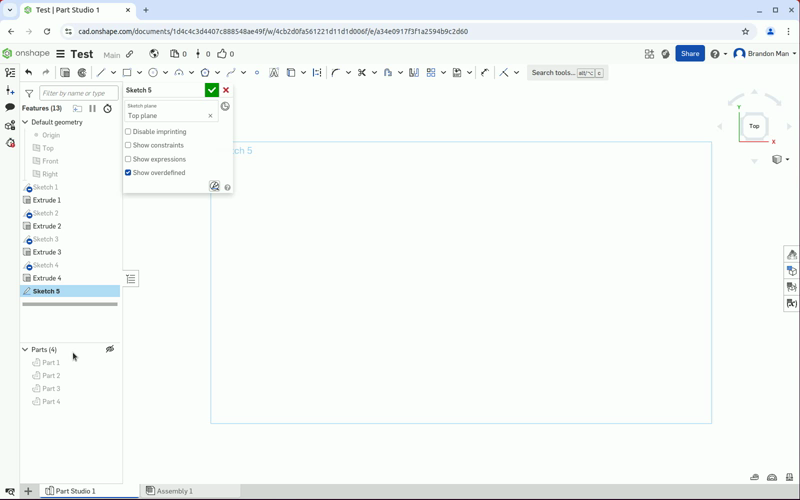
key(l)
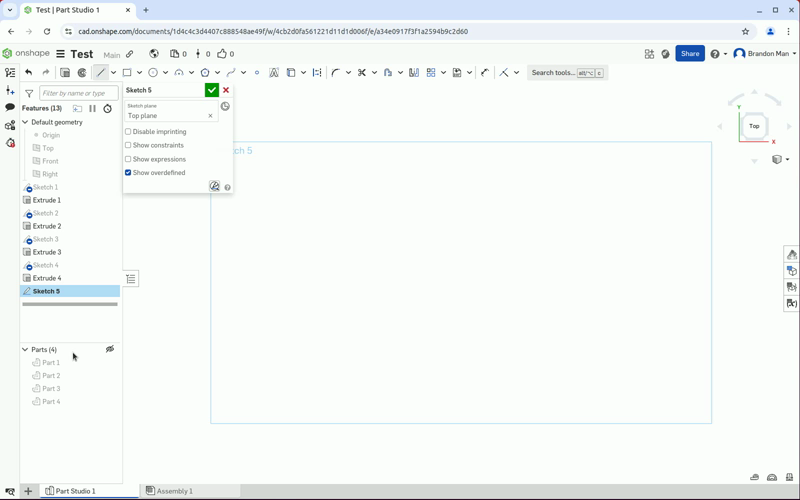
key_down(shift)
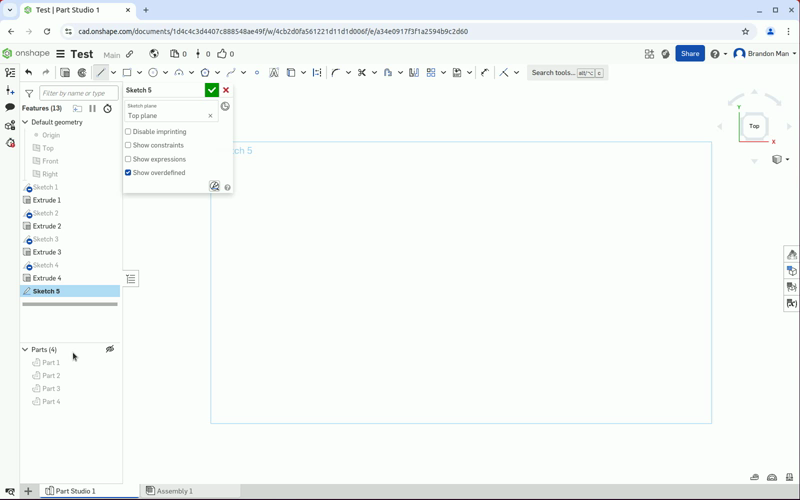
mouse_move(511, 185)
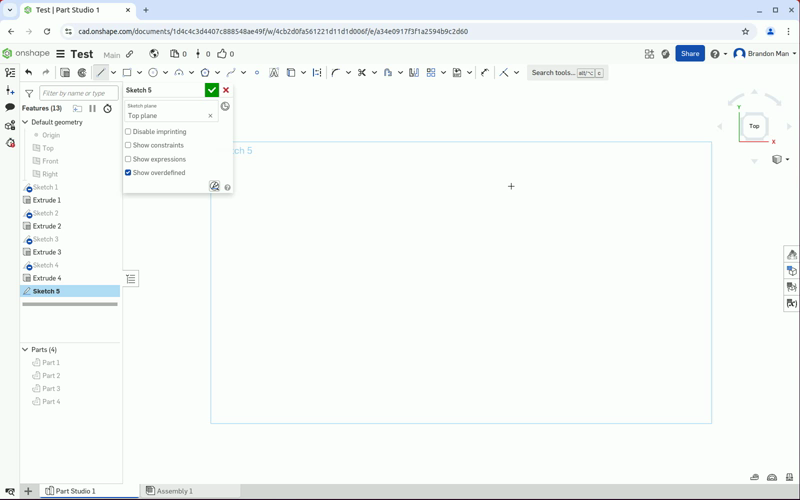
click(511, 185)
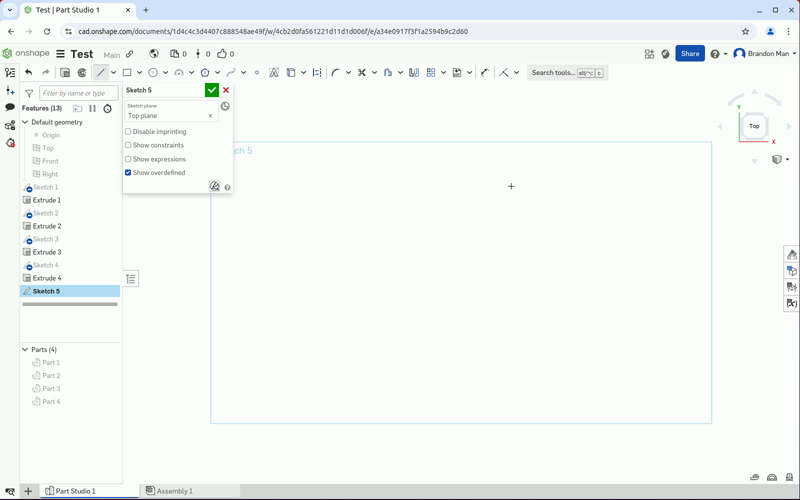
key_up(shift)
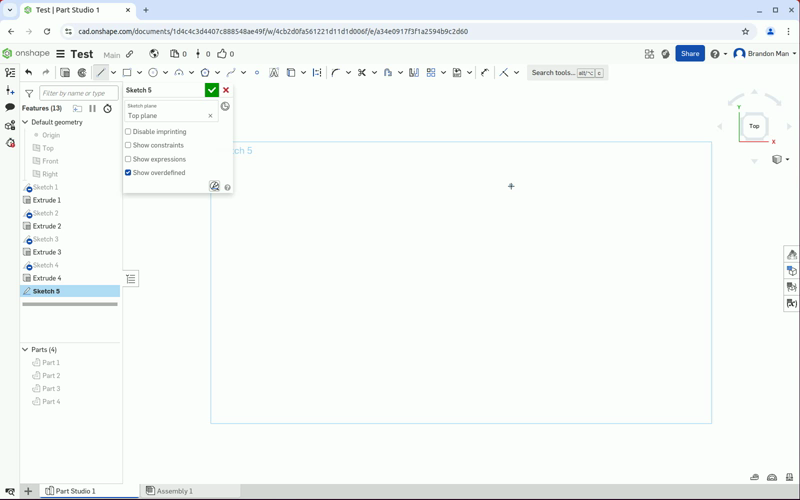
key_down(shift)
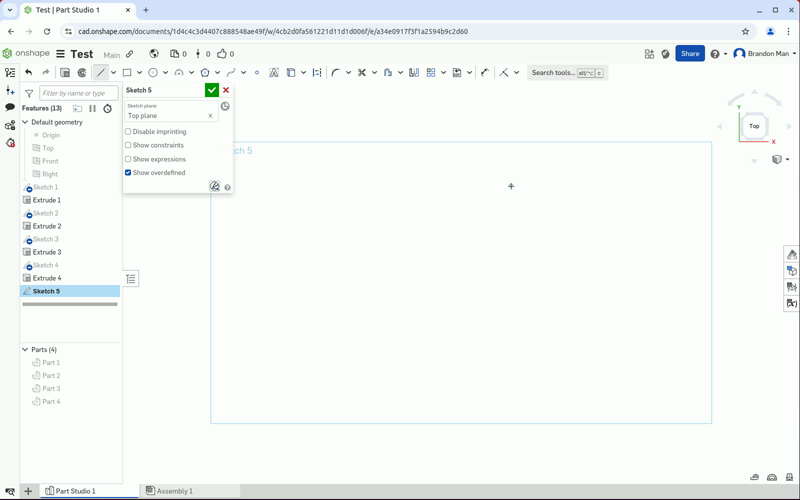
mouse_move(541, 185)
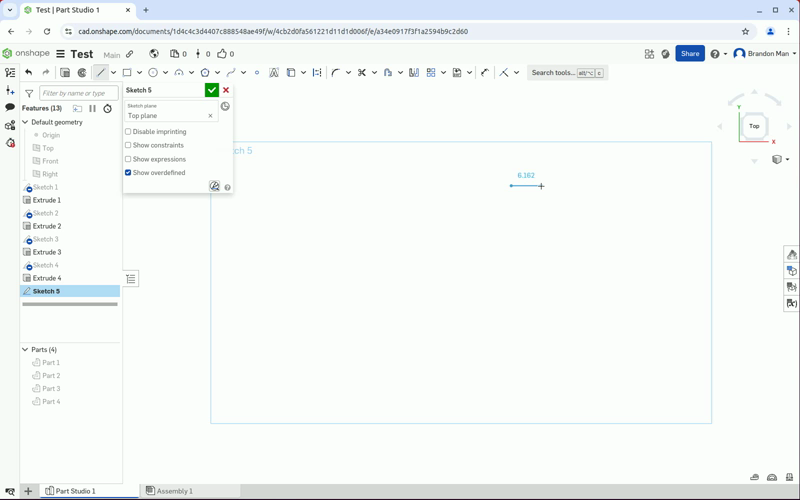
mouse_move(526, 185)
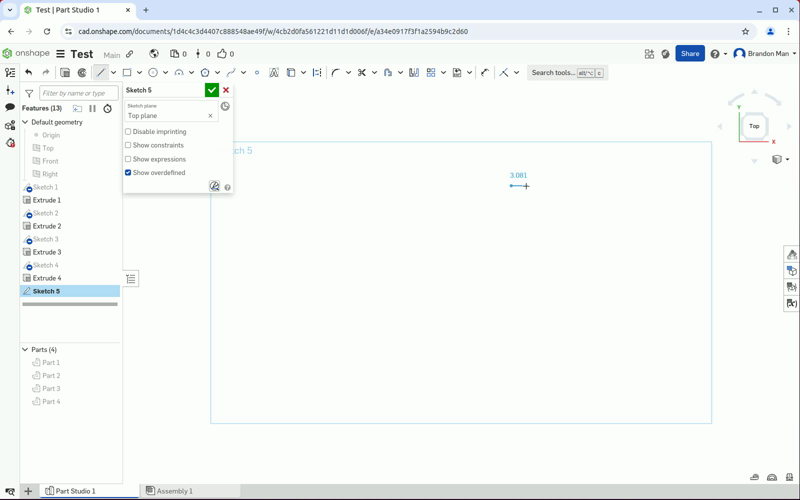
click(526, 185)
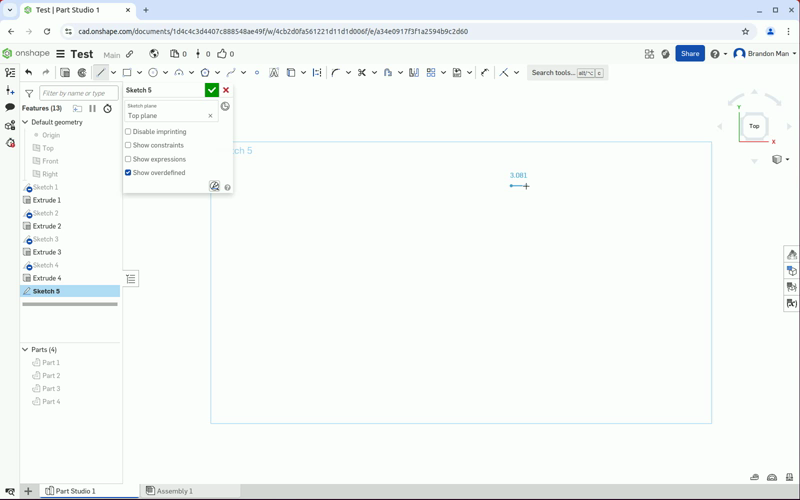
key_up(shift)
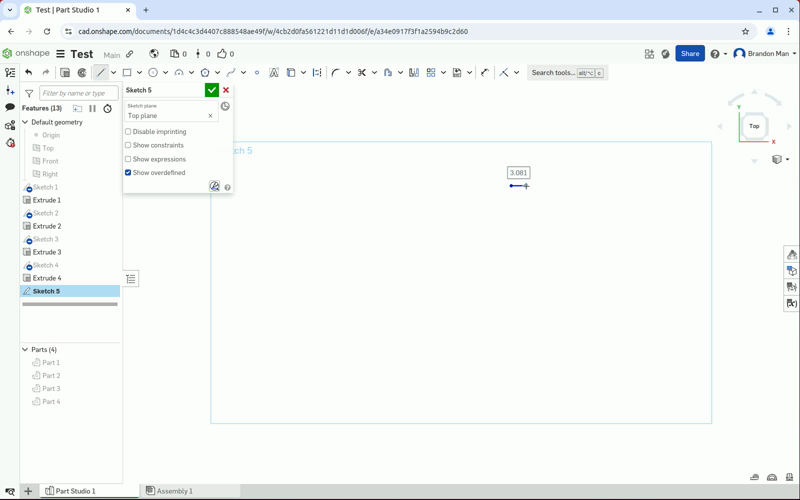
key_down(shift)
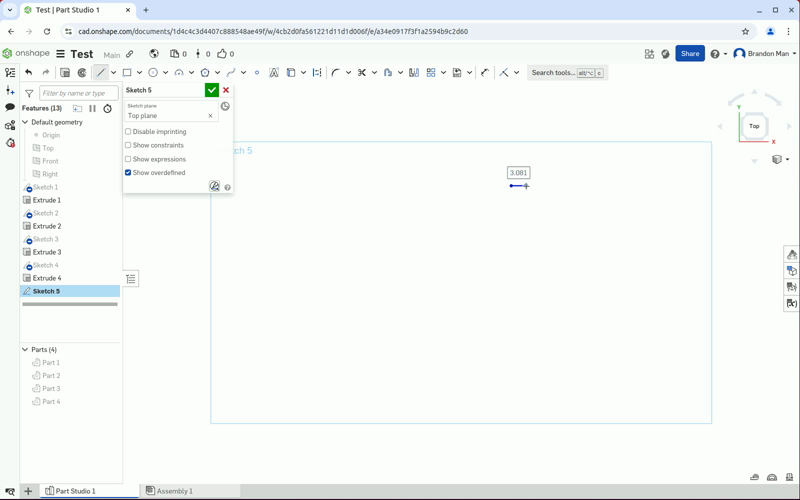
mouse_move(556, 185)
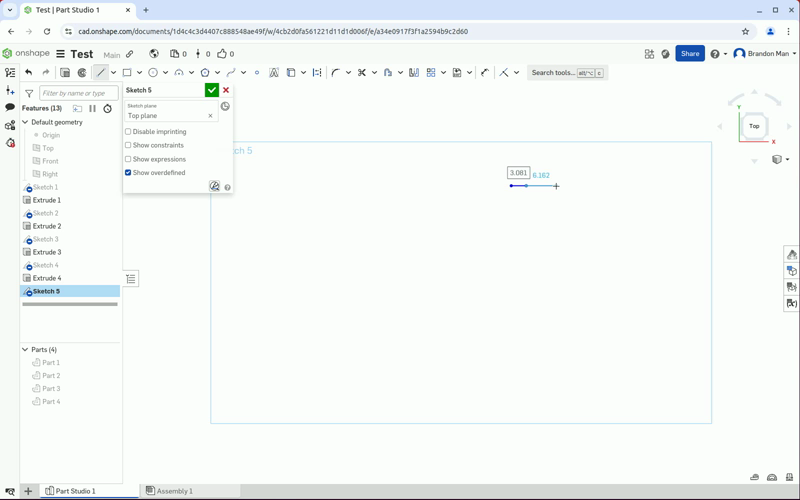
mouse_move(526, 170)
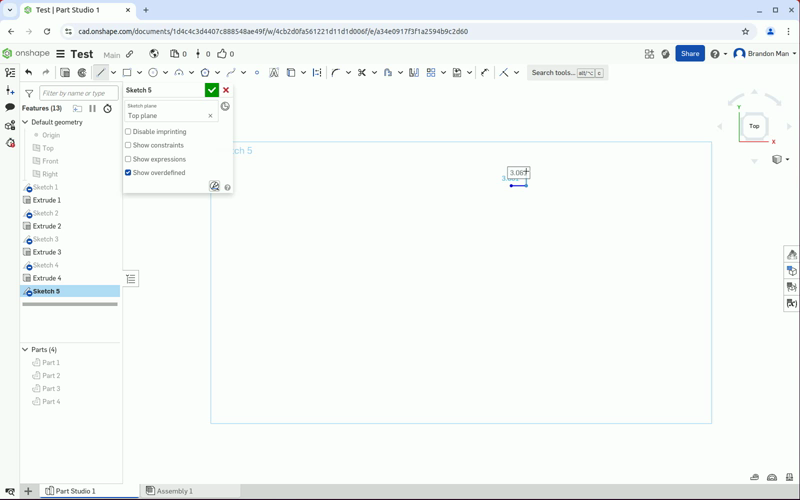
click(526, 170)
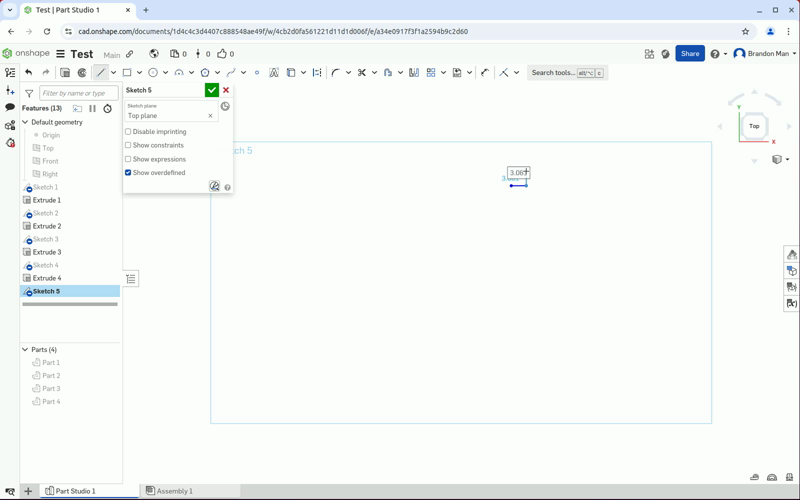
key_up(shift)
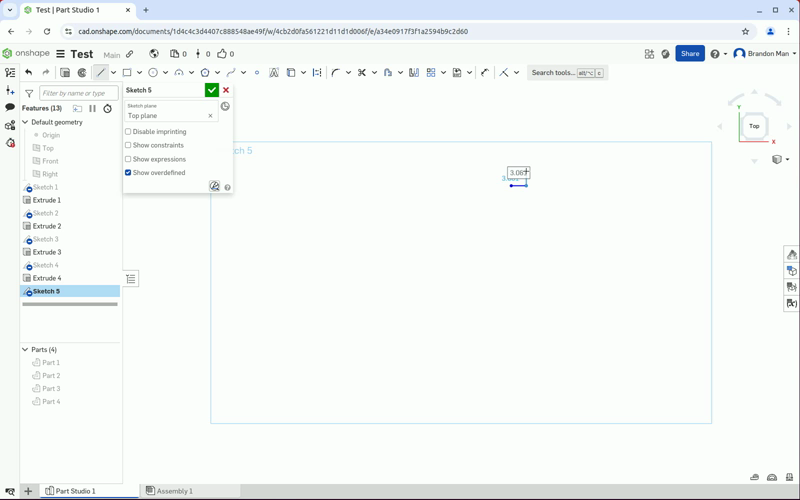
key_down(shift)
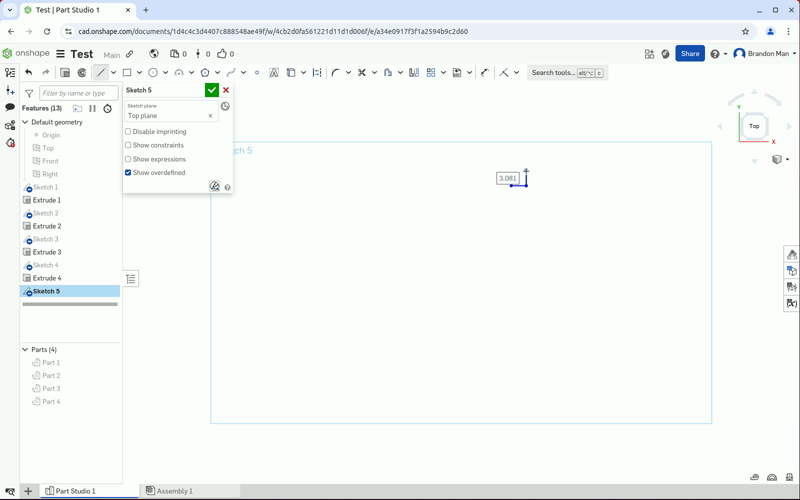
mouse_move(556, 170)
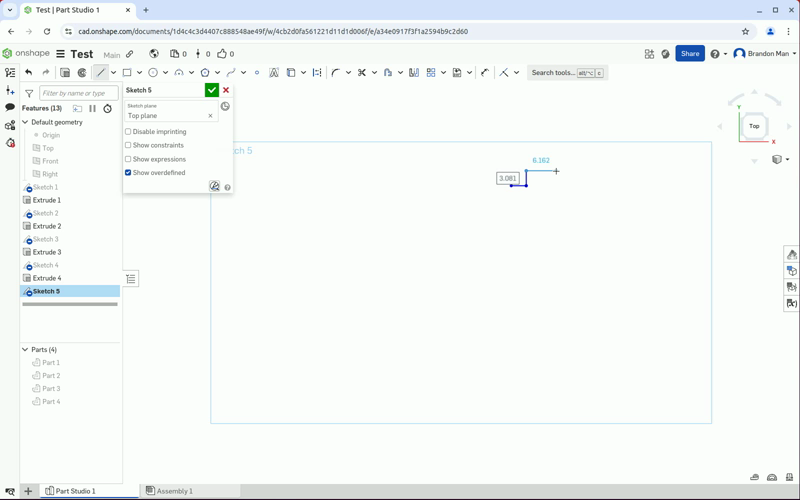
mouse_move(511, 170)
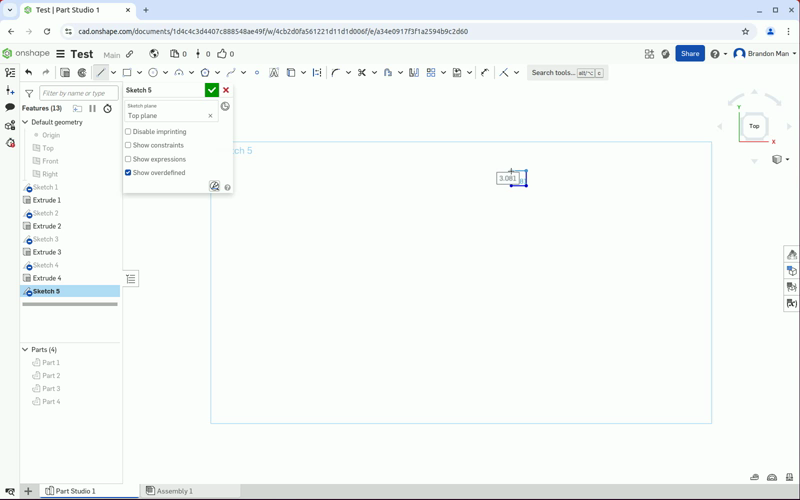
click(511, 170)
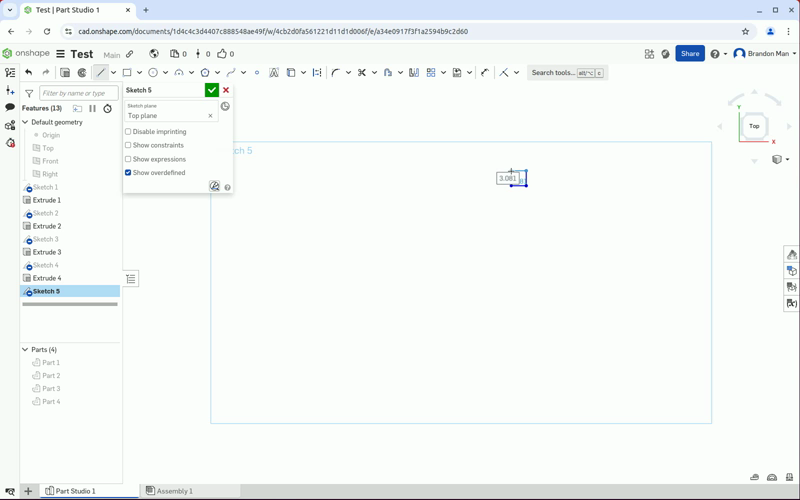
key_up(shift)
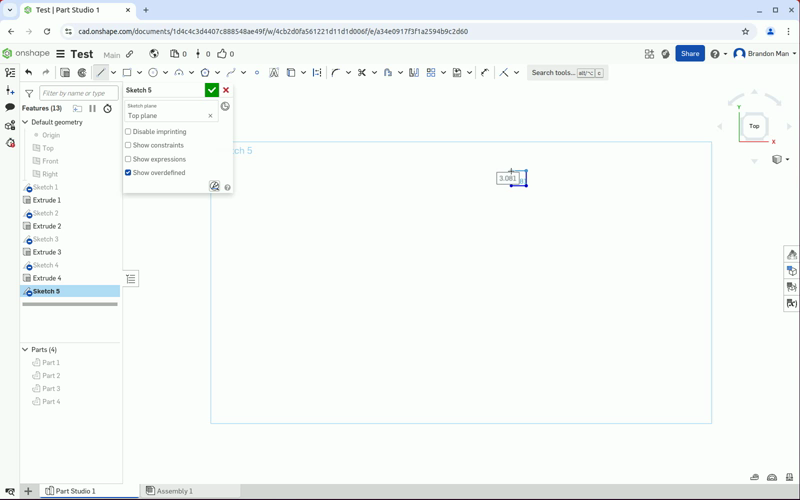
mouse_move(541, 170)
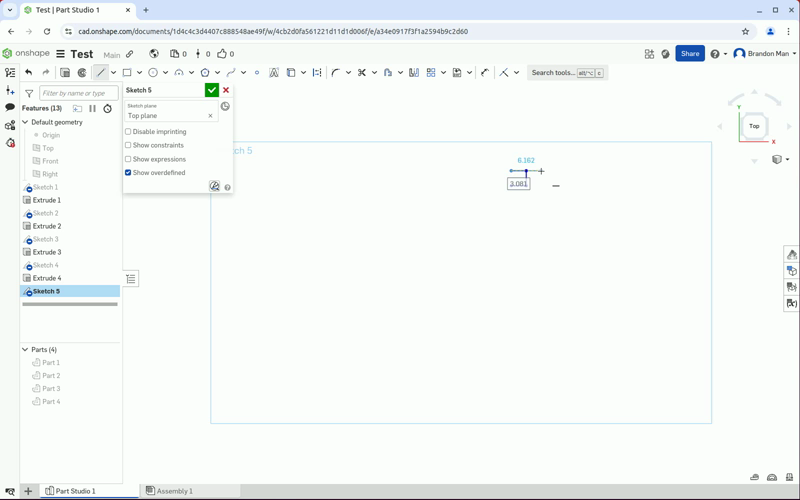
key_down(shift)
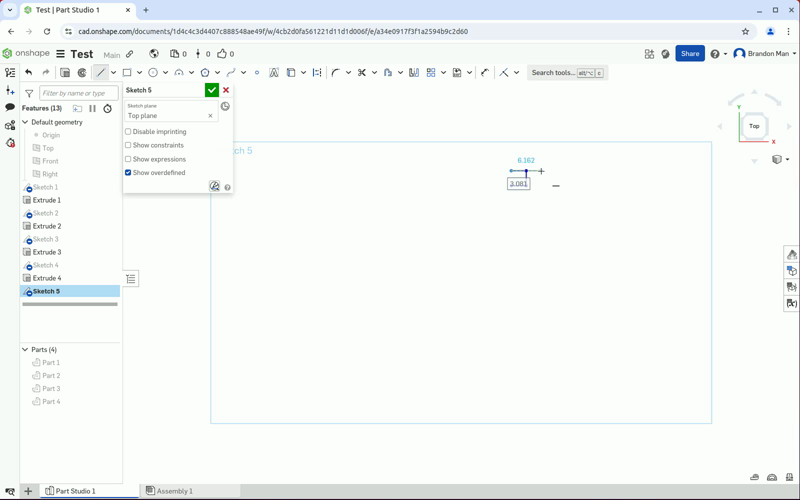
mouse_move(511, 185)
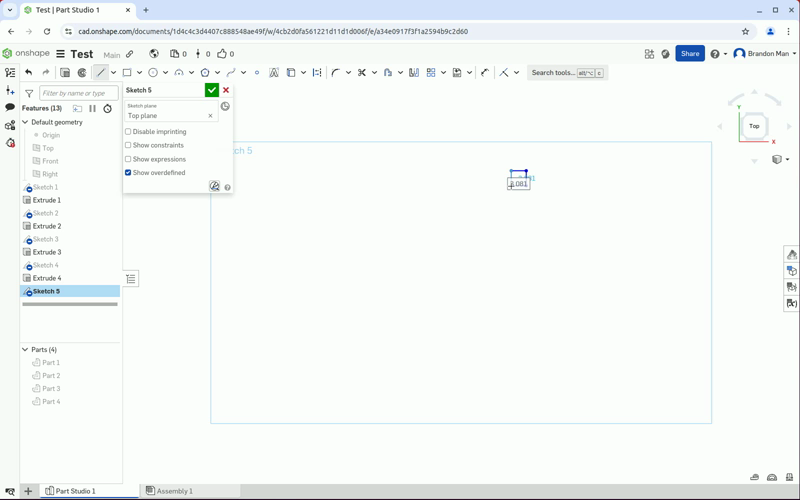
key_up(shift)
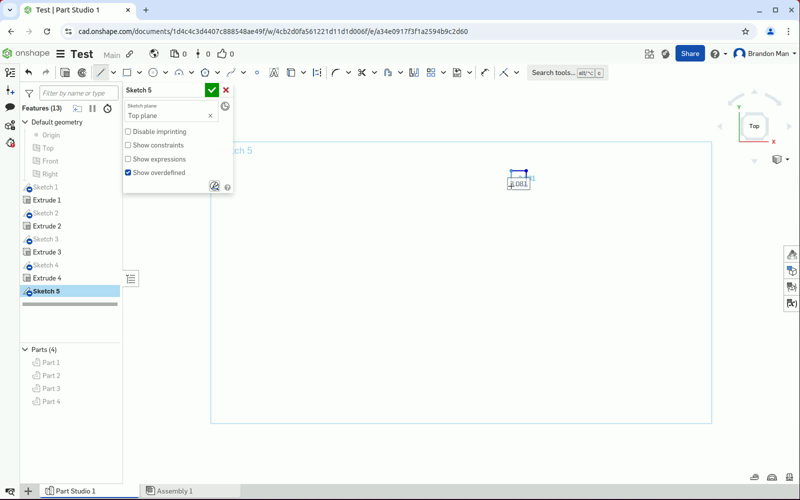
click(511, 185)
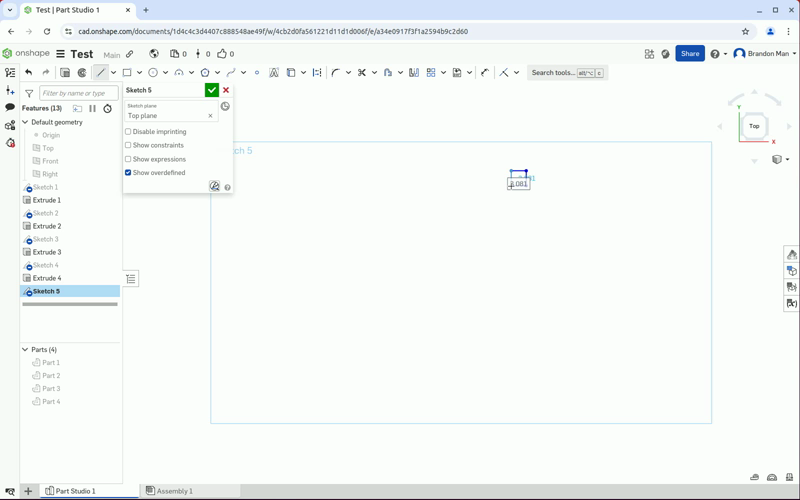
key(esc)
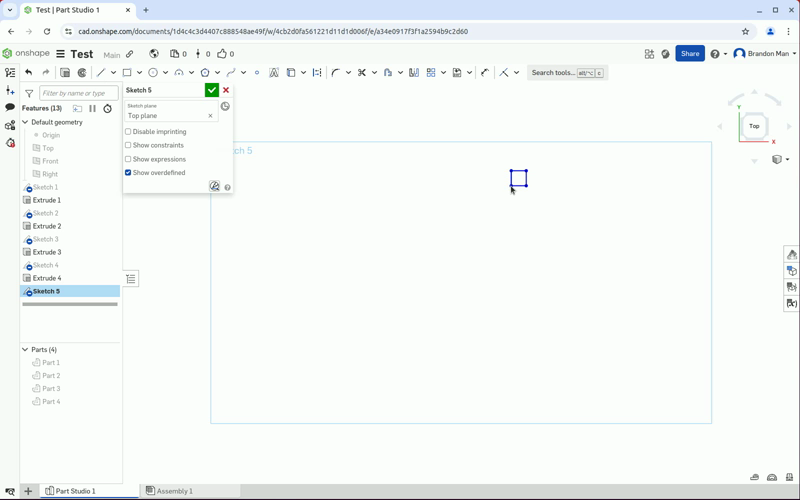
mouse_move(524, 173)
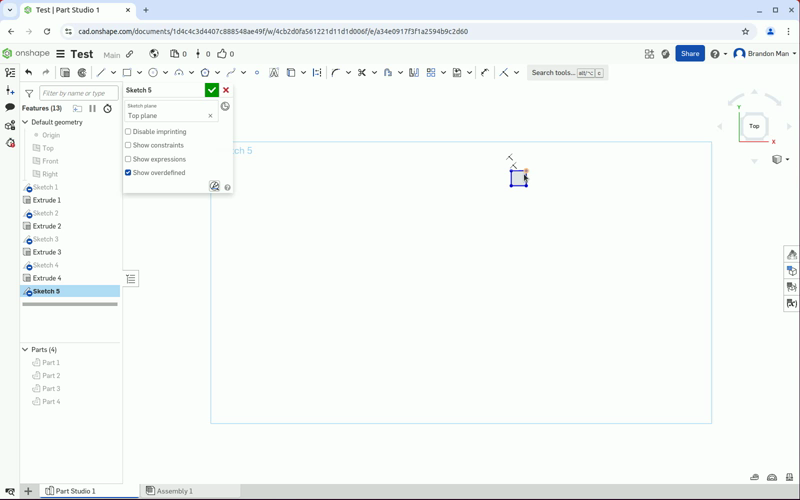
scroll(6)
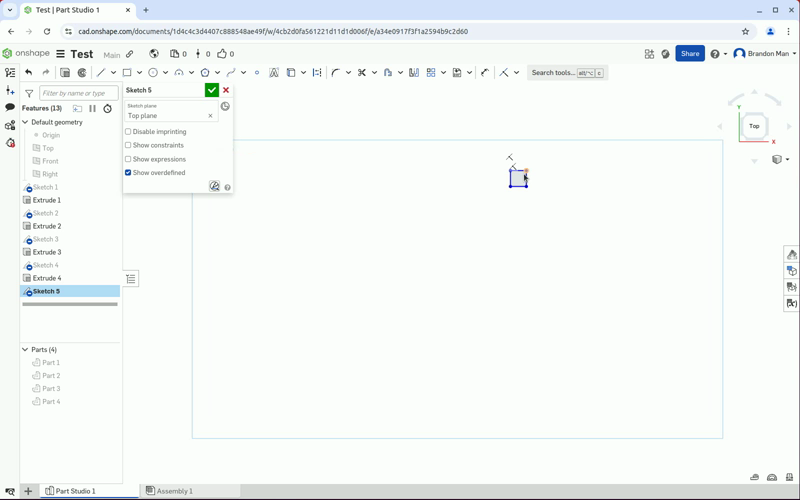
scroll(6)
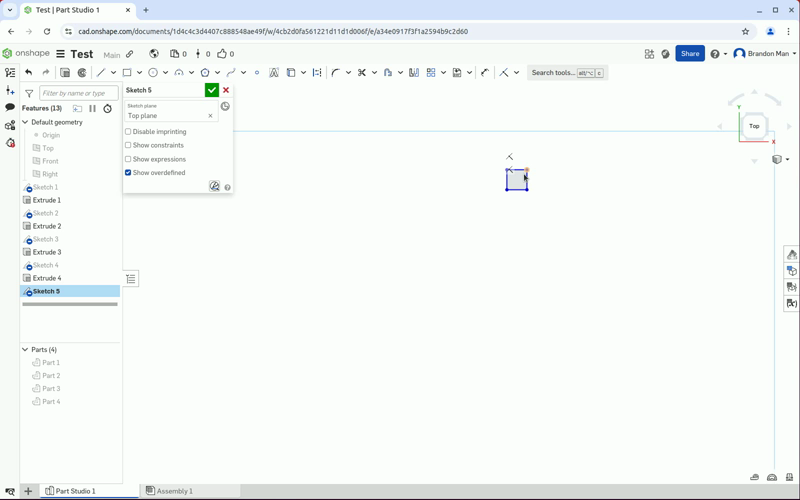
scroll(6)
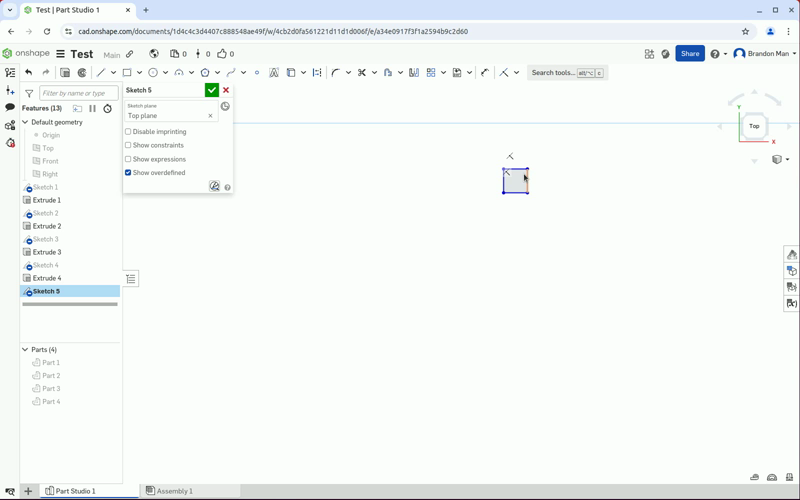
scroll(6)
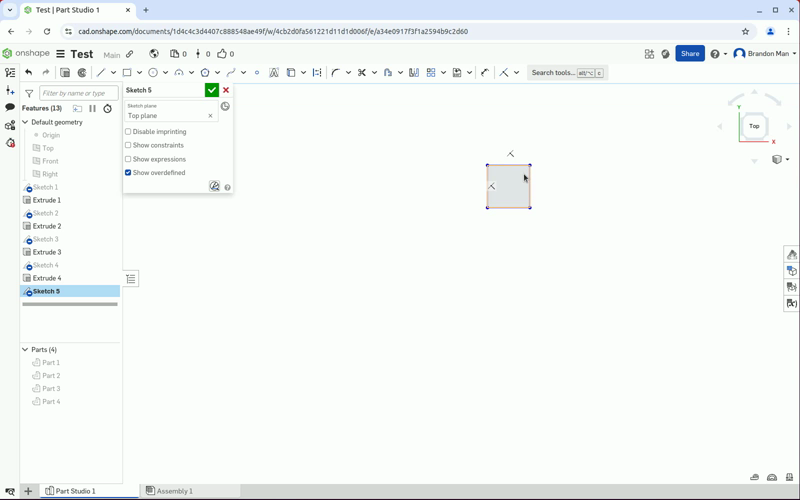
scroll(6)
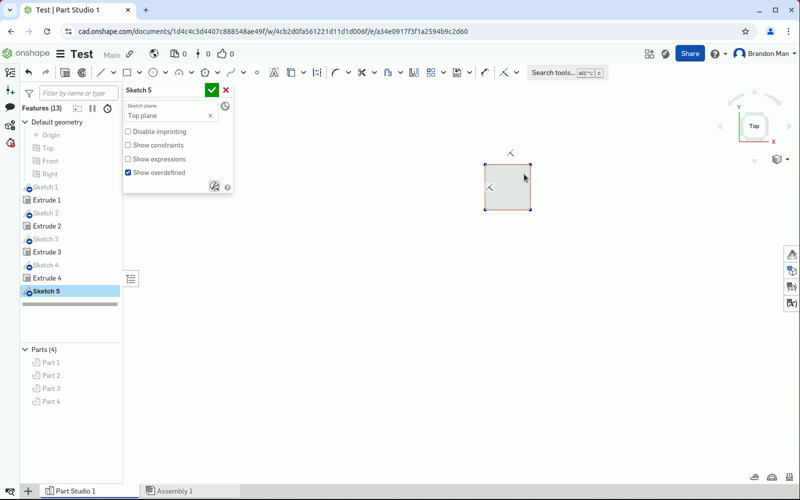
scroll(6)
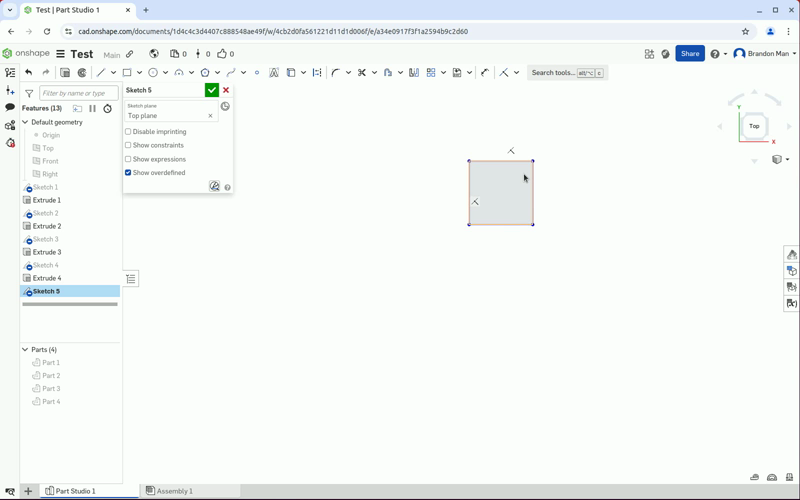
scroll(6)
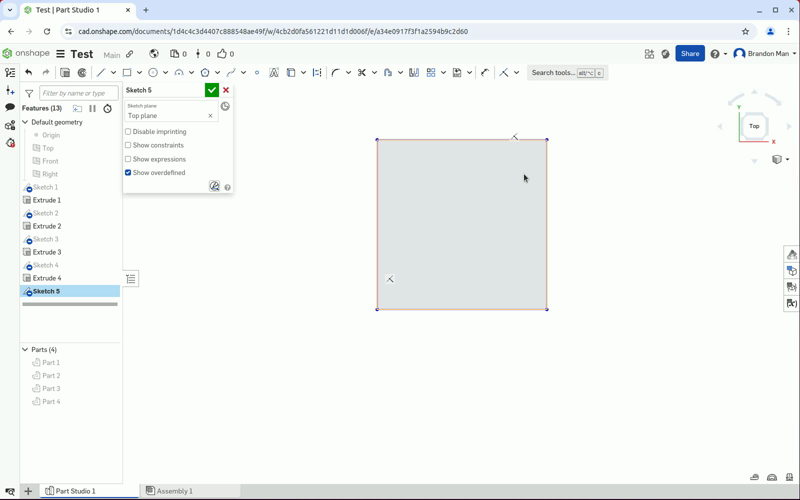
click(524, 173)
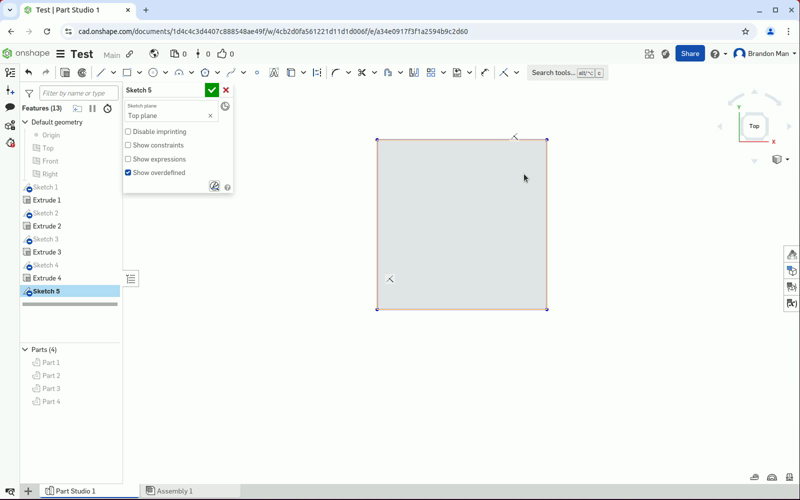
scroll(-6)
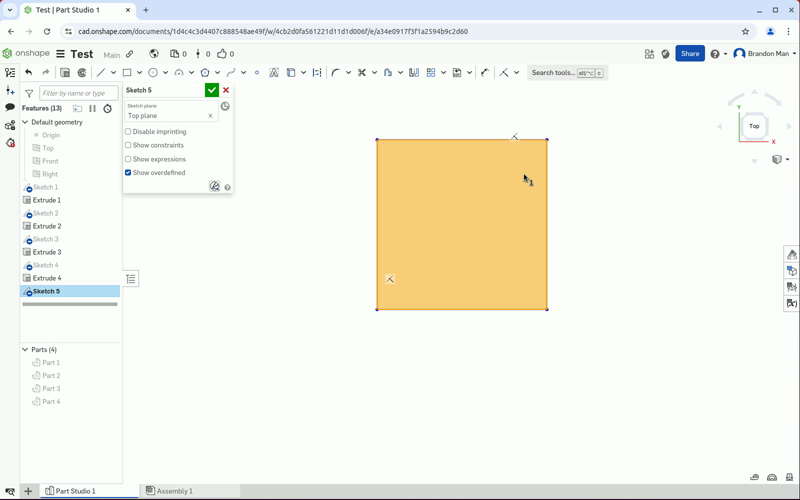
scroll(-6)
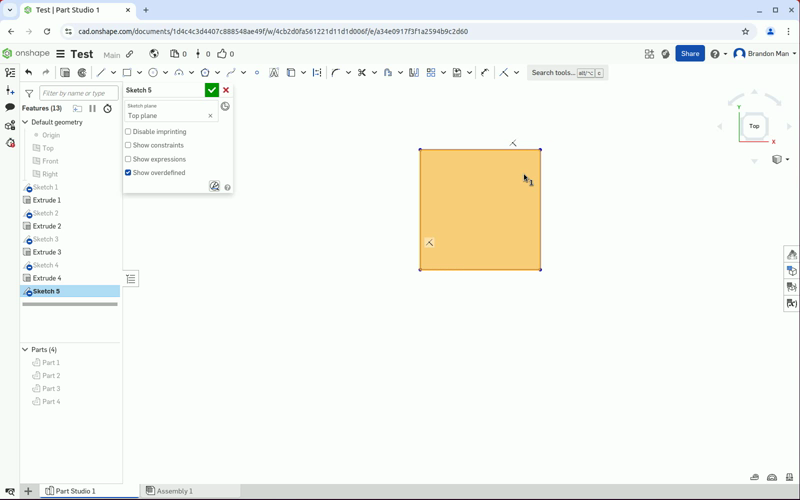
scroll(-6)
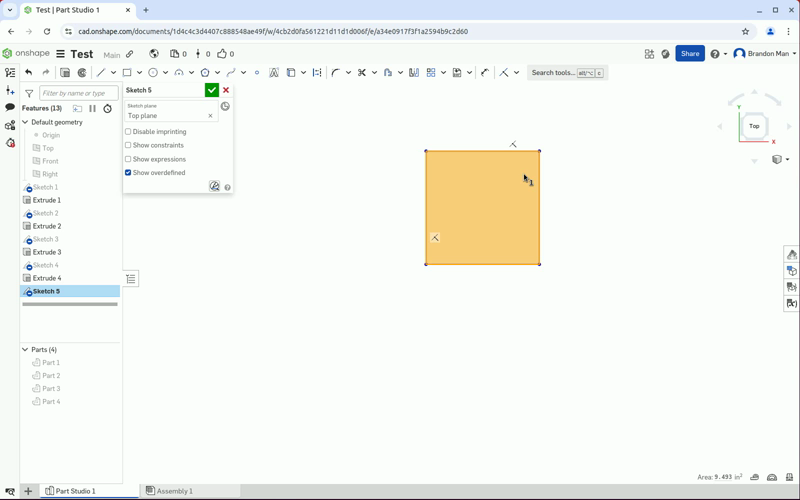
scroll(-6)
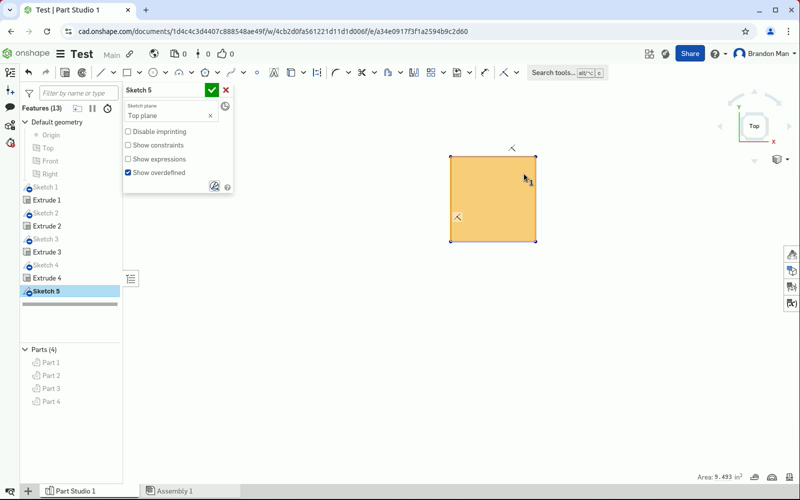
scroll(-6)
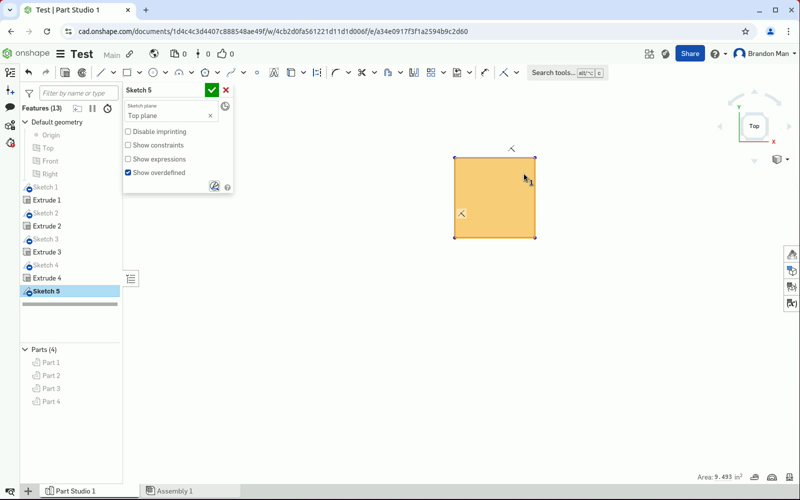
scroll(-6)
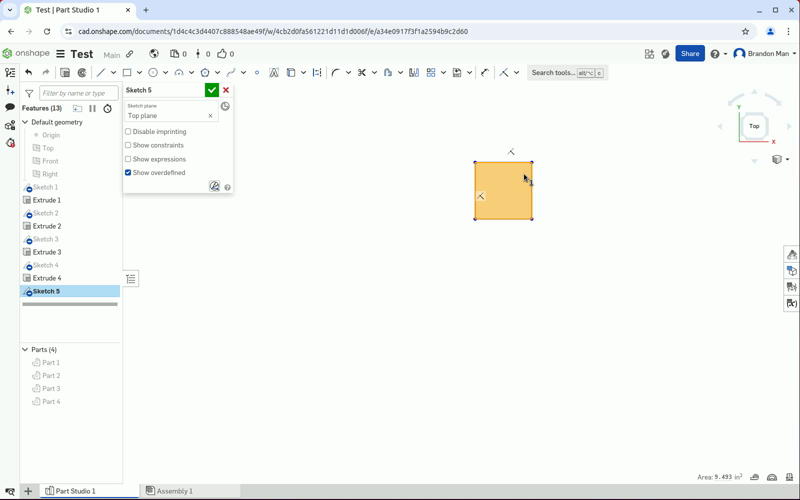
scroll(-6)
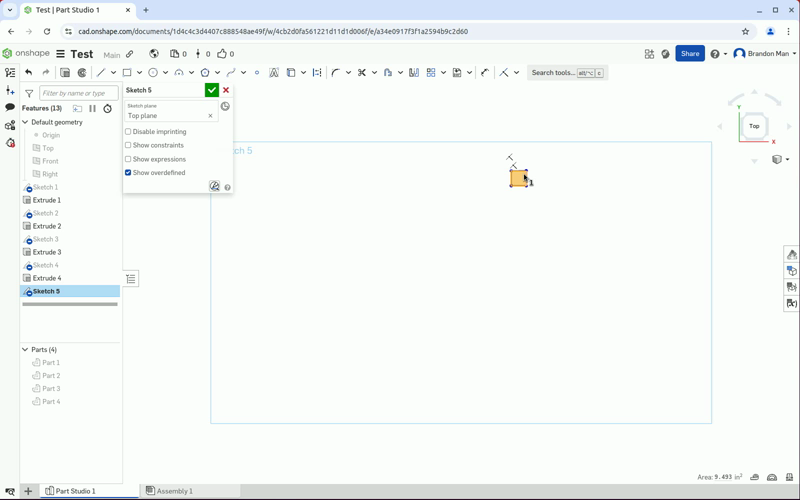
mouse_move(73, 352)
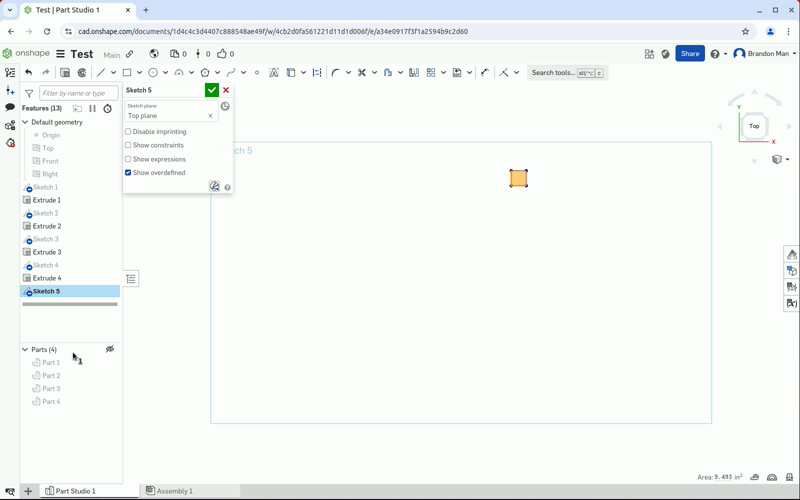
key(shift+y)
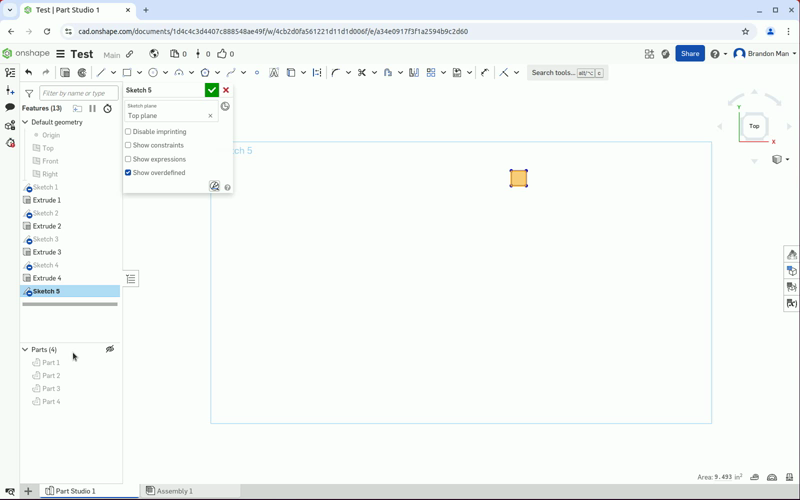
key(shift+e)
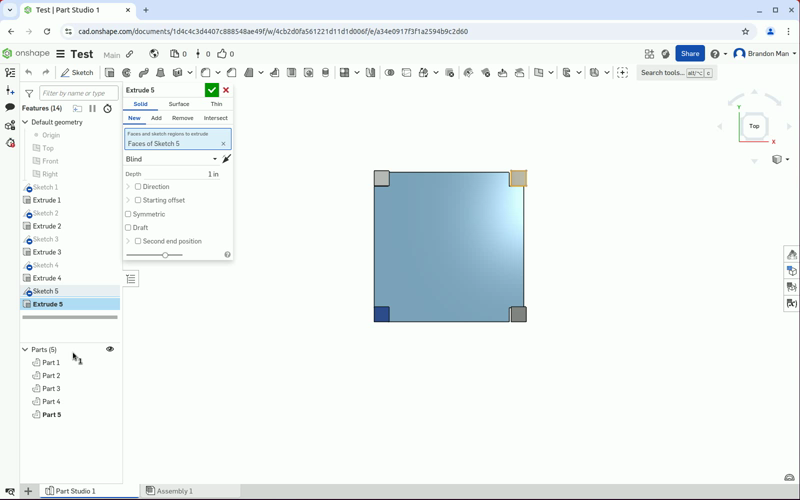
mouse_move(143, 106)
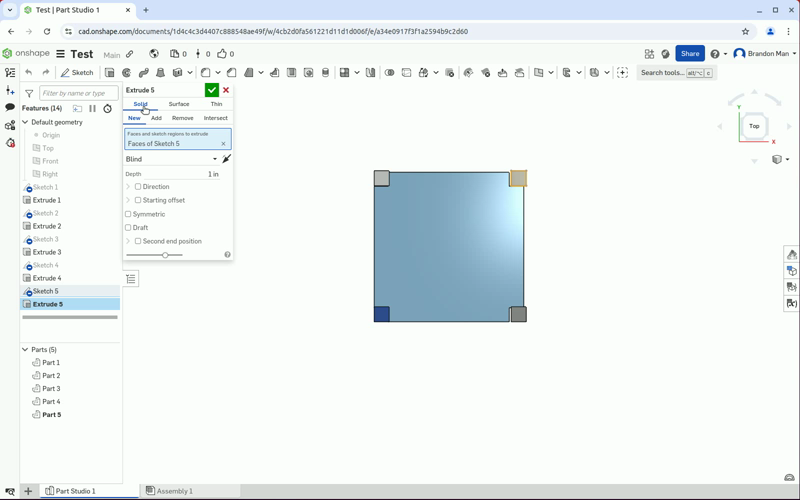
click(143, 106)
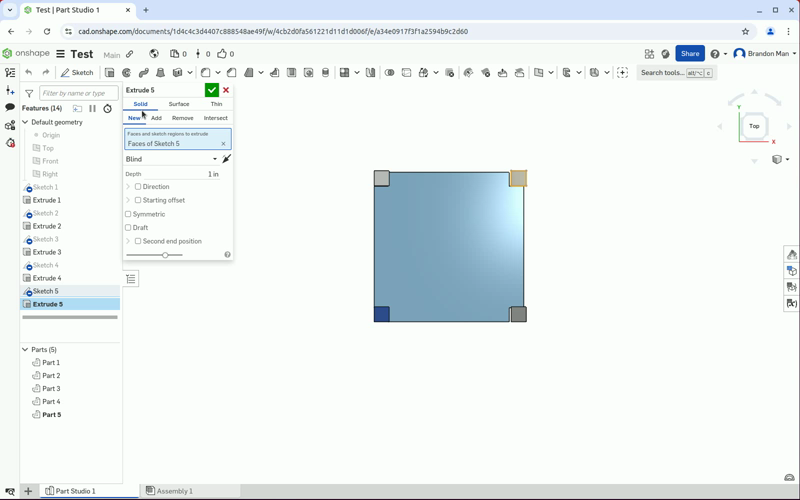
mouse_move(137, 120)
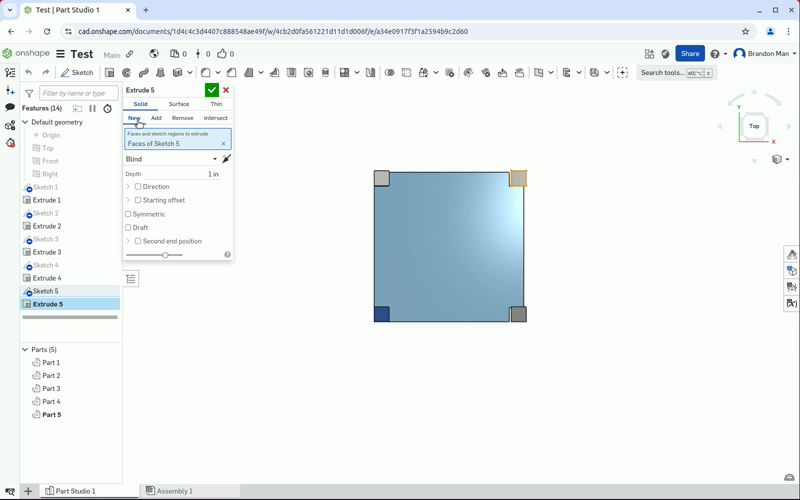
click(137, 120)
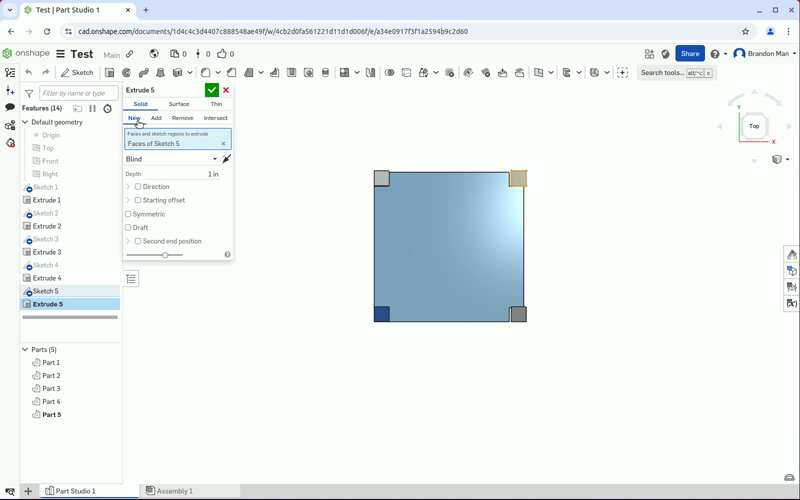
key(tab, 4)
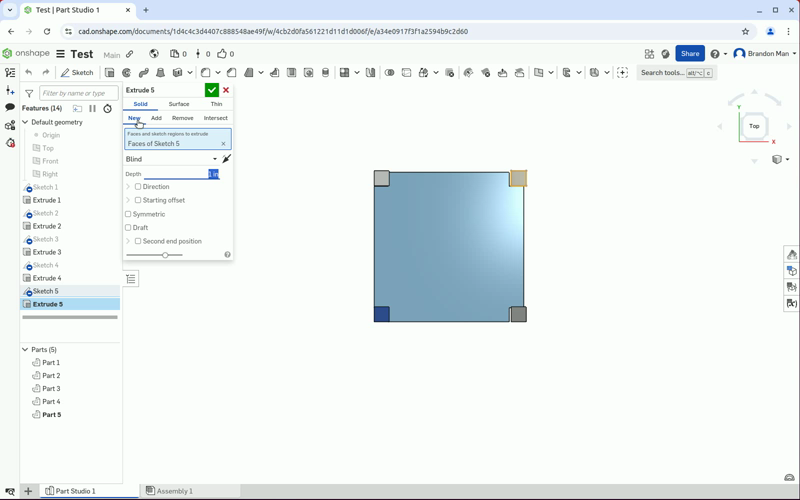
text(23.108)
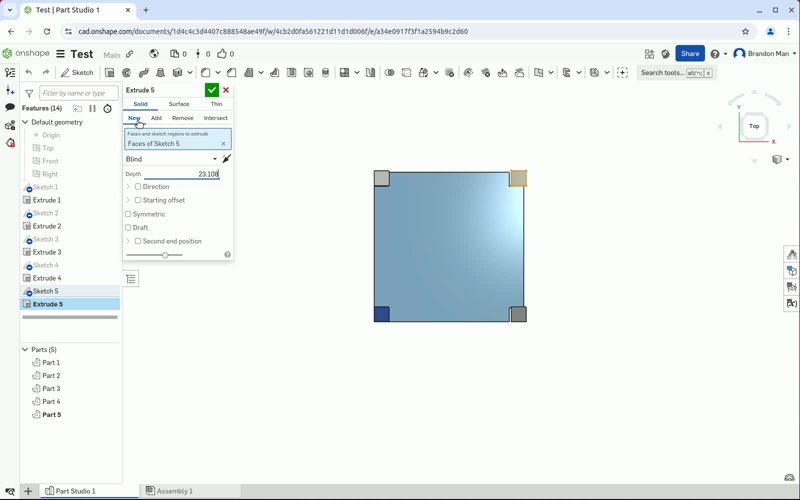
key(enter)
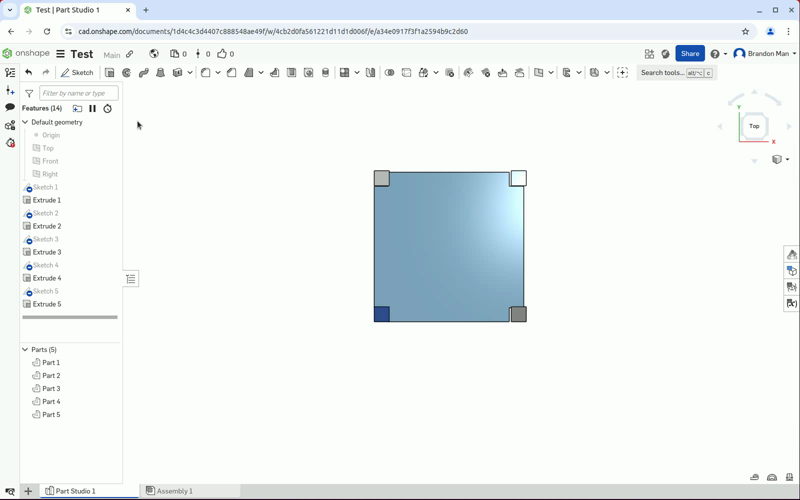
key(shift+h)
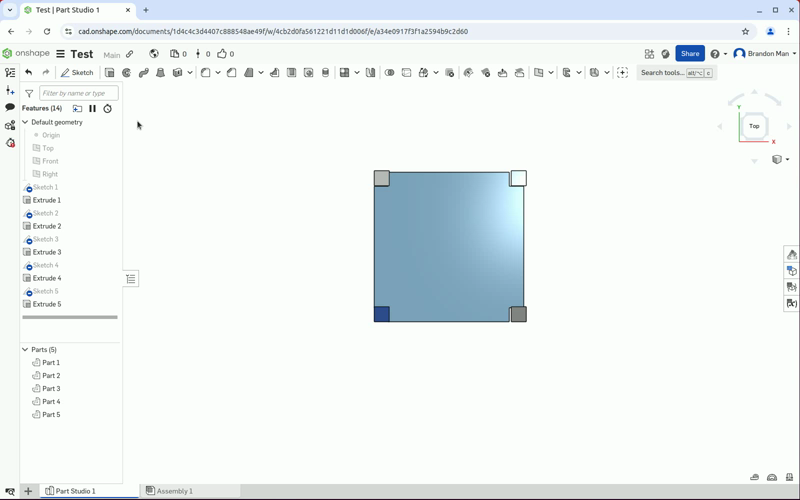
key(shift+h)
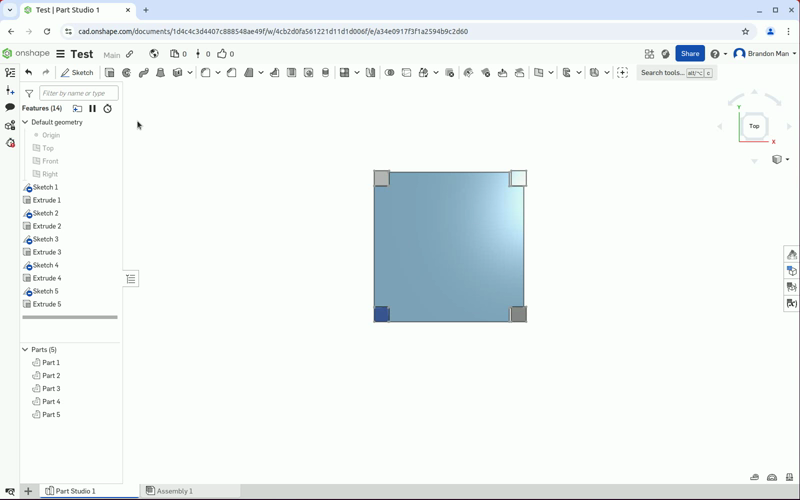
key(shift+7)
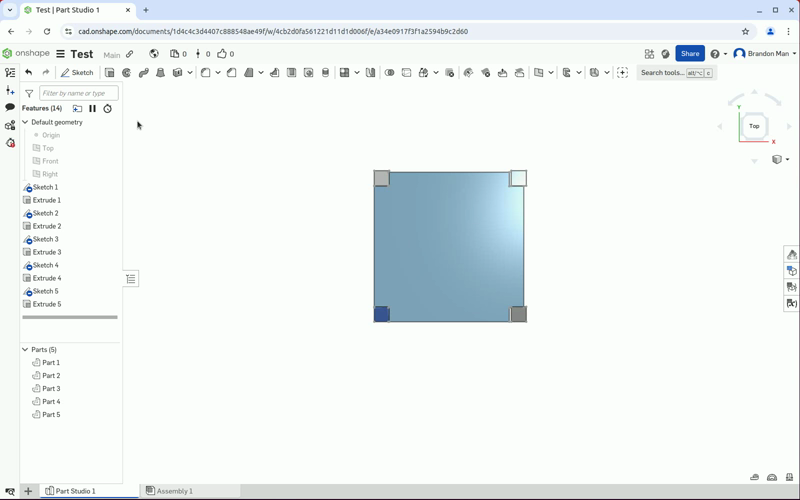
key(up, 3)
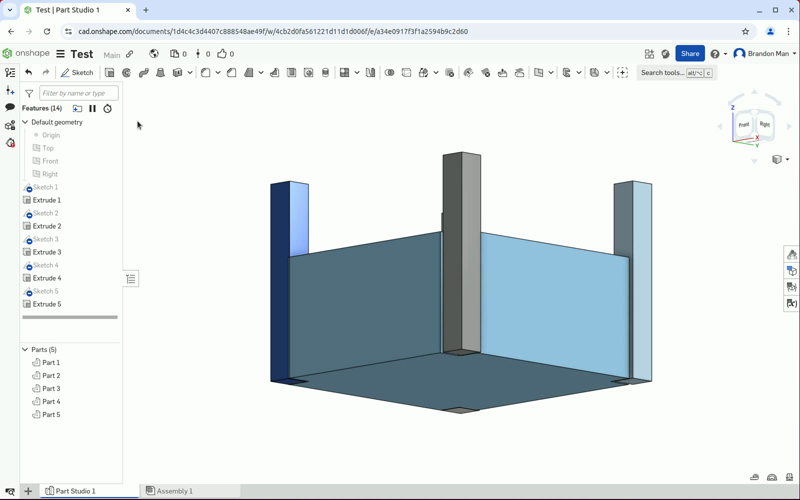
key(left, 3)
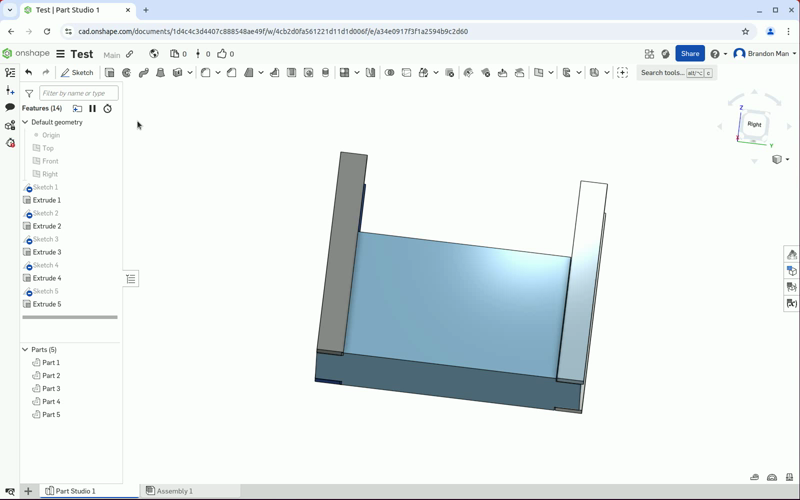
key(right, 3)
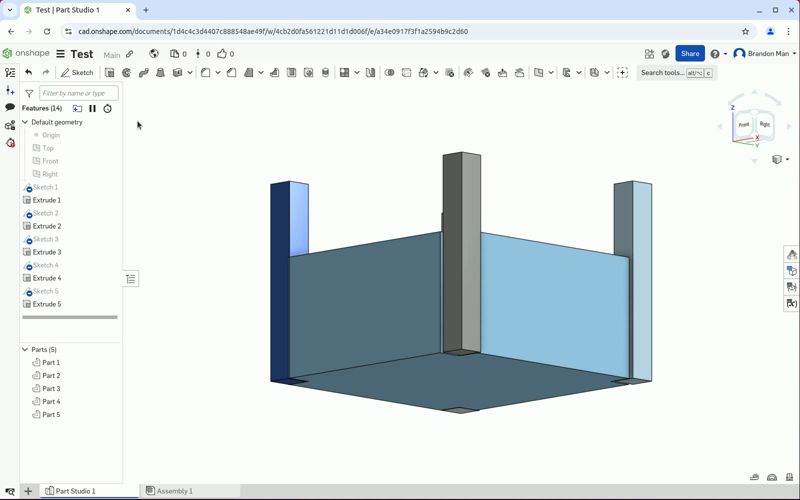
key(down, 3)
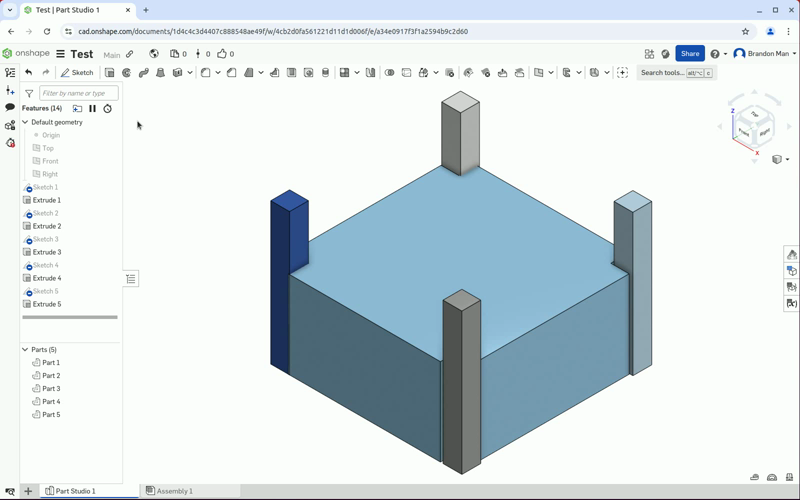
mouse_move(73, 189)
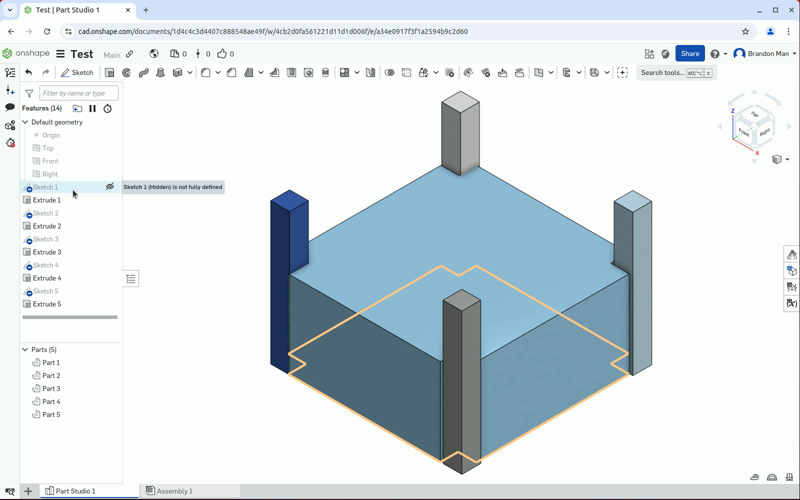
click(73, 189)